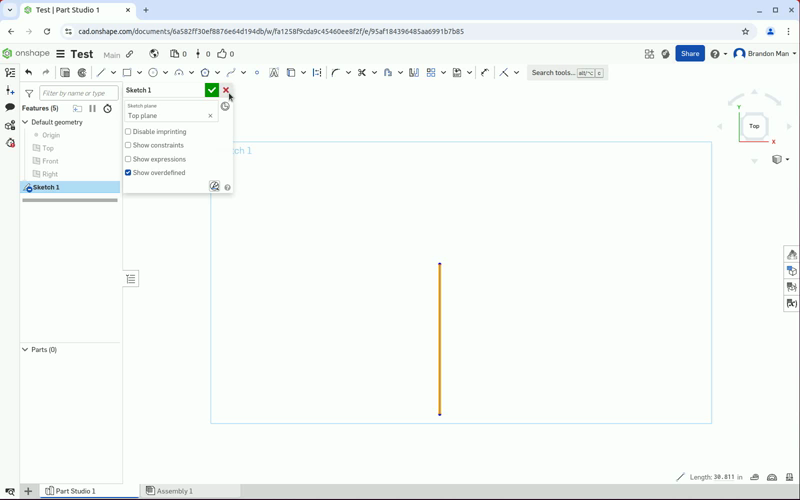
key(shift+h)
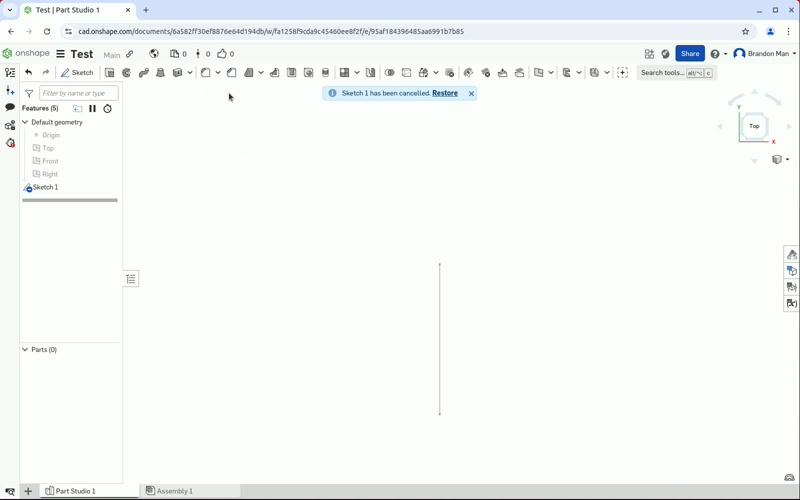
key(shift+s)
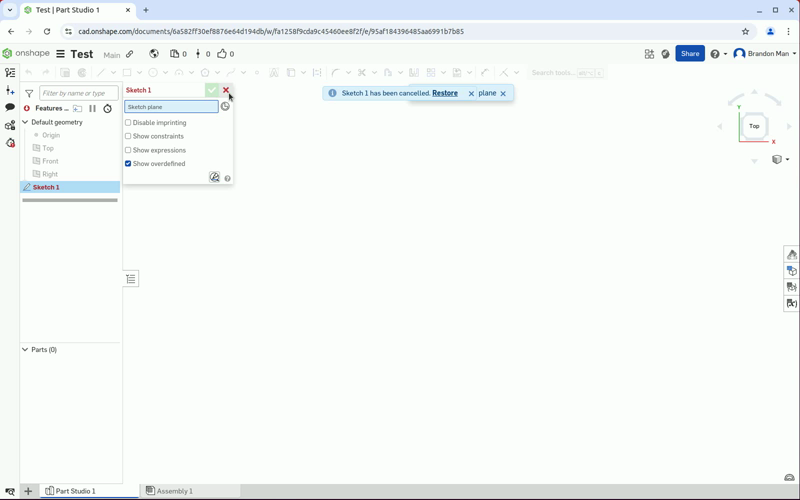
mouse_move(73, 150)
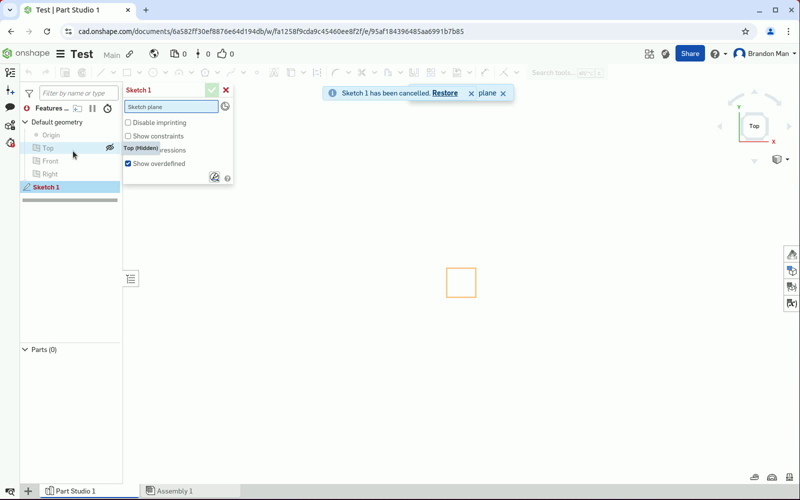
click(73, 150)
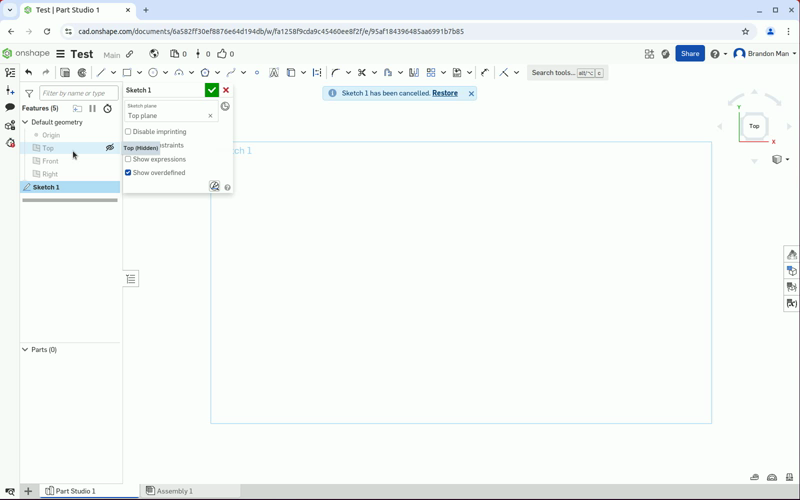
mouse_move(73, 352)
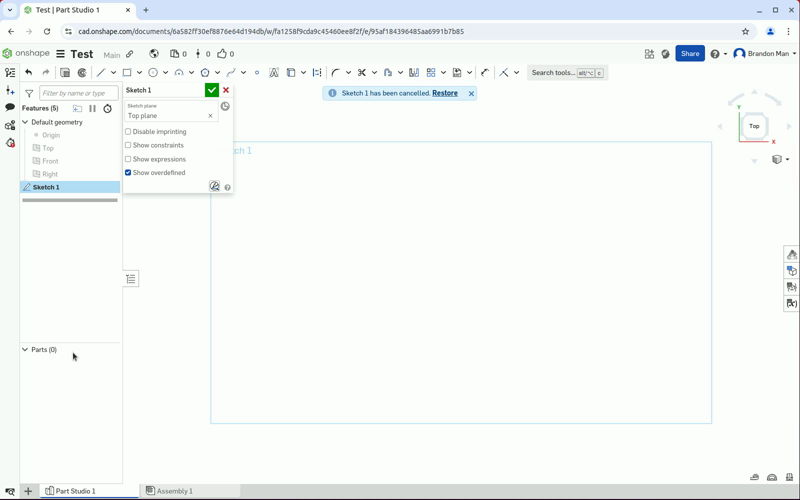
key(y)
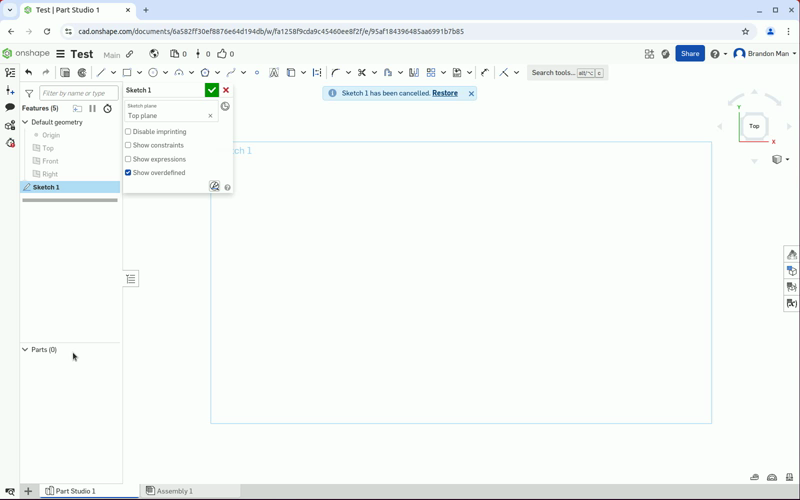
key(l)
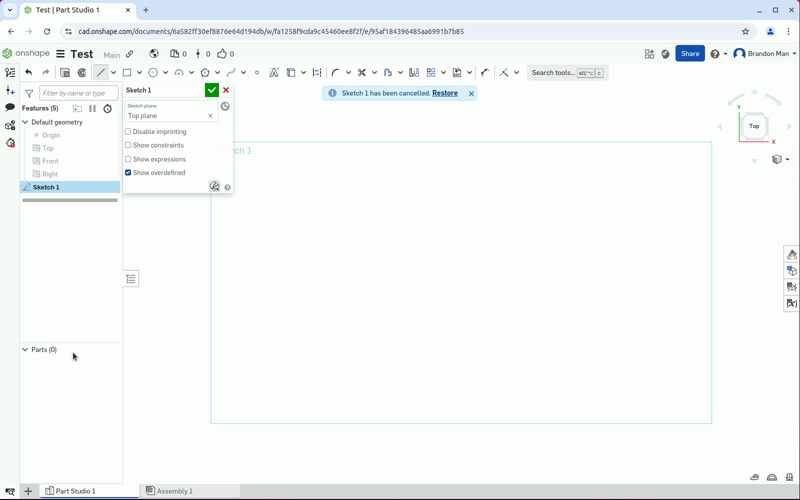
key_down(shift)
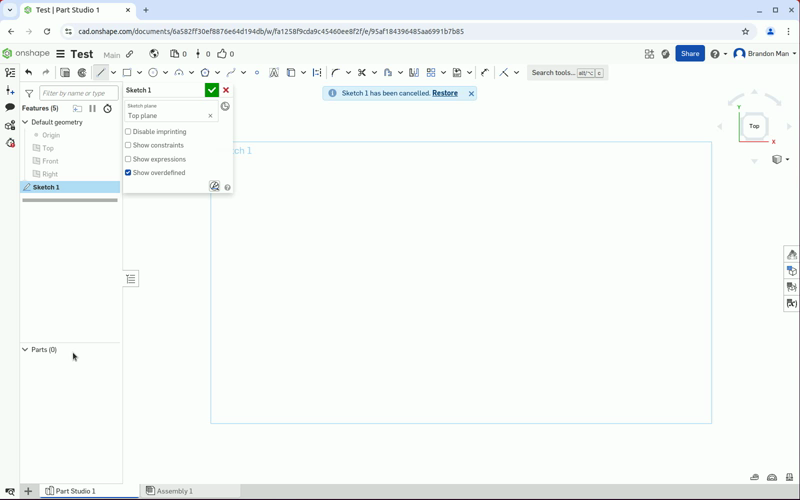
mouse_move(348, 300)
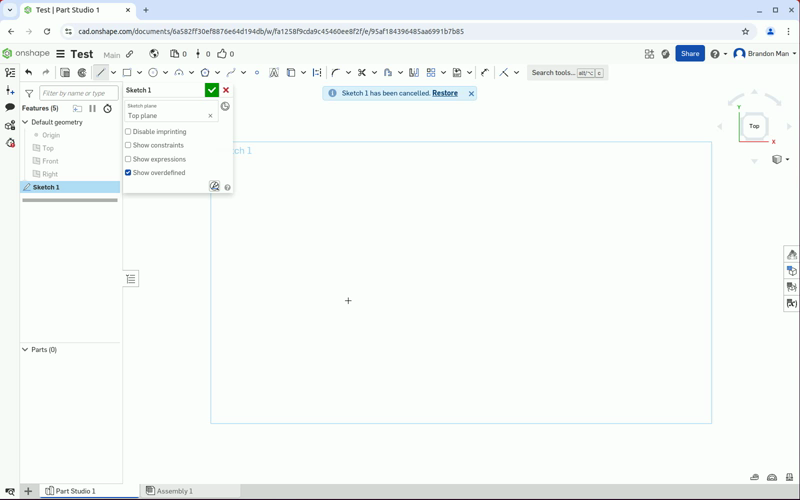
click(348, 300)
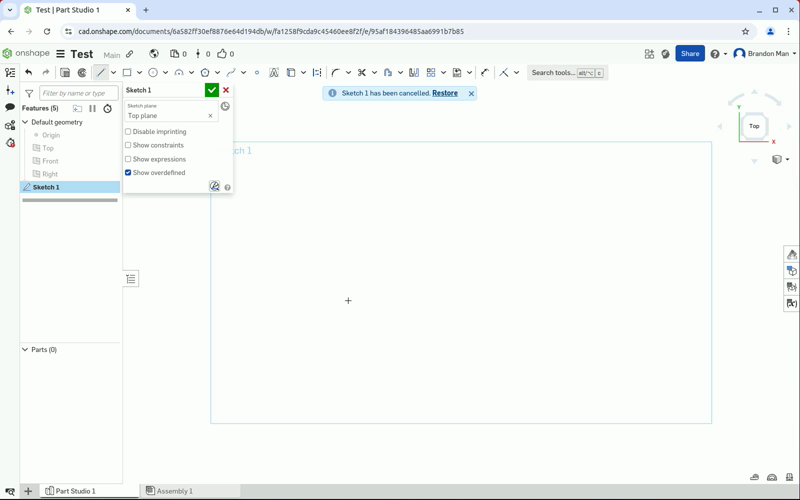
key_up(shift)
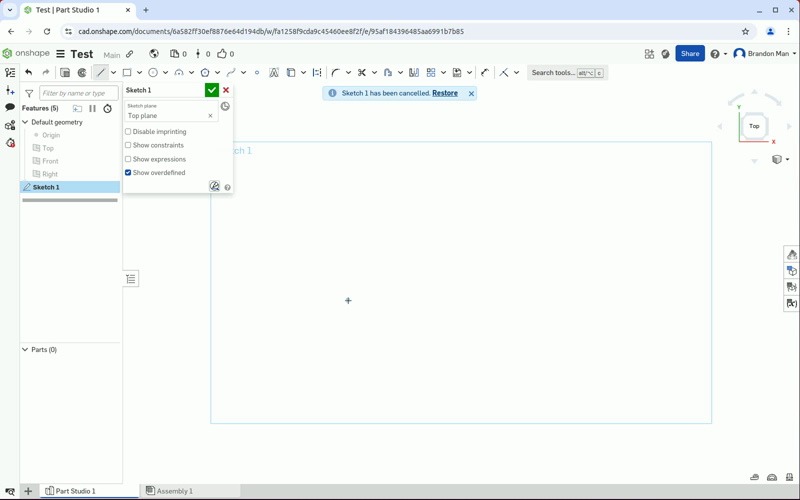
key_down(shift)
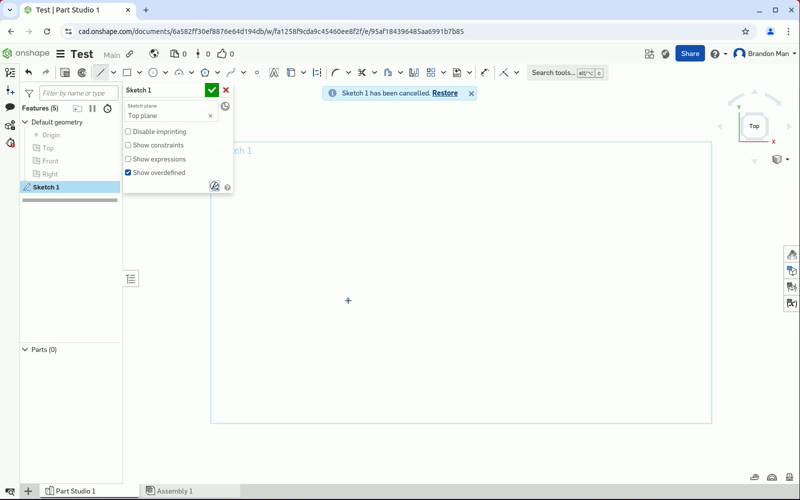
mouse_move(572, 300)
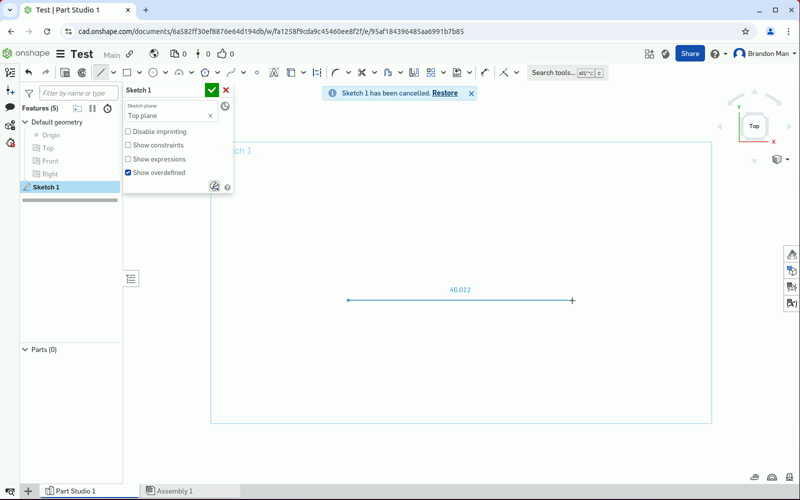
click(572, 300)
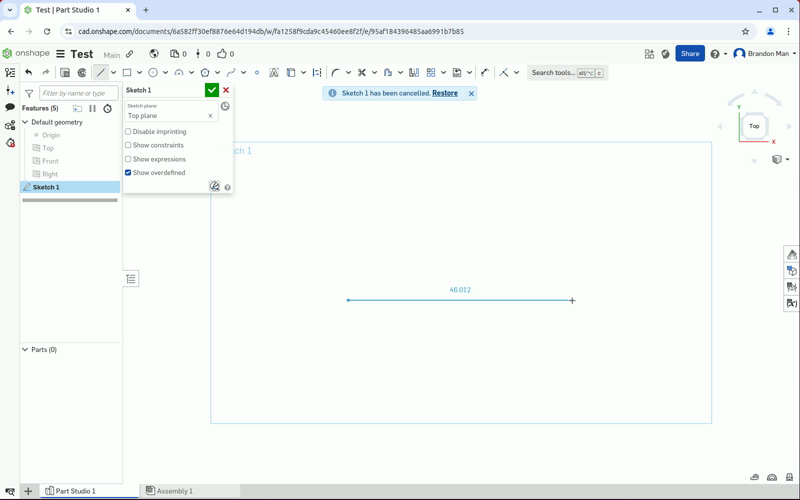
key_up(shift)
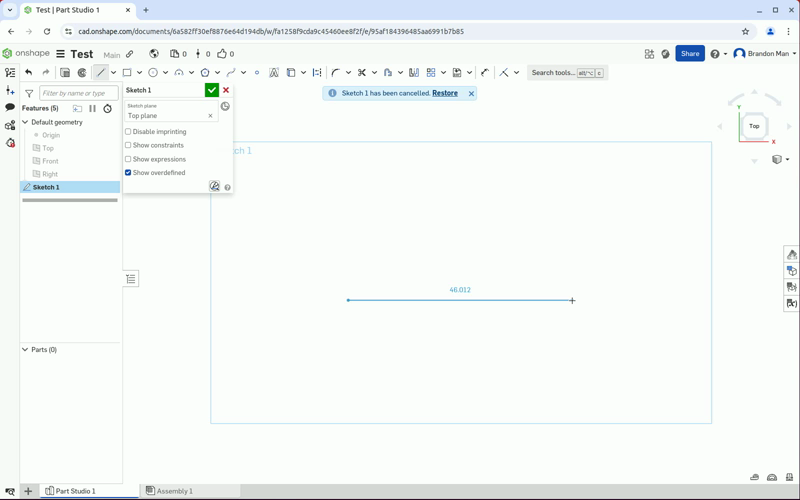
key_down(shift)
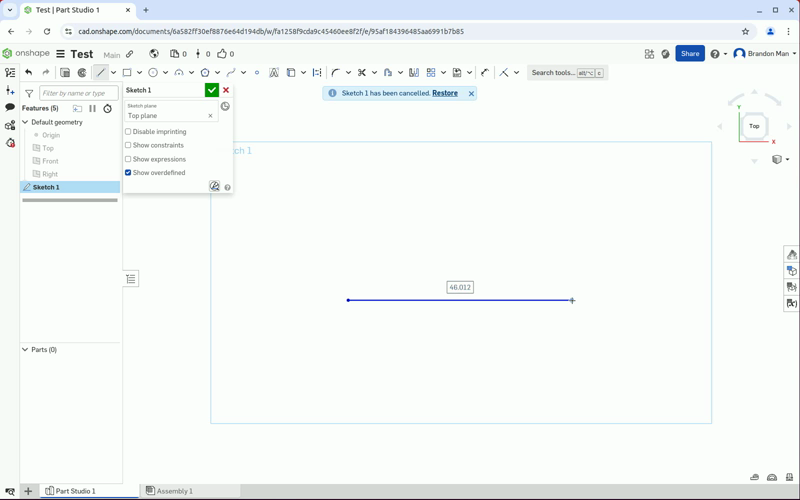
mouse_move(589, 300)
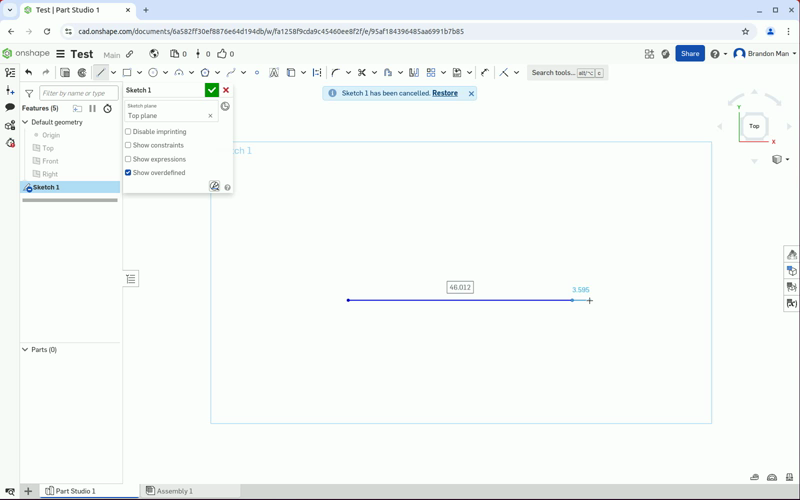
mouse_move(572, 265)
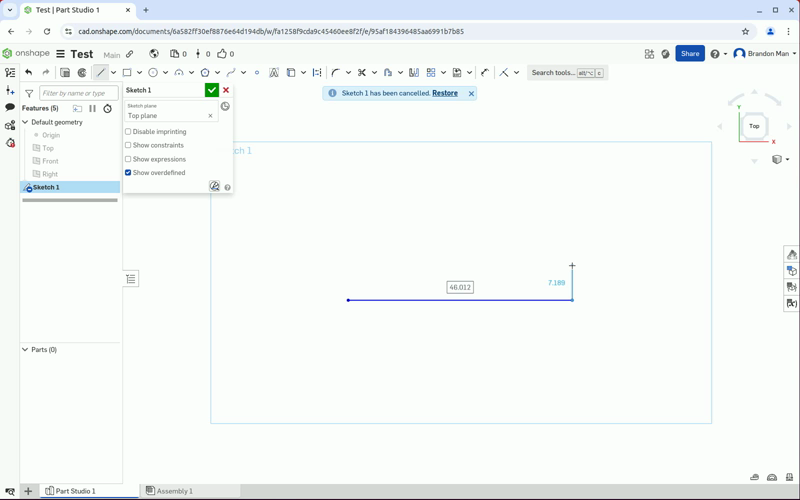
click(572, 265)
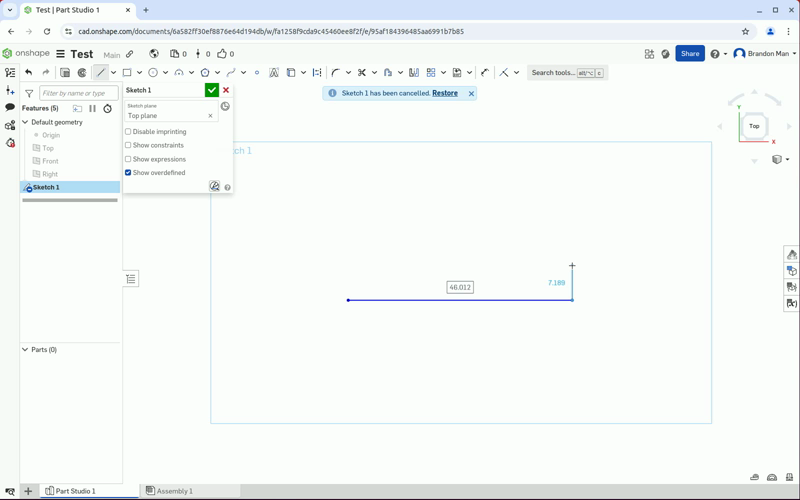
key_up(shift)
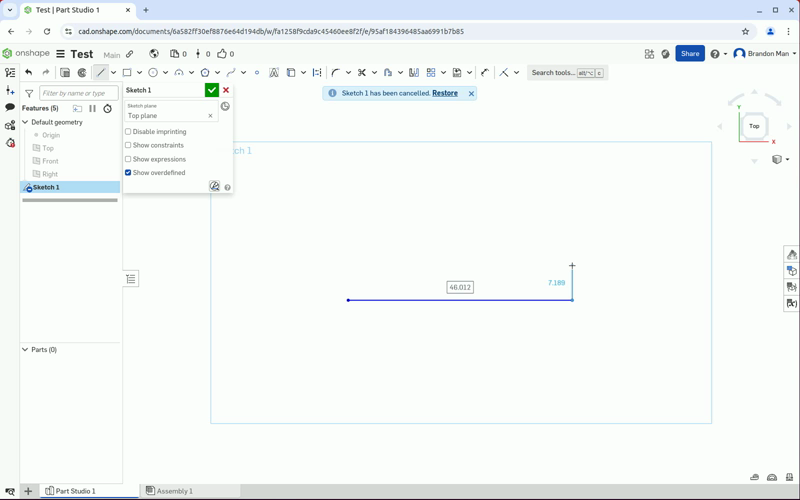
key_down(shift)
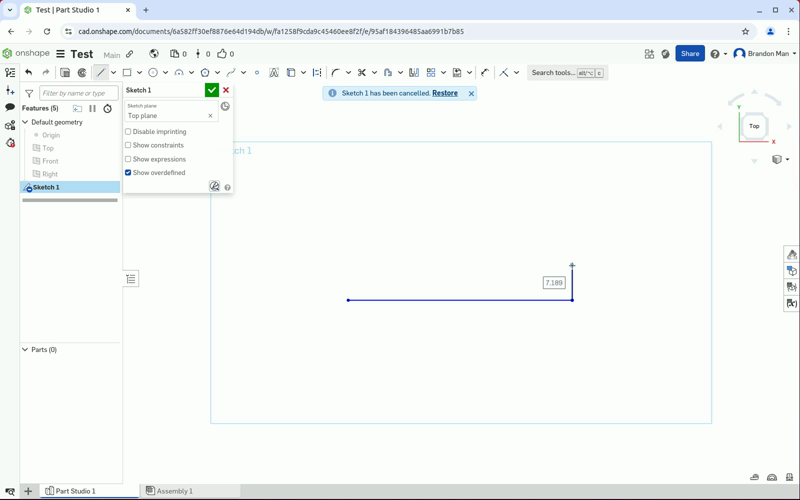
mouse_move(348, 265)
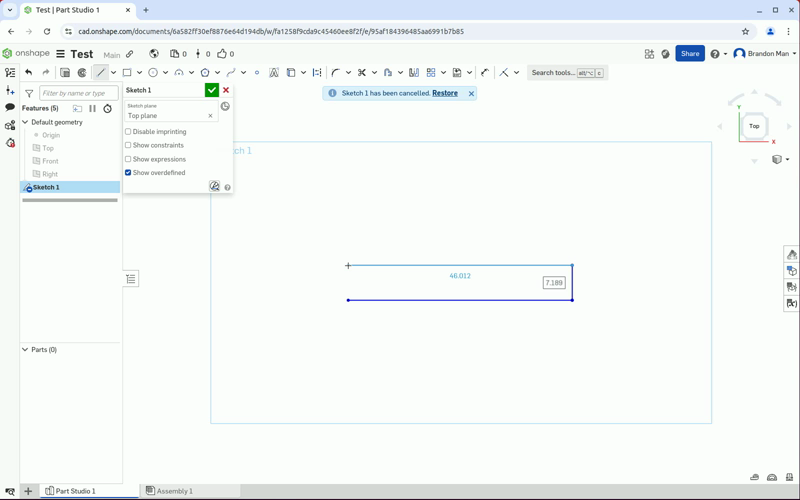
click(348, 265)
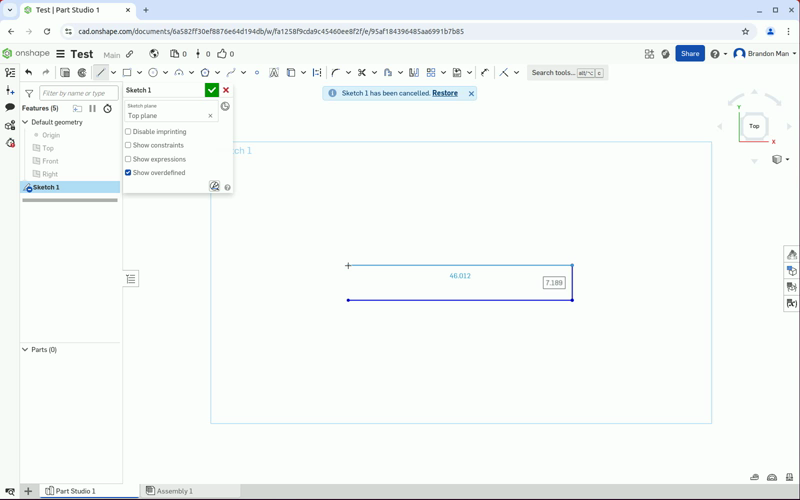
key_up(shift)
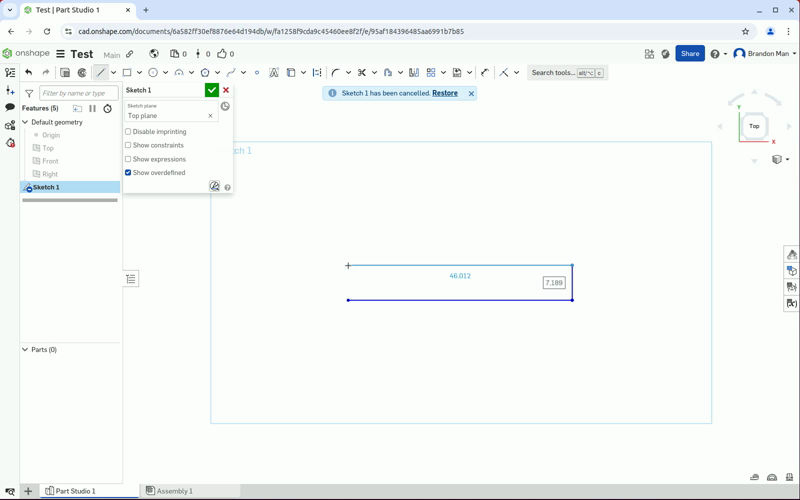
mouse_move(378, 265)
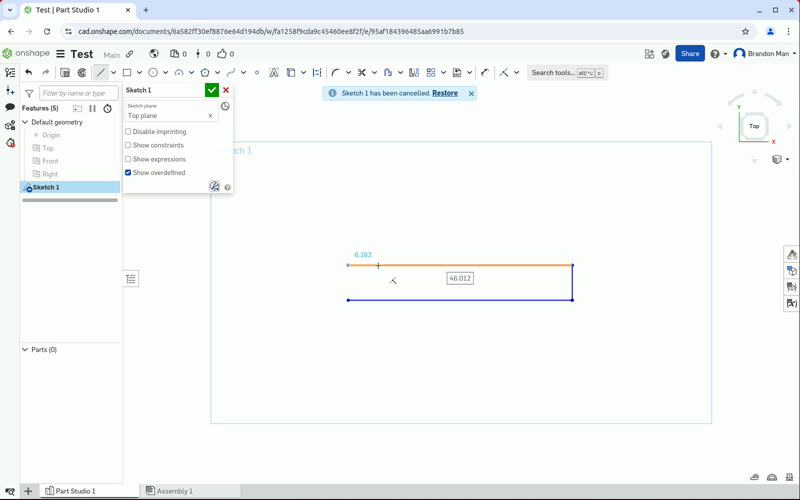
key_down(shift)
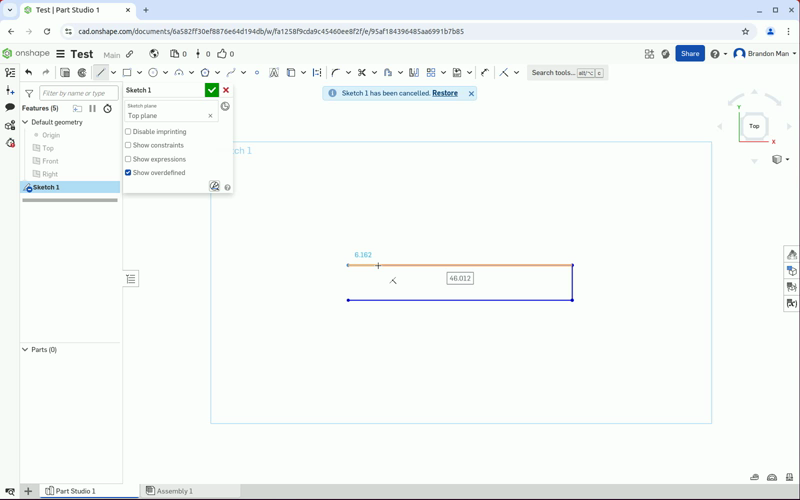
mouse_move(348, 300)
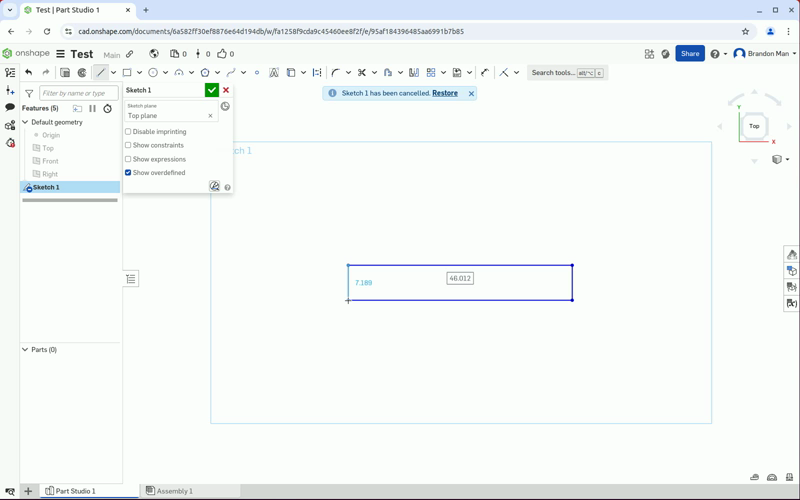
key_up(shift)
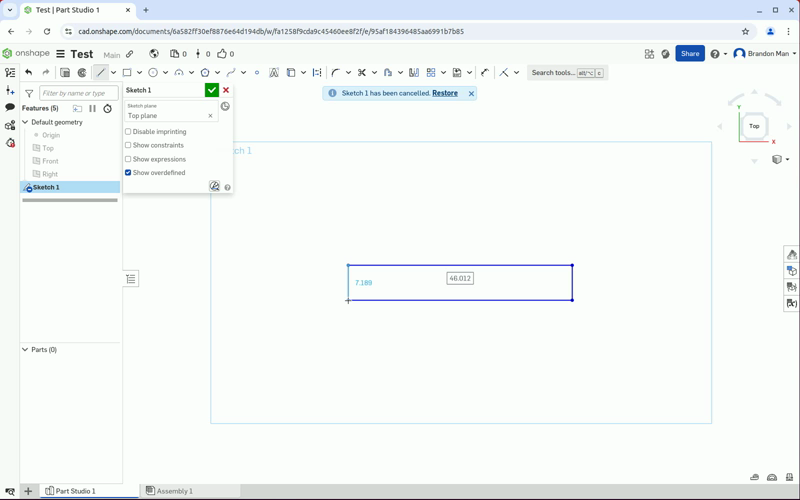
click(348, 300)
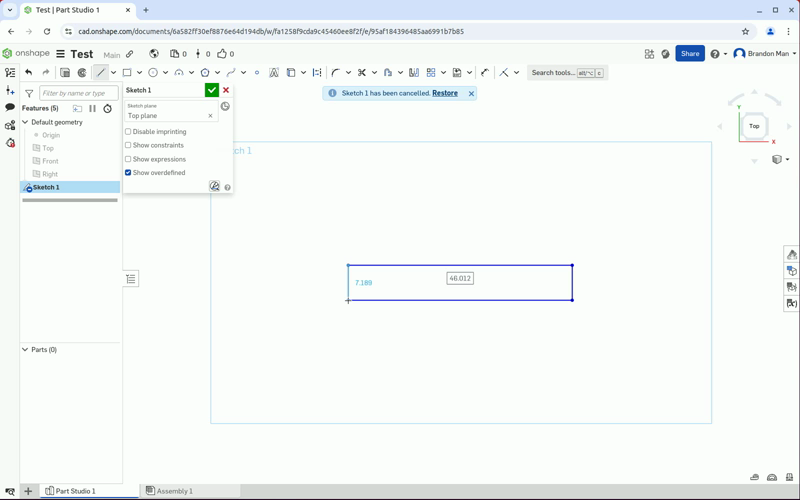
key(esc)
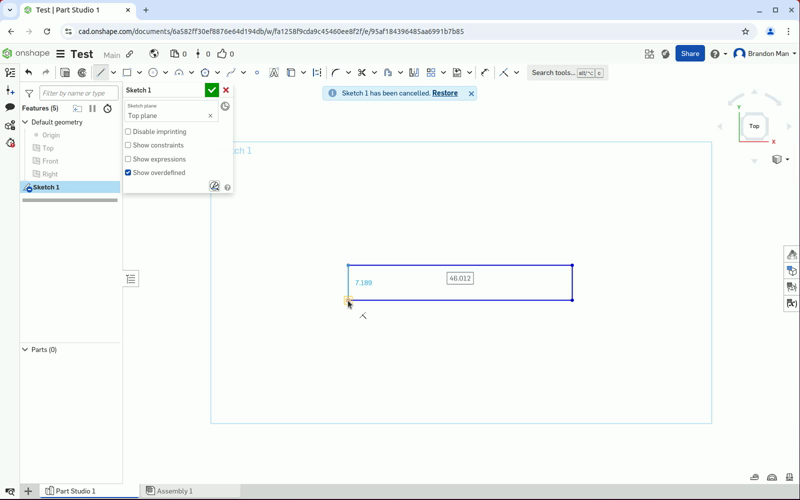
mouse_move(474, 294)
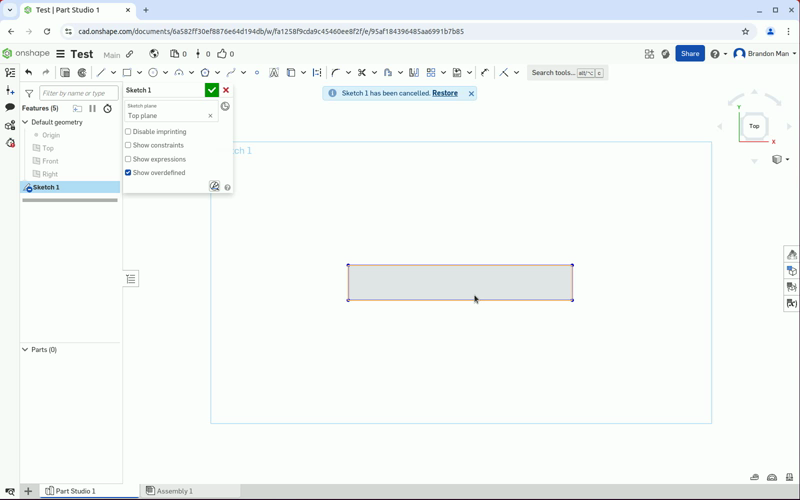
click(474, 294)
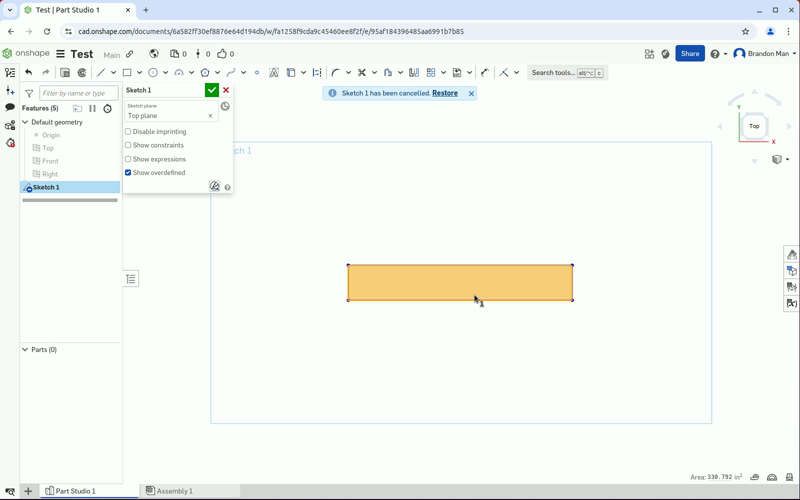
mouse_move(73, 352)
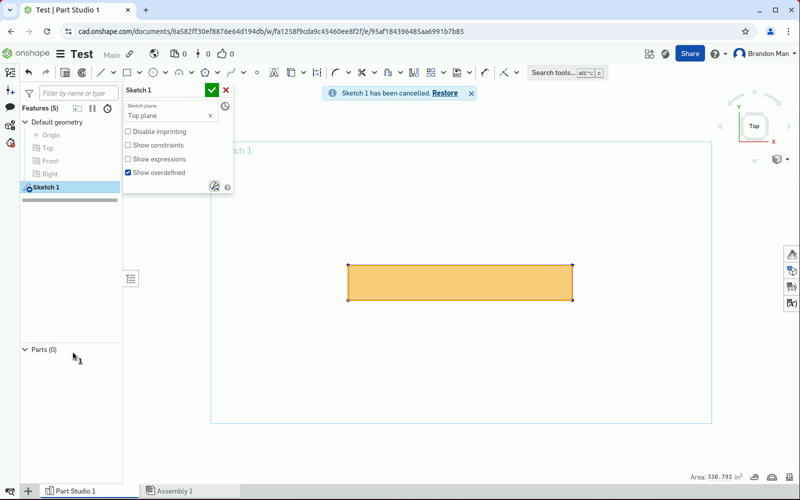
key(shift+y)
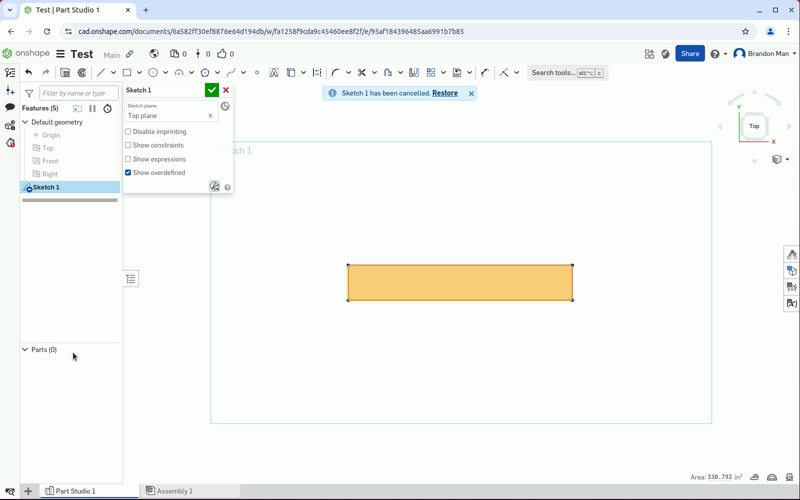
key(shift+e)
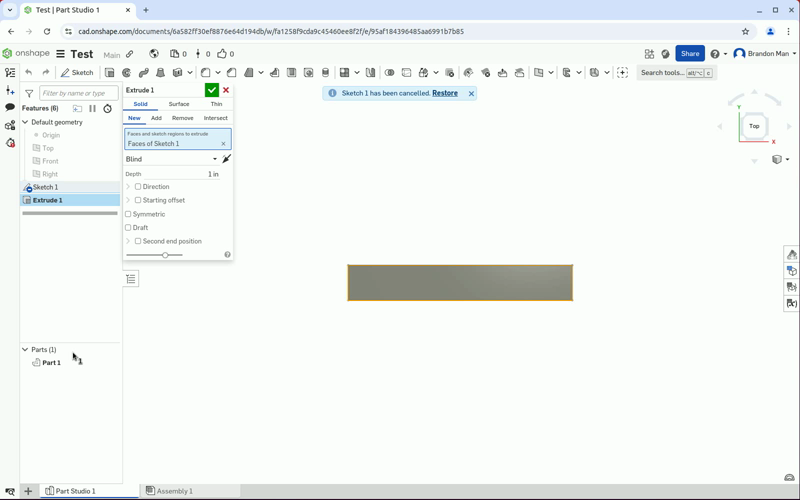
mouse_move(143, 106)
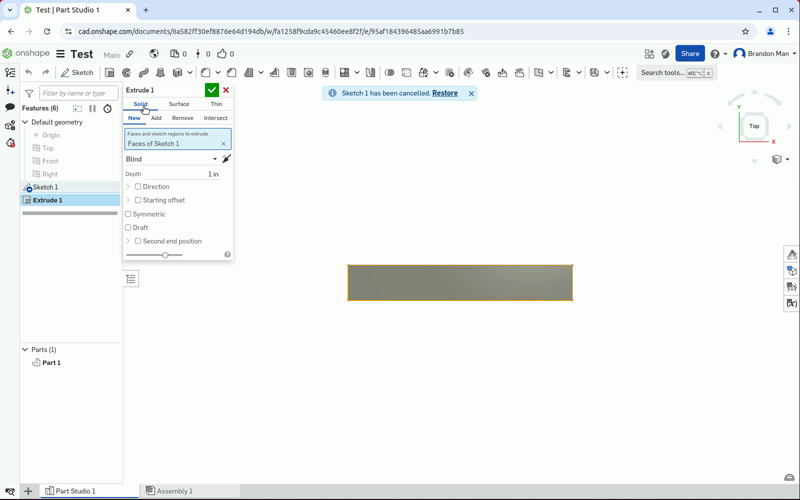
click(143, 106)
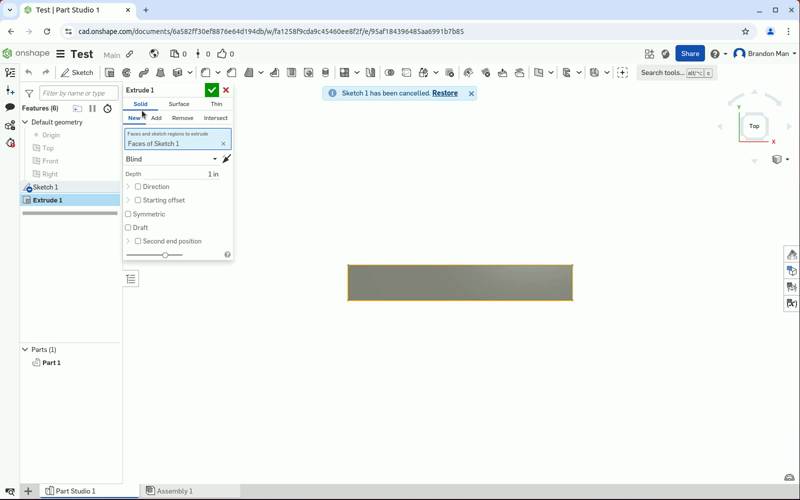
mouse_move(137, 120)
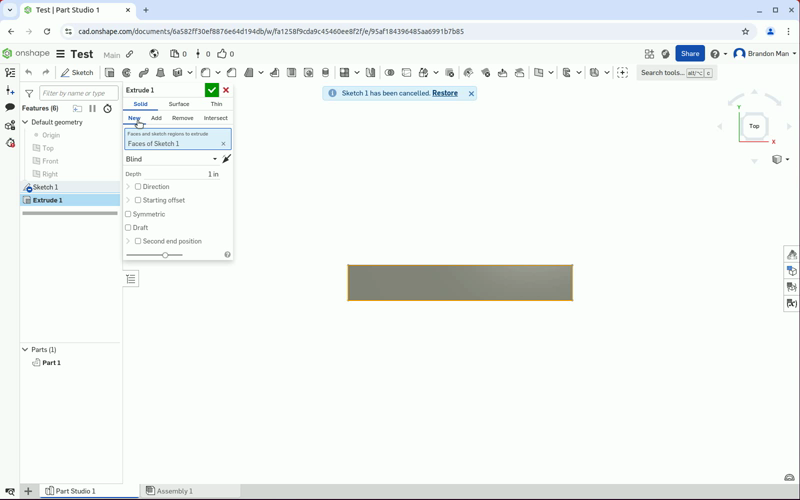
click(137, 120)
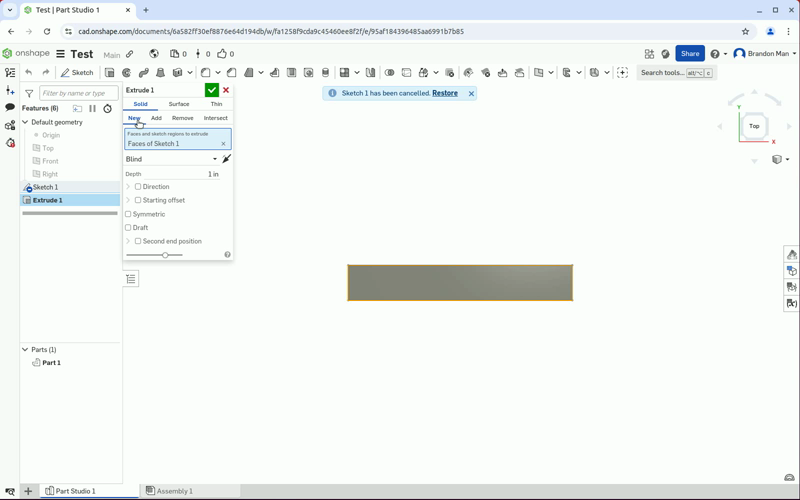
key(tab, 4)
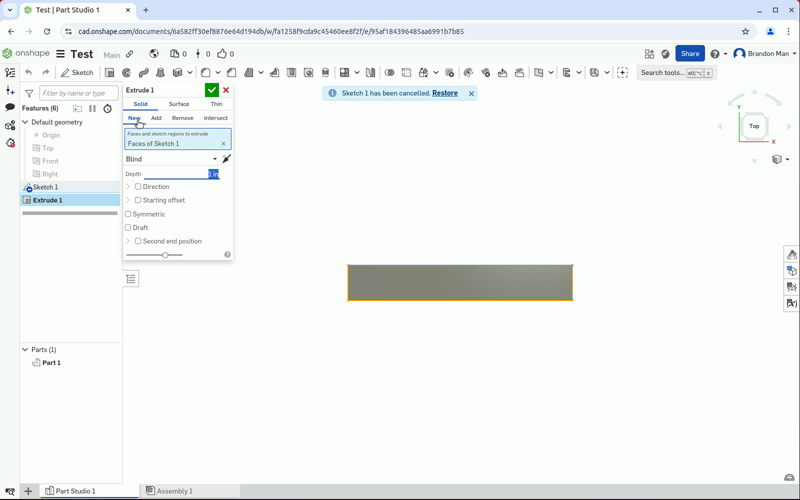
text(7.221)
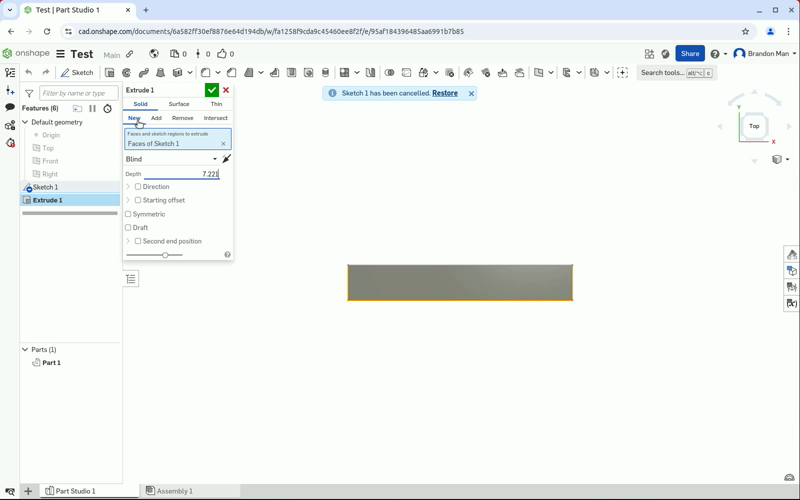
key(enter)
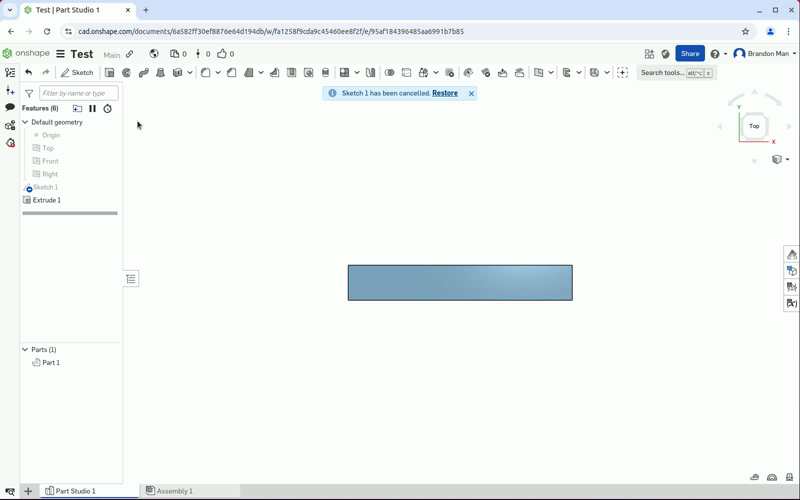
key(shift+h)
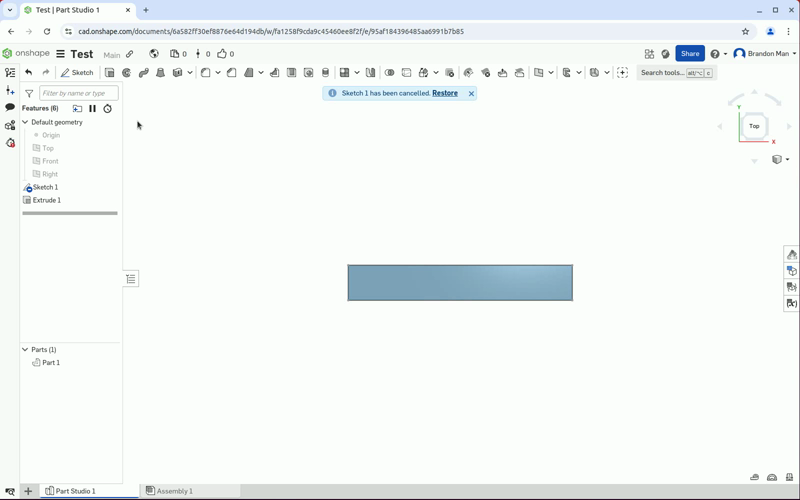
key(shift+h)
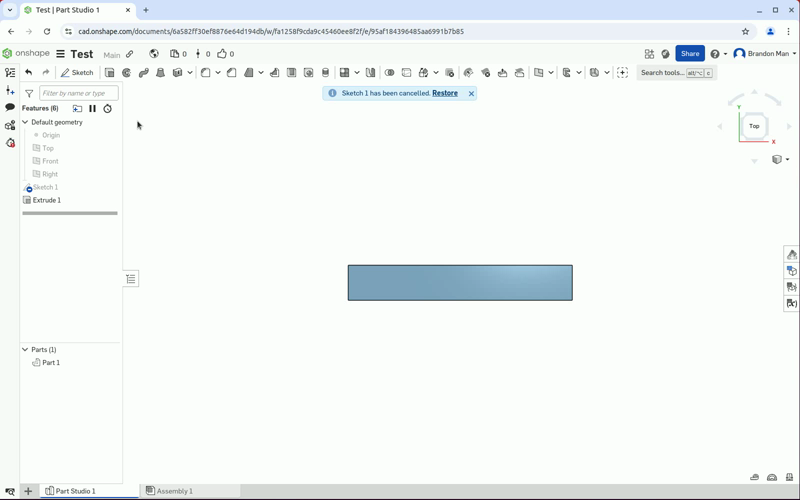
mouse_move(73, 189)
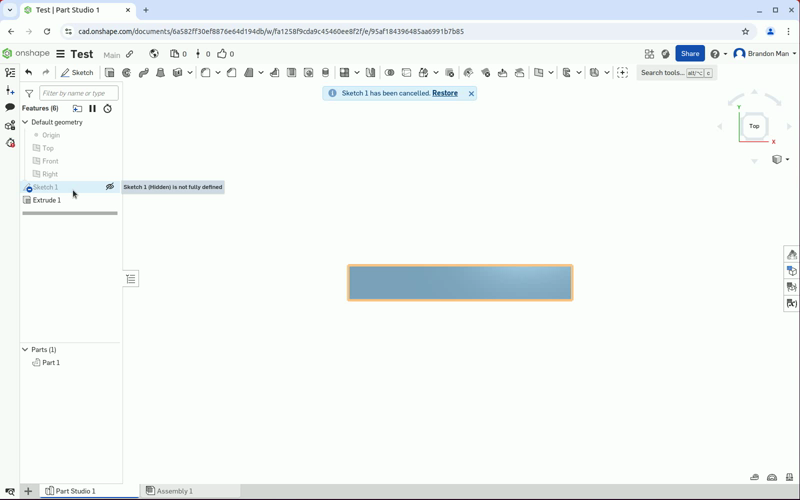
click(73, 189)
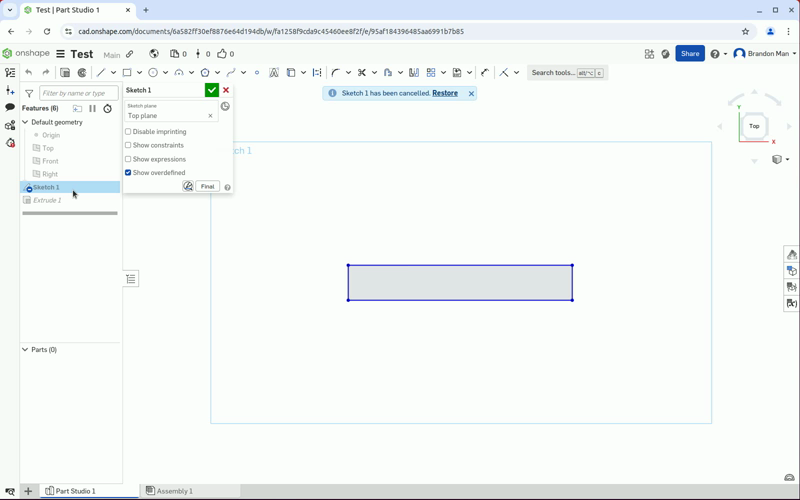
mouse_move(229, 92)
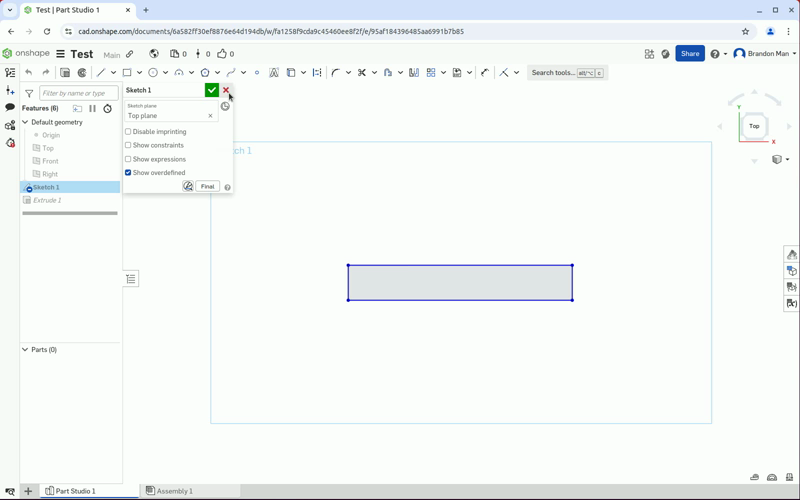
click(229, 92)
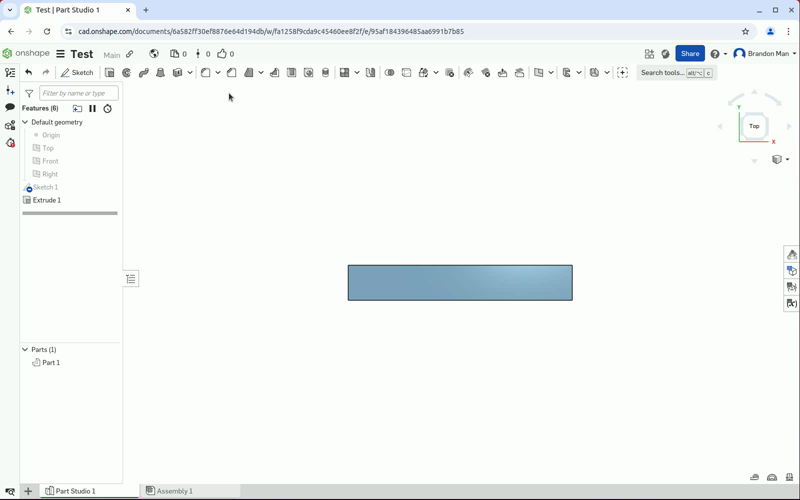
mouse_move(541, 75)
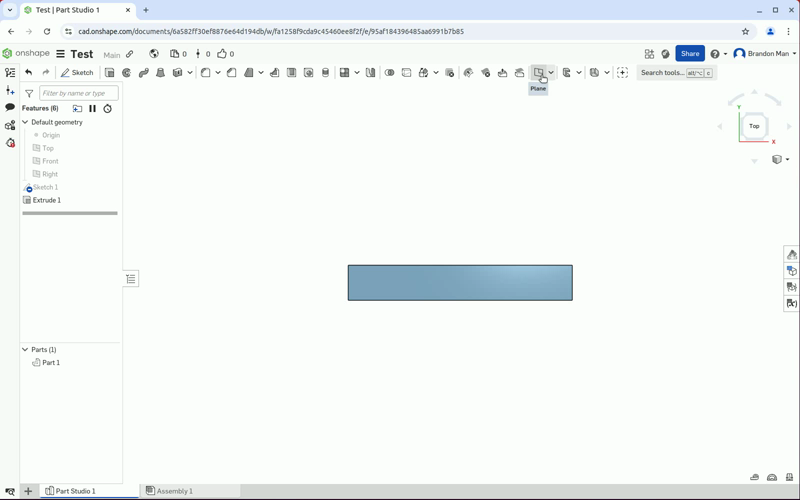
click(541, 75)
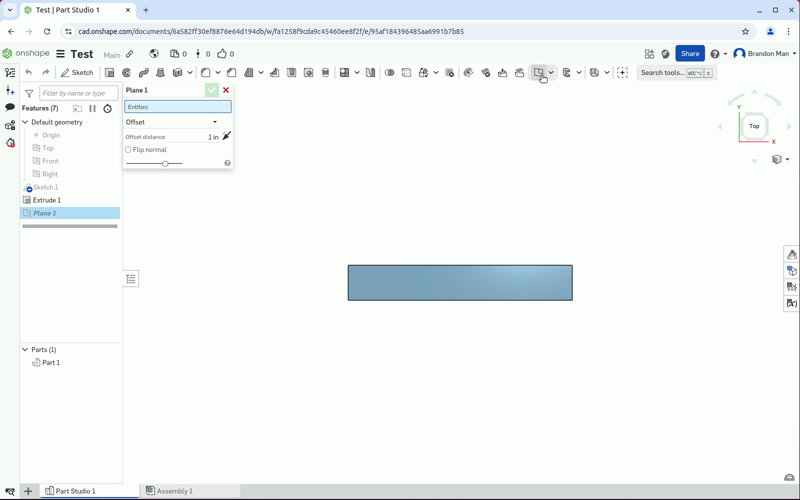
mouse_move(73, 150)
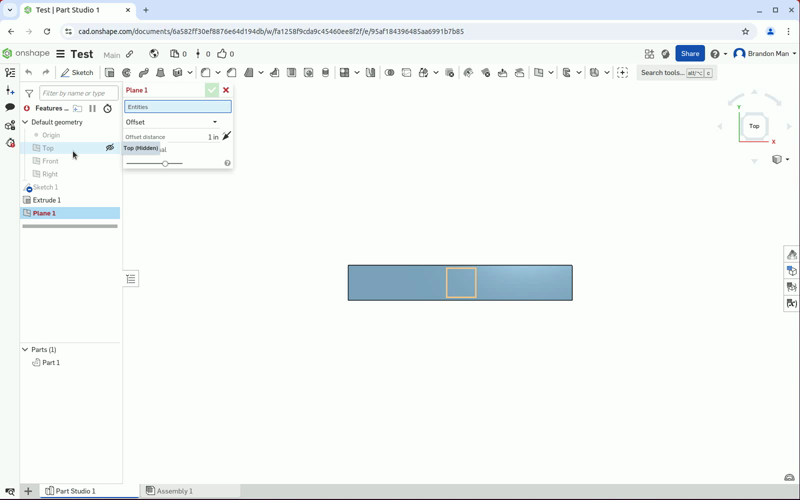
click(73, 150)
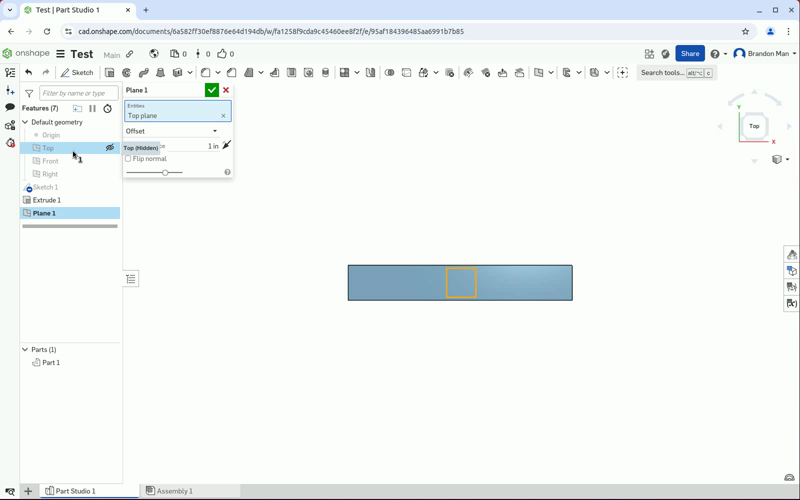
key(tab, 2)
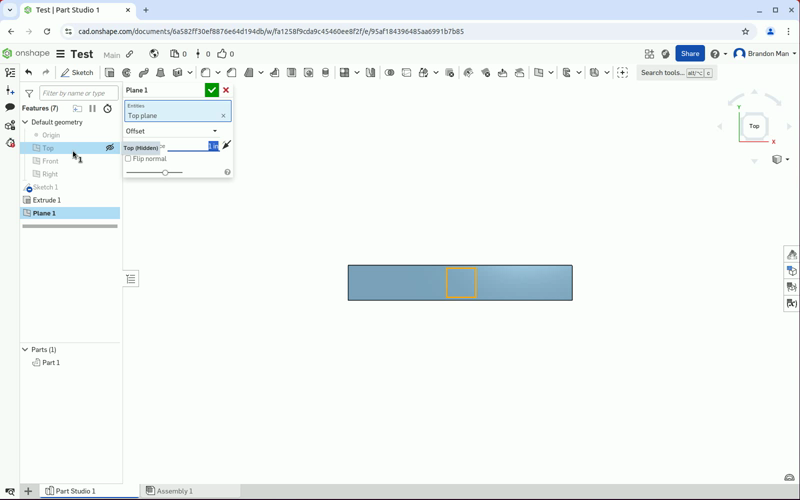
text(7.21)
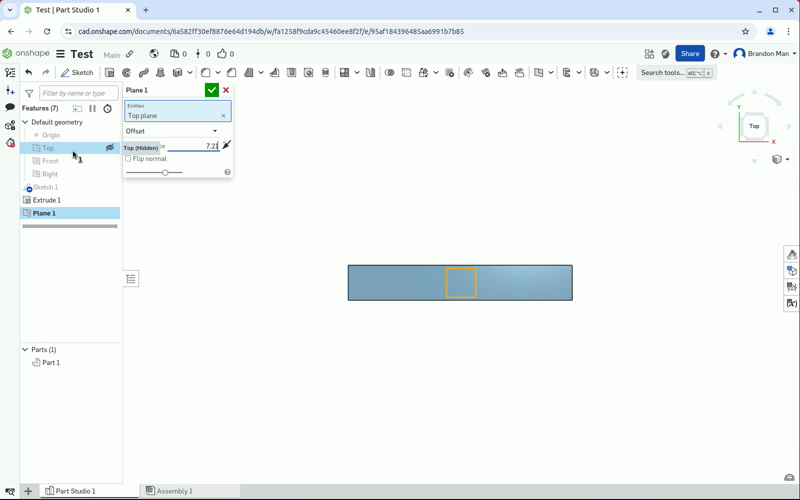
key(enter, 2)
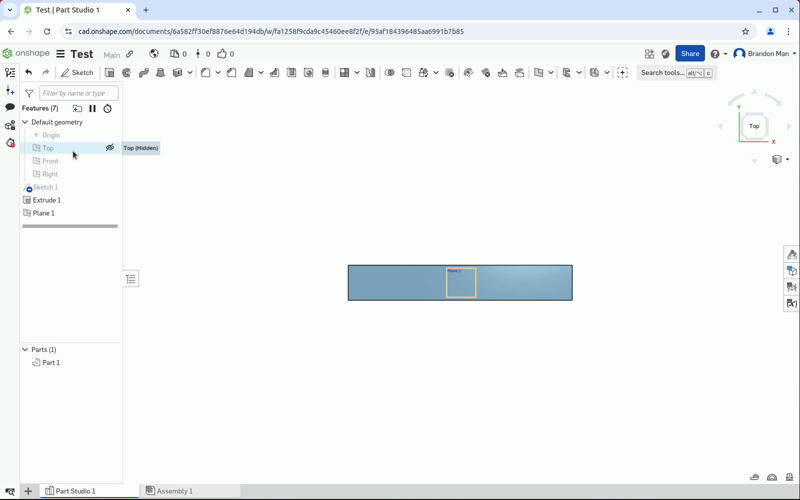
key(shift+s)
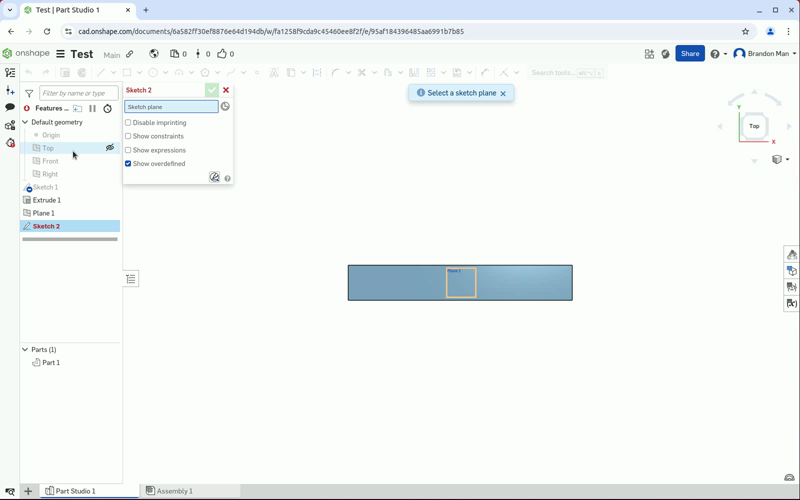
mouse_move(73, 215)
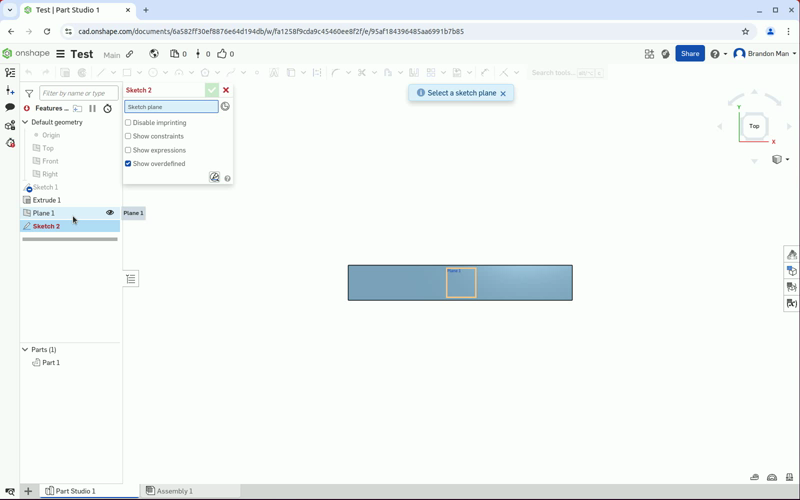
click(73, 215)
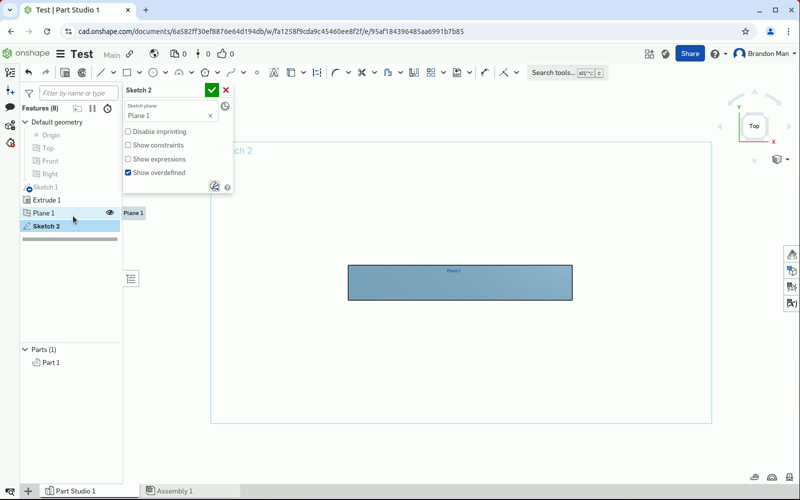
mouse_move(73, 352)
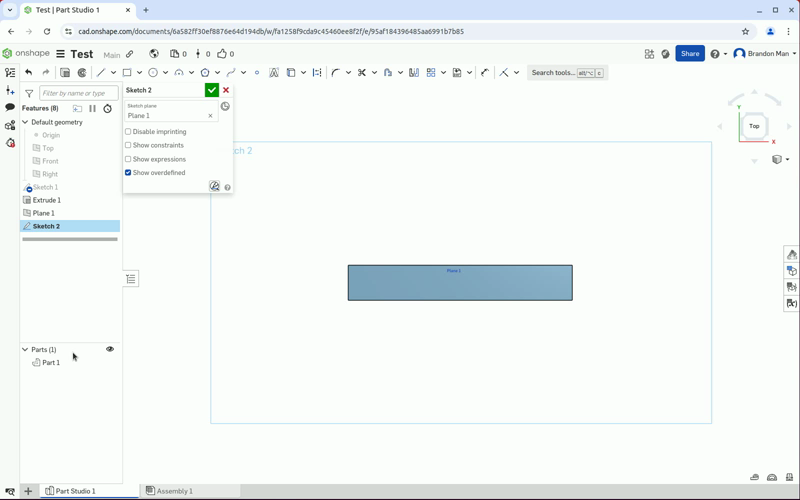
key(y)
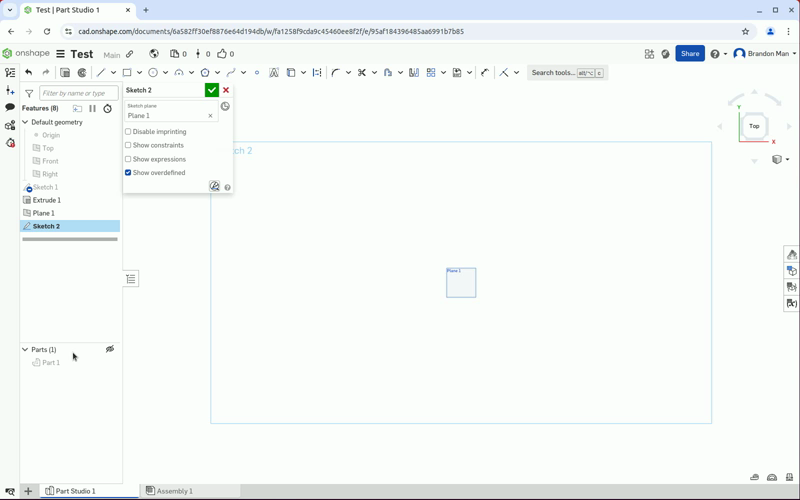
key(c)
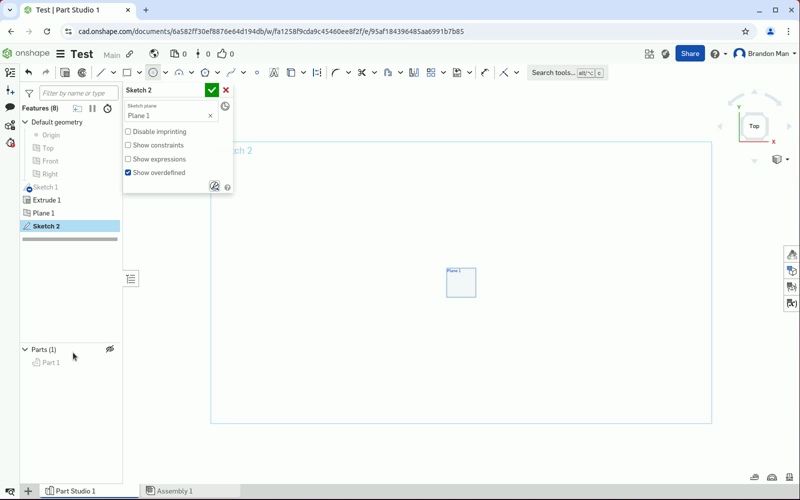
key_down(shift)
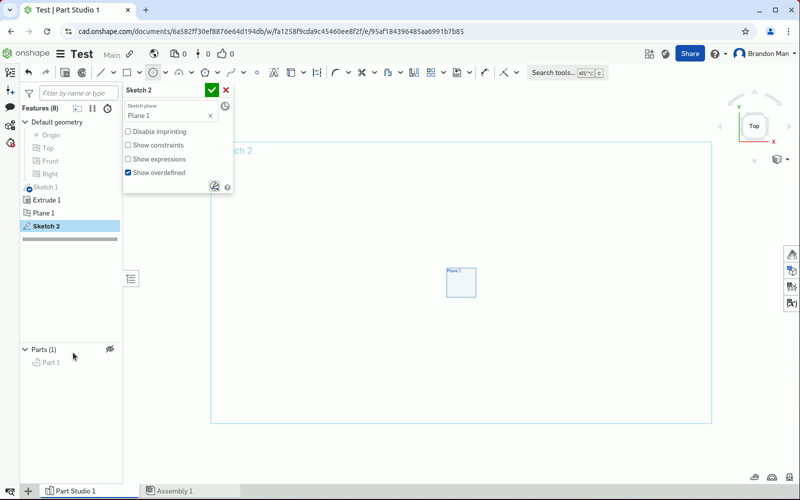
mouse_move(364, 282)
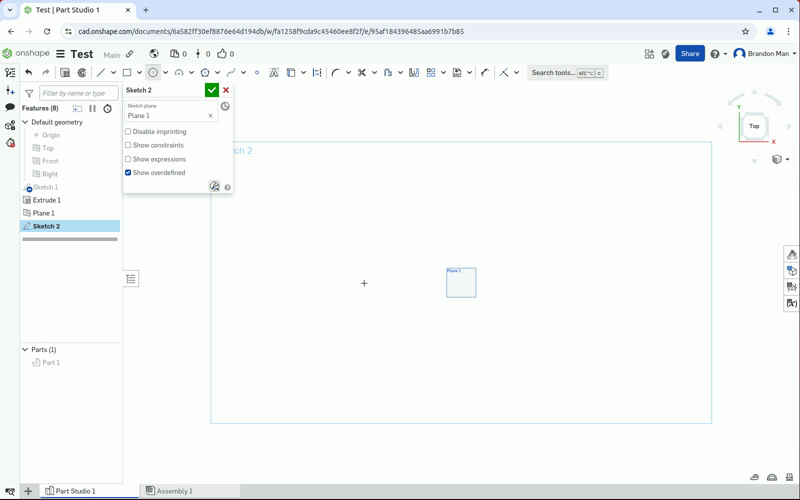
click(364, 282)
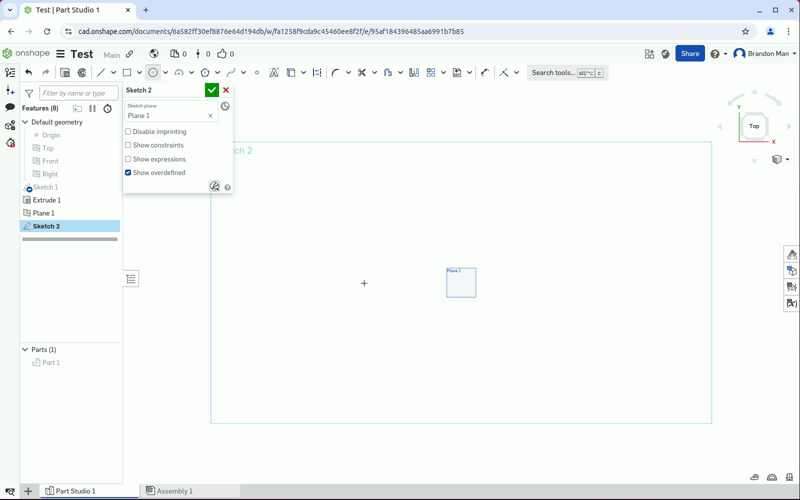
key_up(shift)
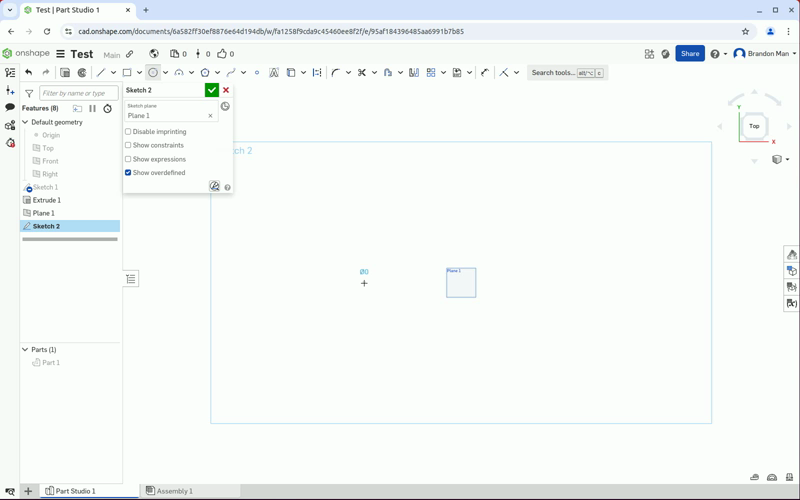
mouse_move(372, 282)
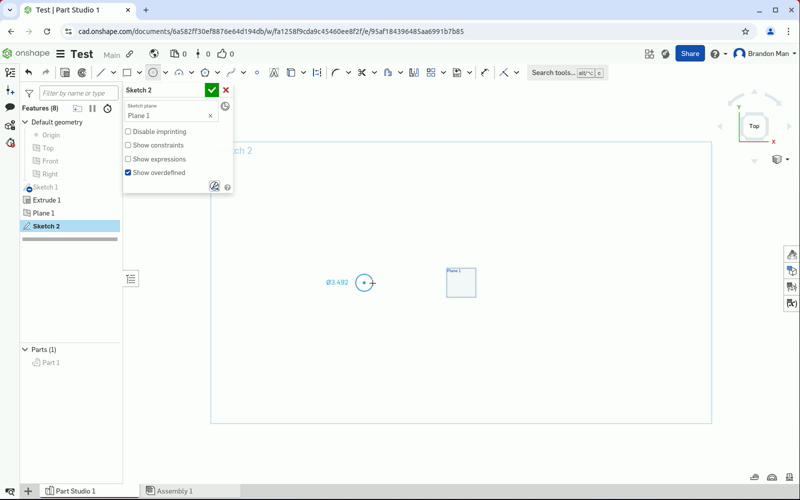
click(372, 282)
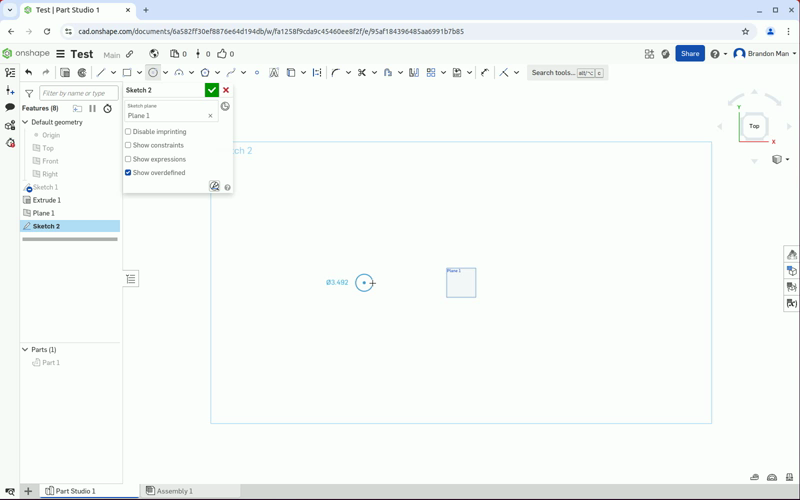
key(esc)
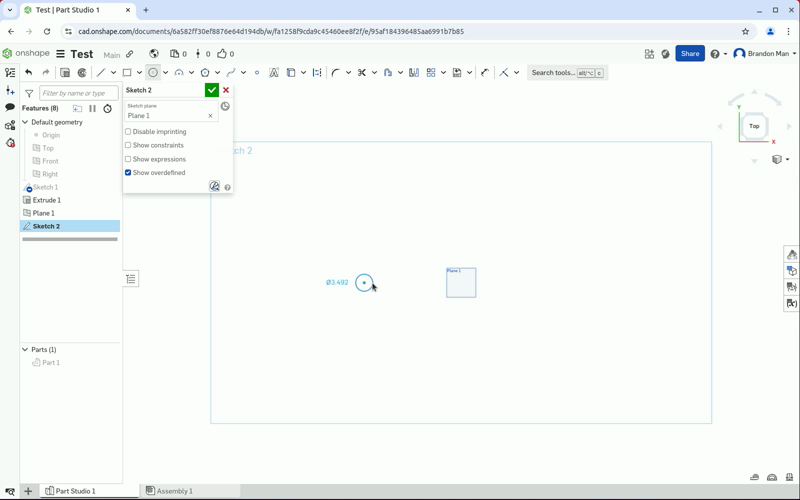
mouse_move(365, 285)
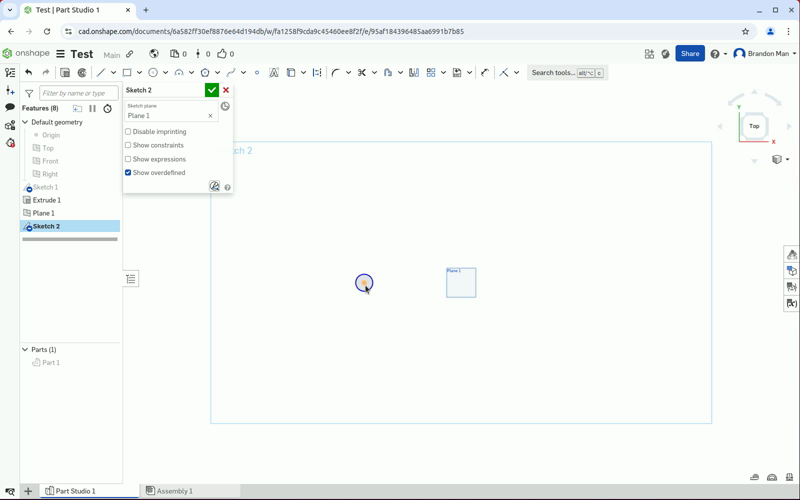
scroll(6)
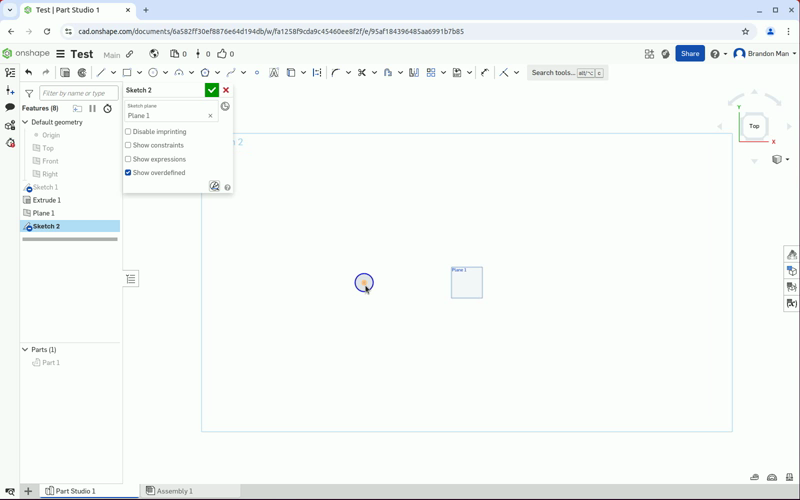
scroll(6)
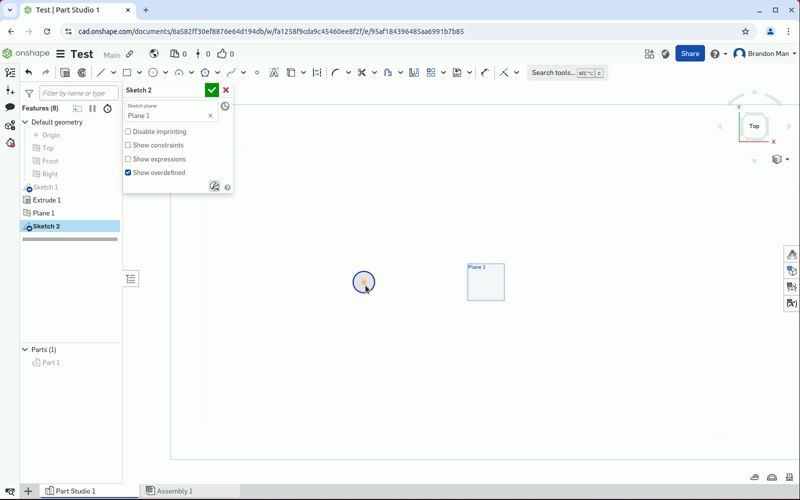
scroll(6)
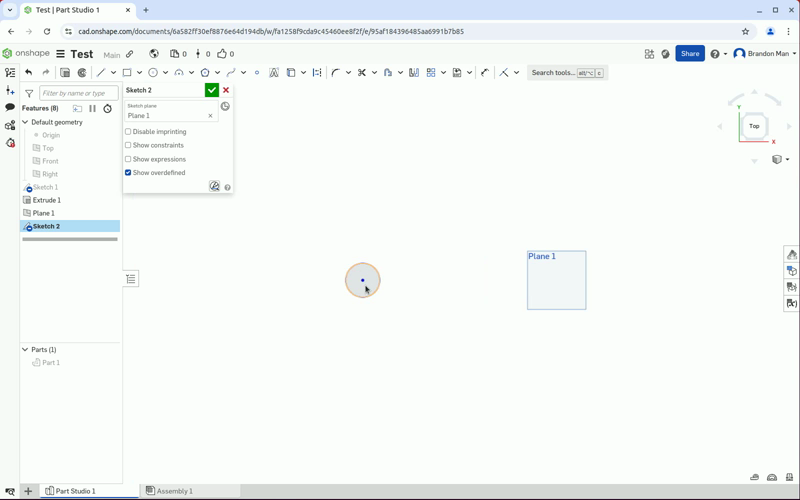
scroll(6)
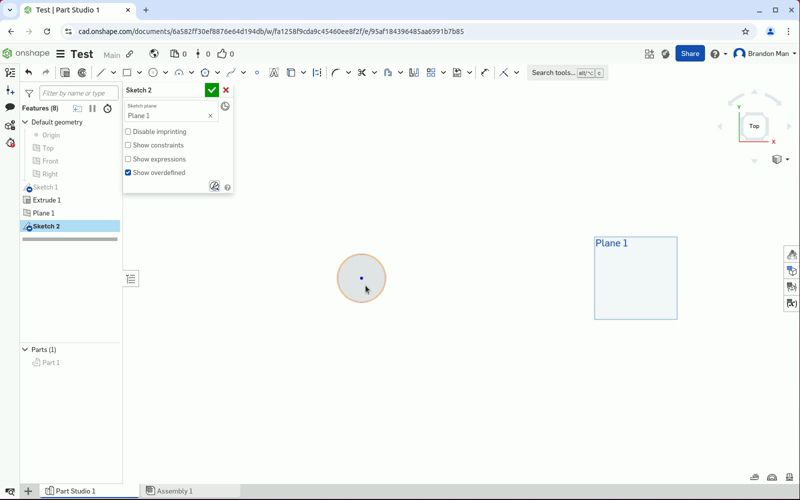
scroll(6)
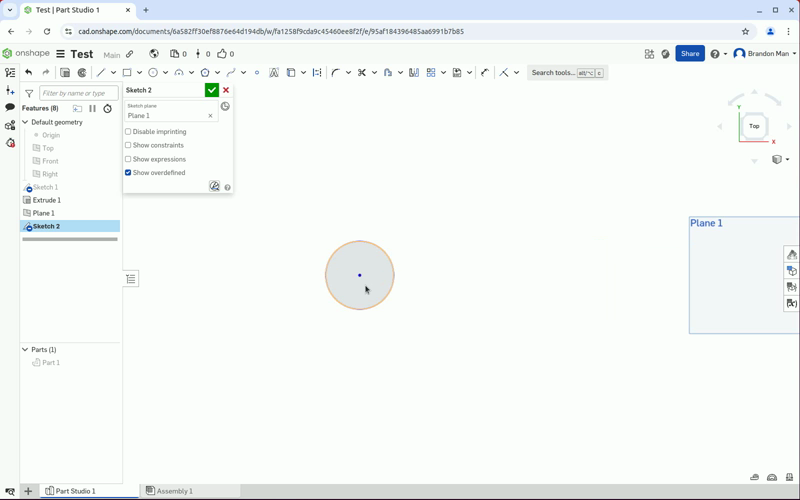
scroll(6)
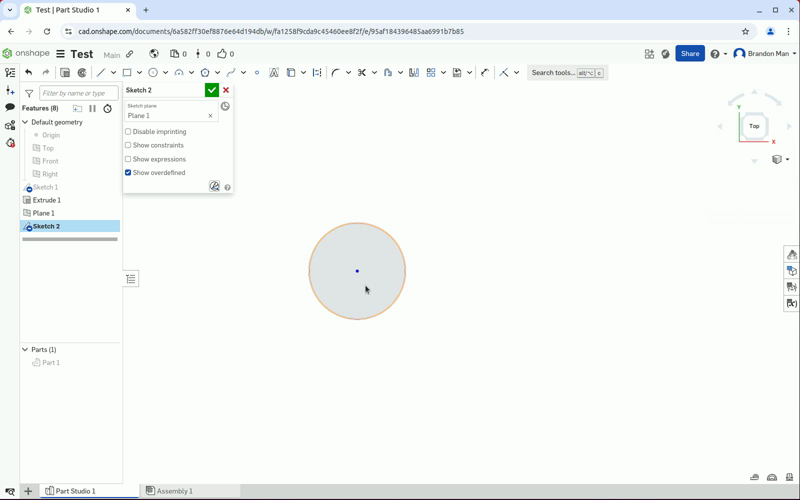
scroll(6)
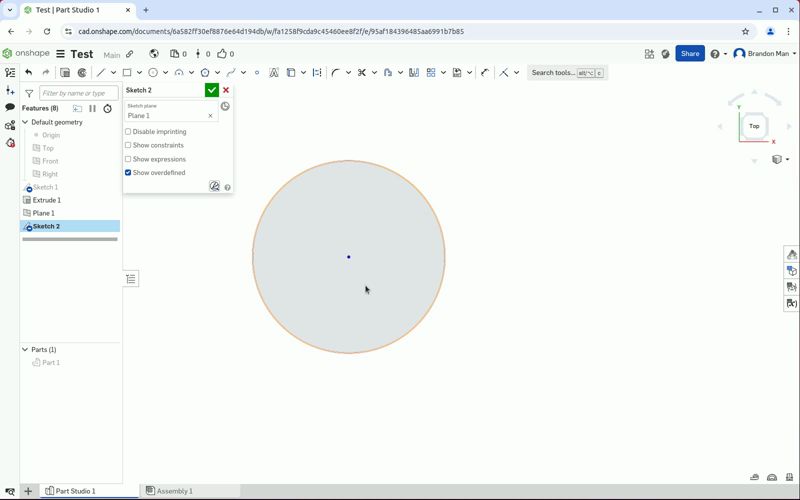
click(365, 285)
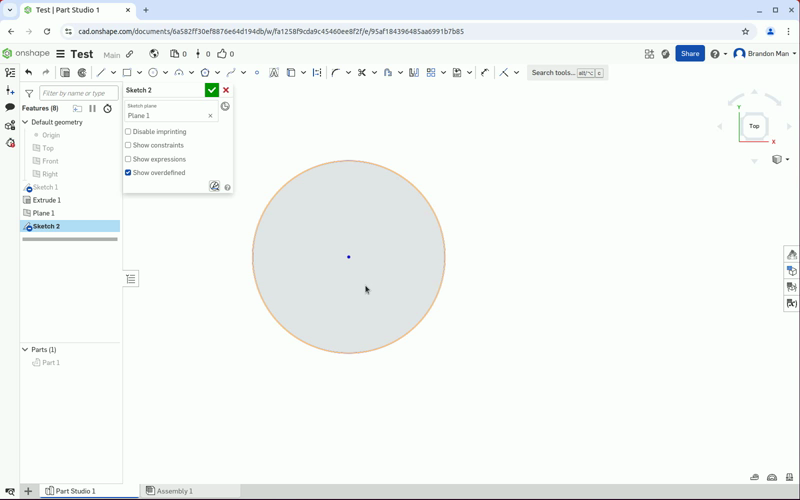
scroll(-6)
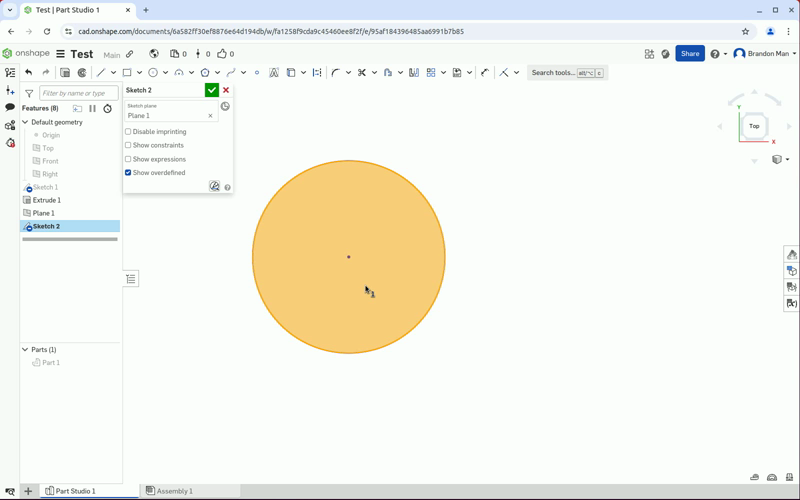
scroll(-6)
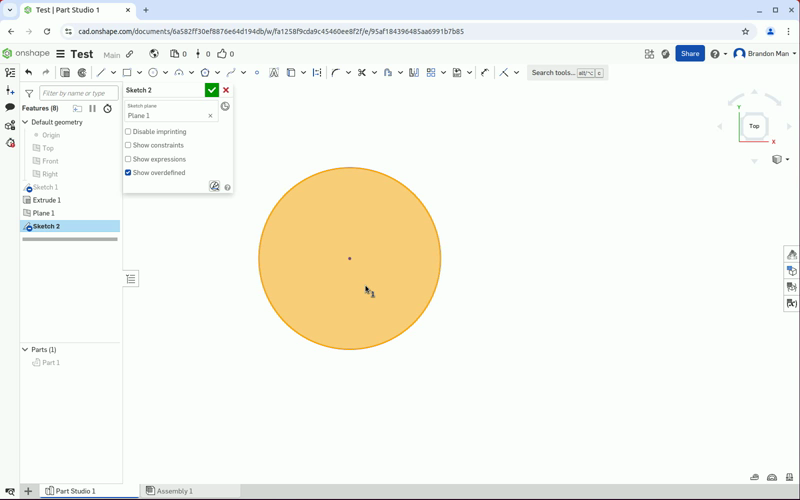
scroll(-6)
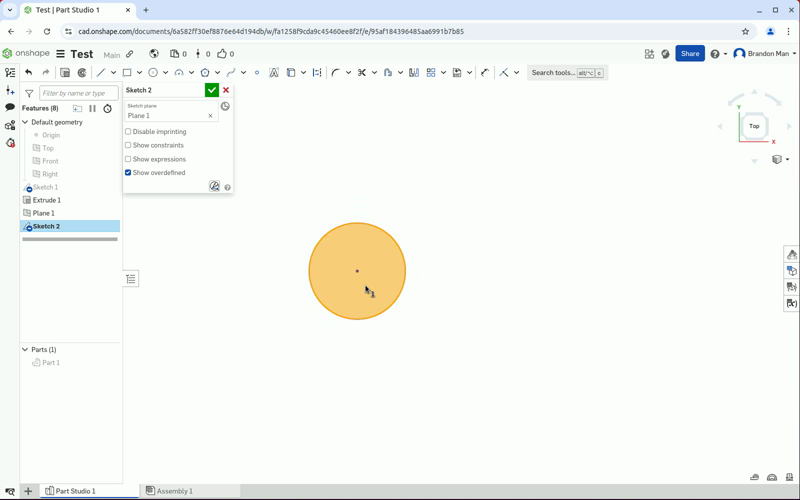
scroll(-6)
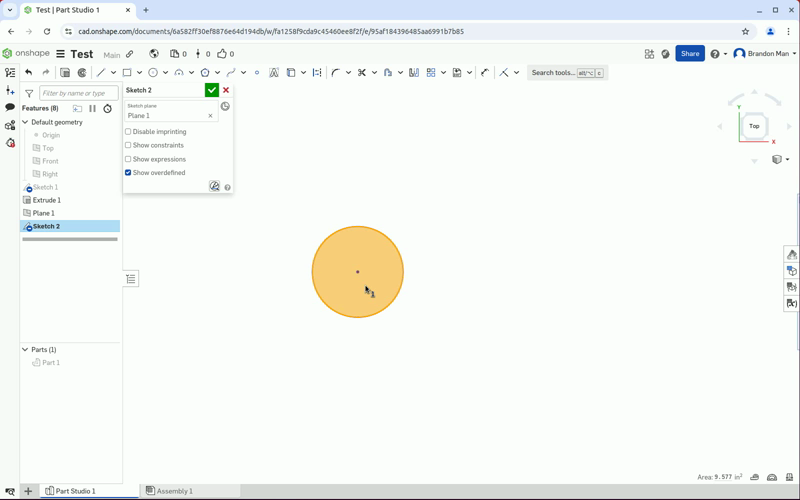
scroll(-6)
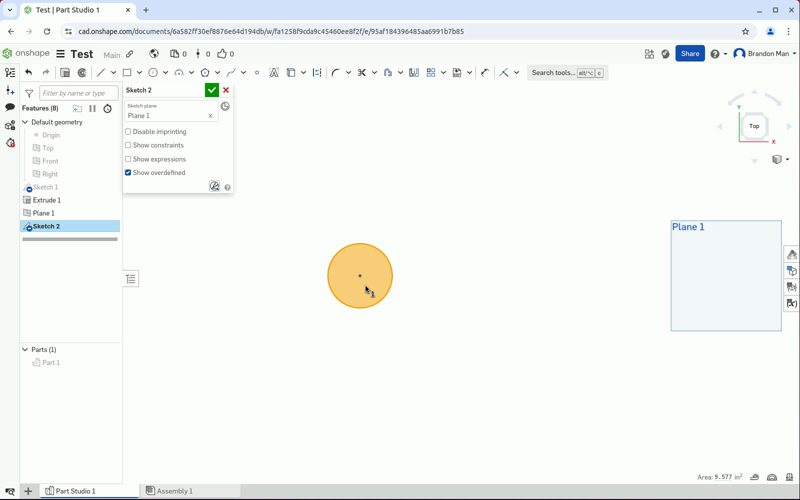
scroll(-6)
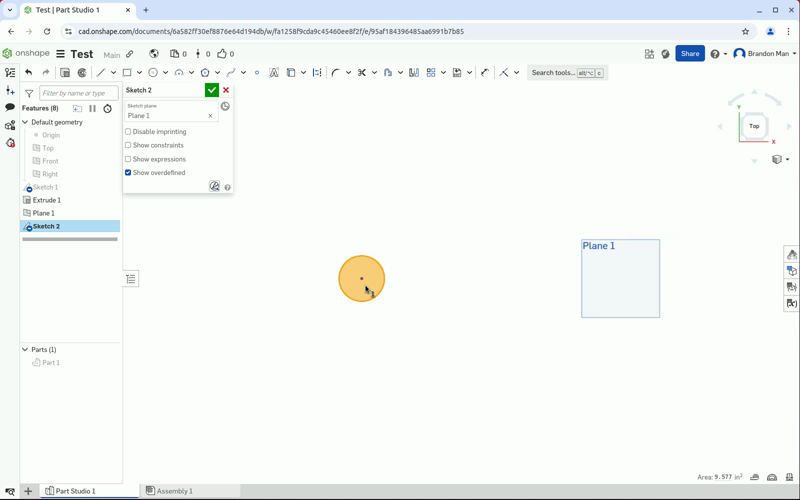
scroll(-6)
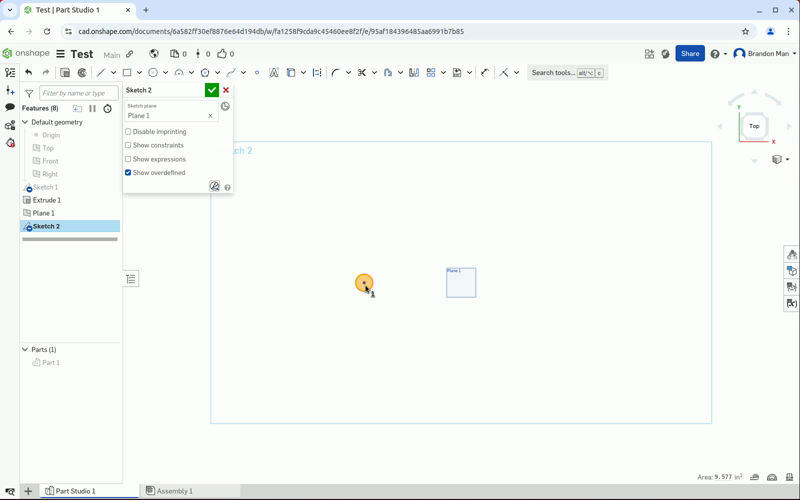
mouse_move(73, 352)
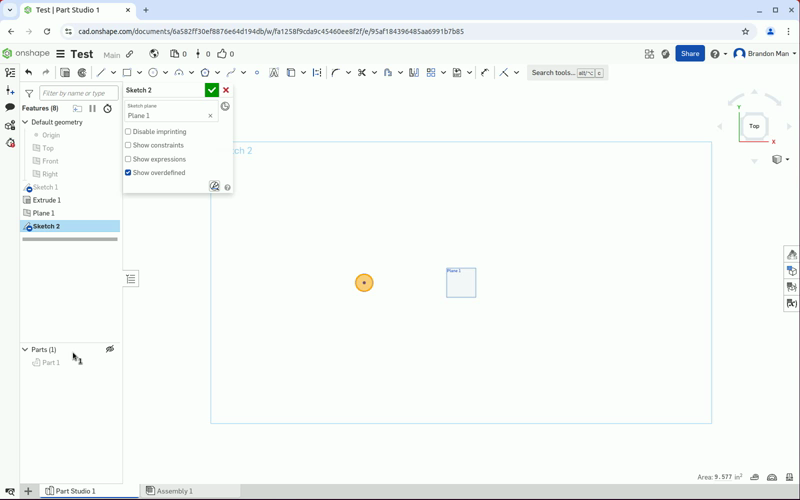
key(shift+y)
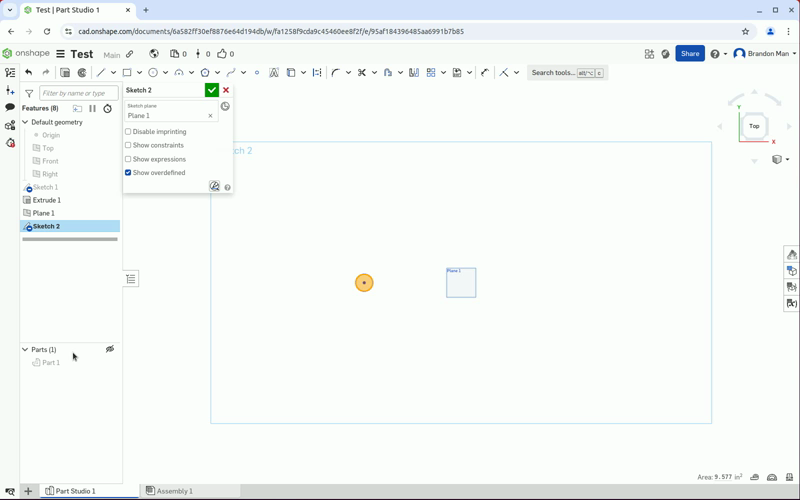
key(shift+e)
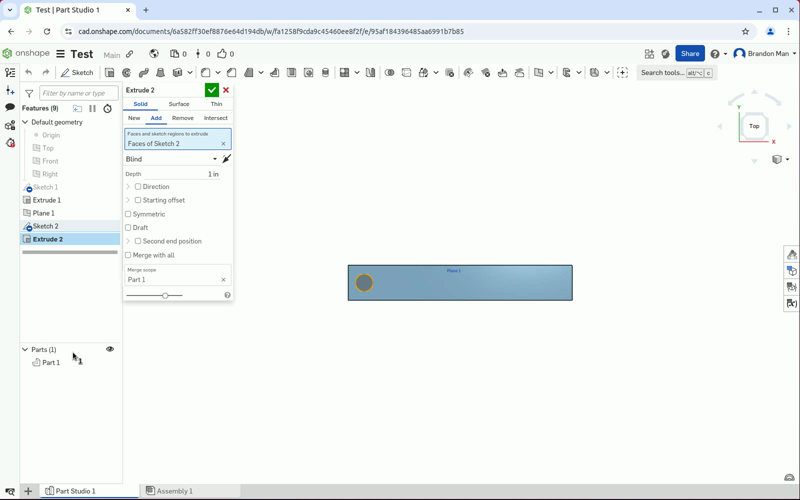
mouse_move(143, 106)
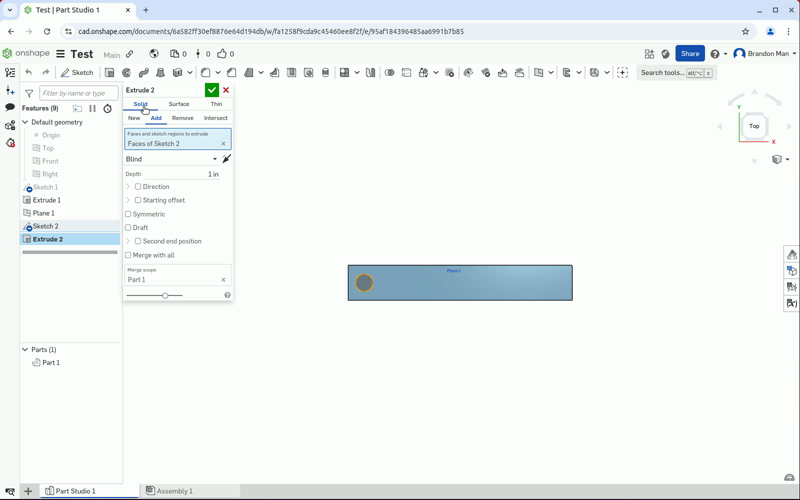
click(143, 106)
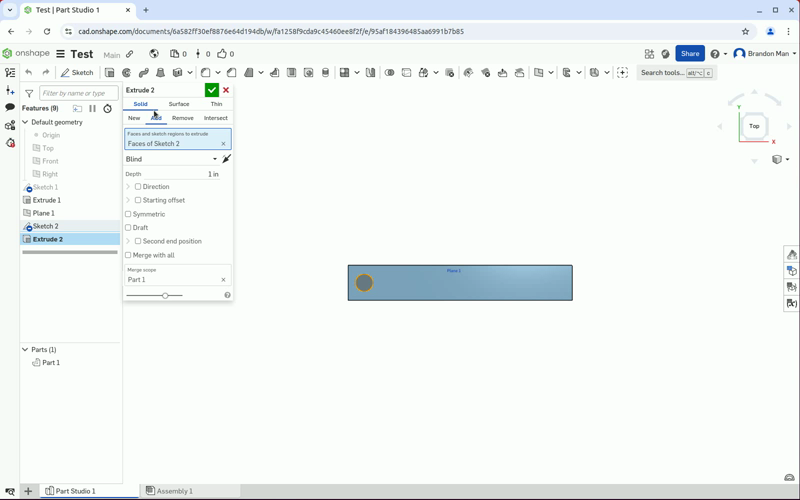
mouse_move(186, 120)
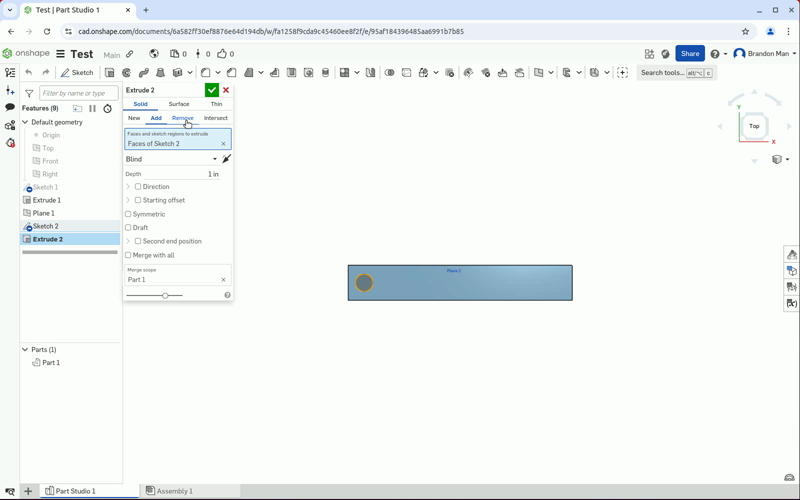
click(186, 120)
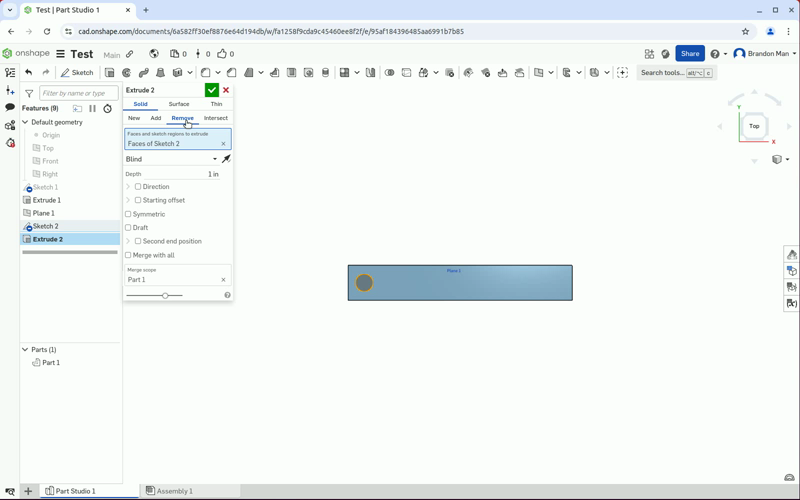
key(tab, 4)
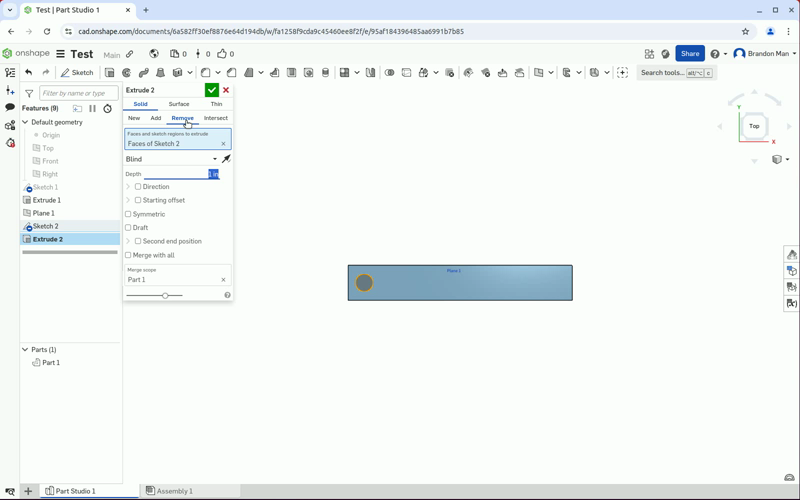
text(3.611)
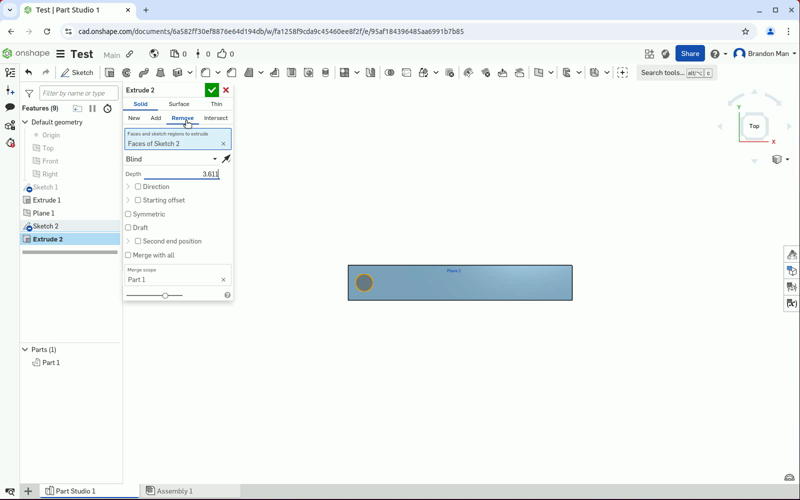
key(tab, 6)
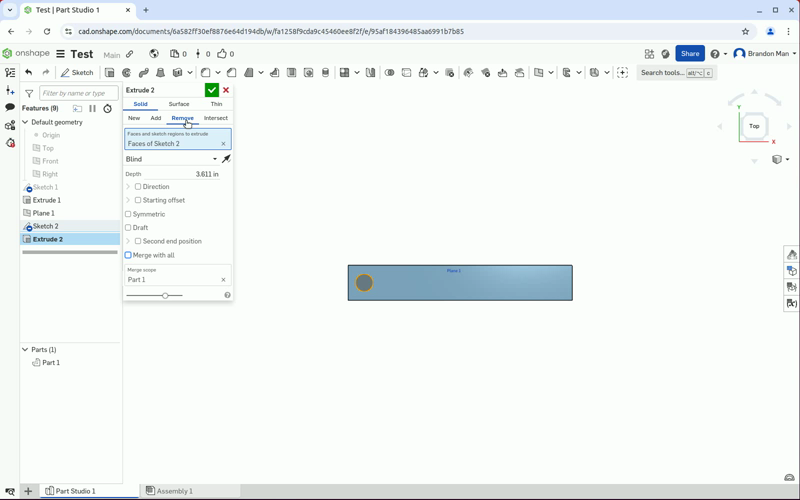
key(space)
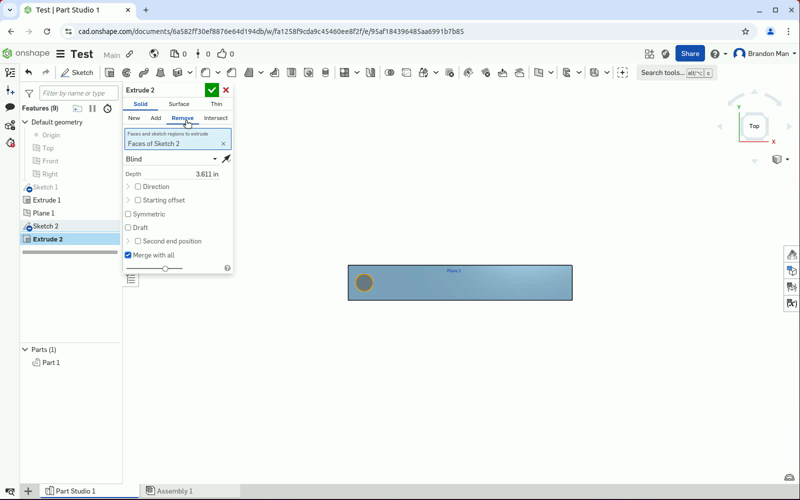
key(enter)
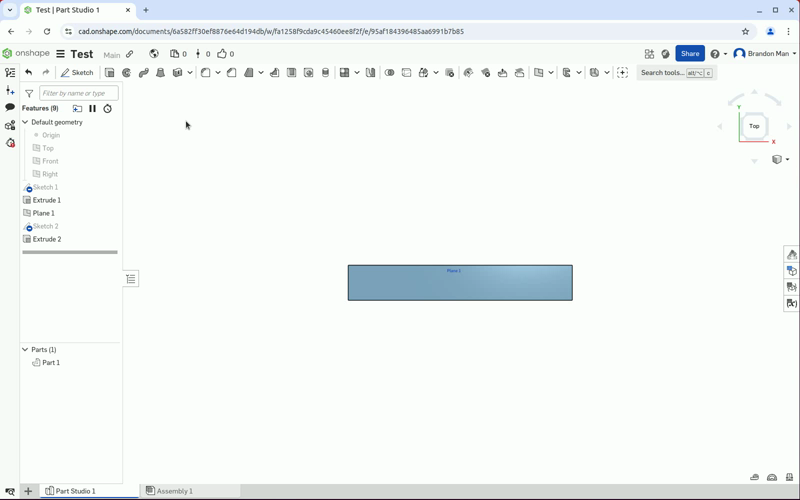
key(shift+h)
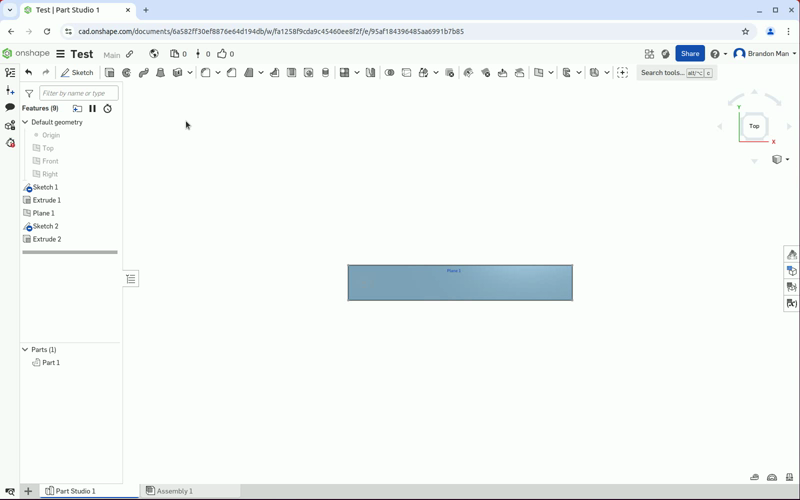
key(shift+h)
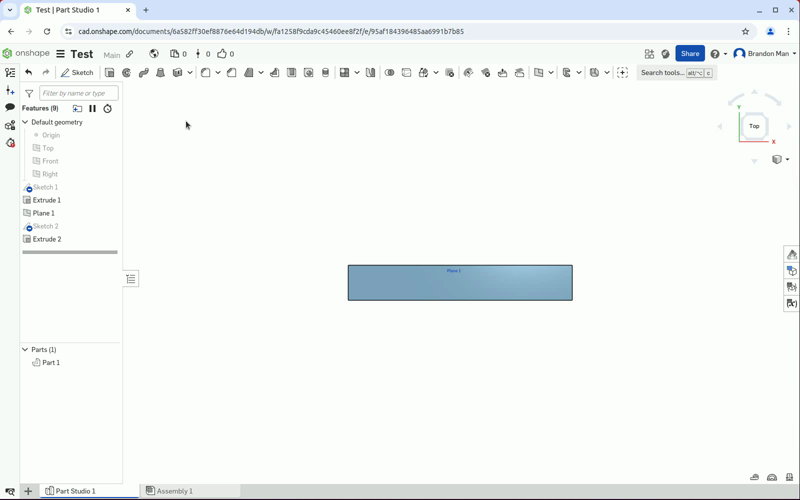
mouse_move(73, 189)
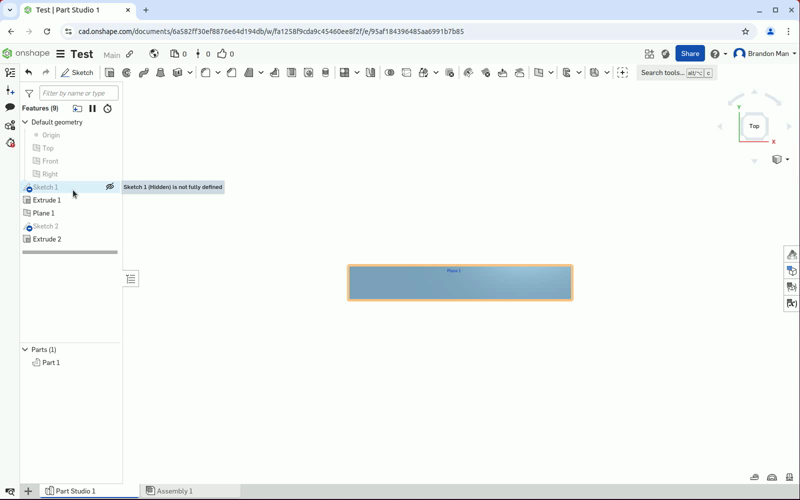
click(73, 189)
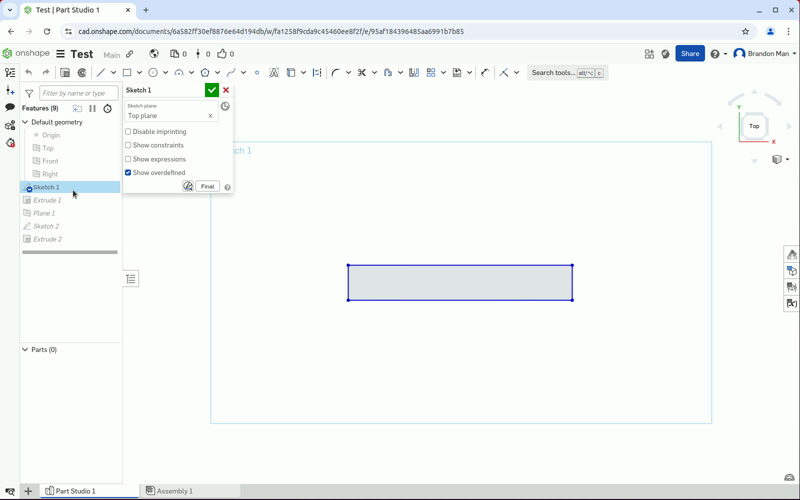
mouse_move(229, 92)
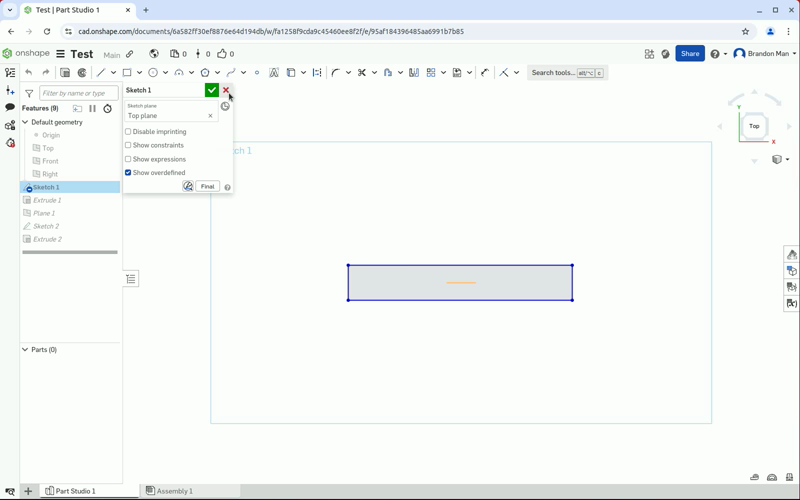
click(229, 92)
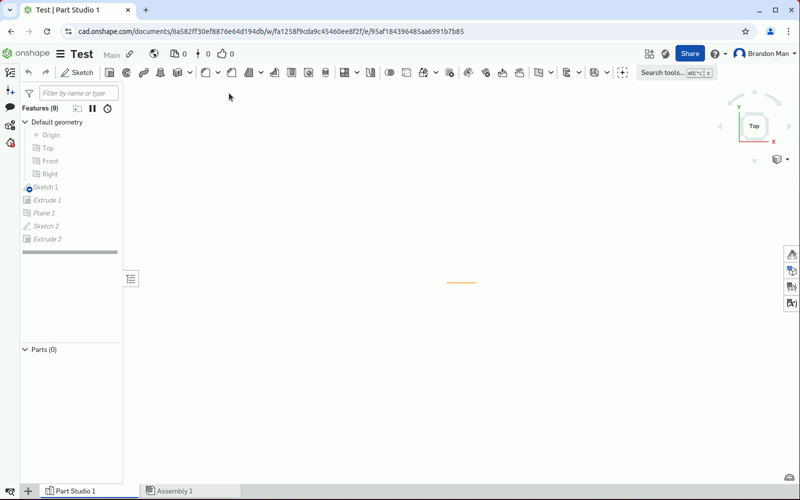
key(shift+s)
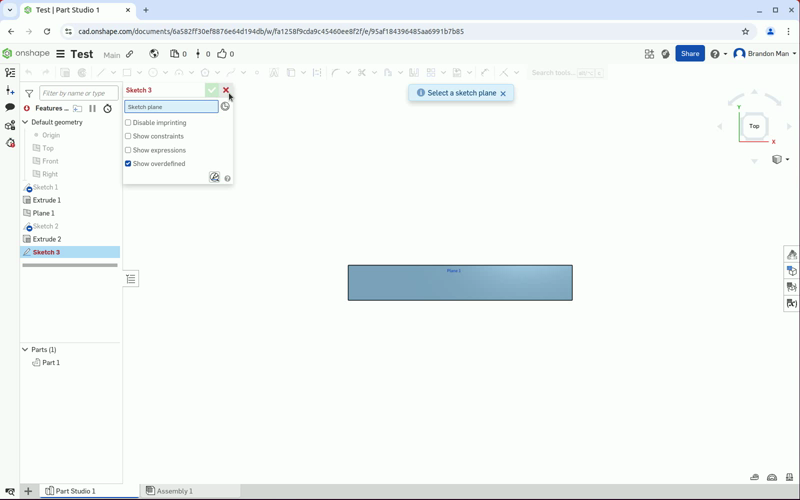
mouse_move(73, 215)
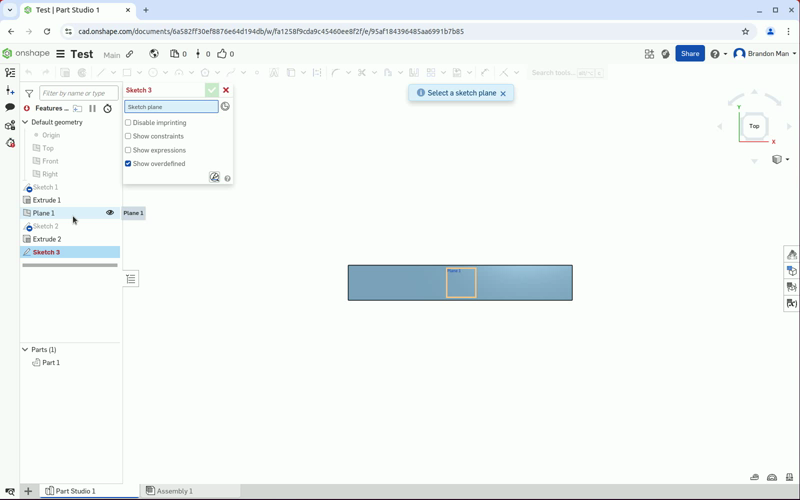
click(73, 215)
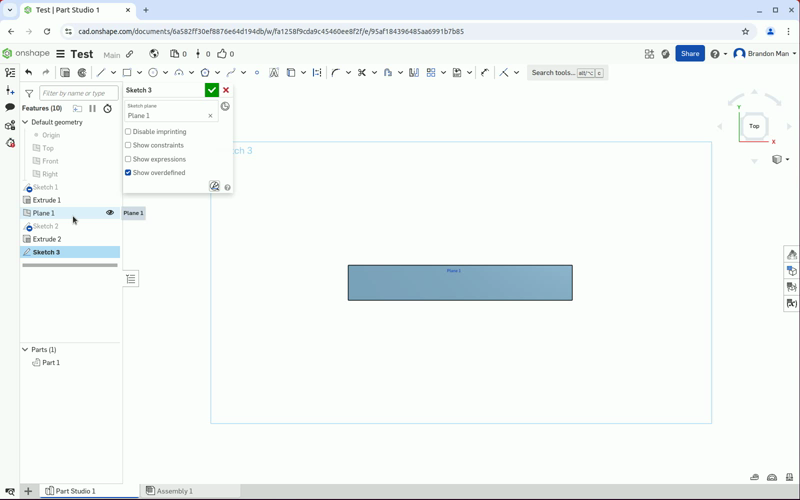
mouse_move(73, 352)
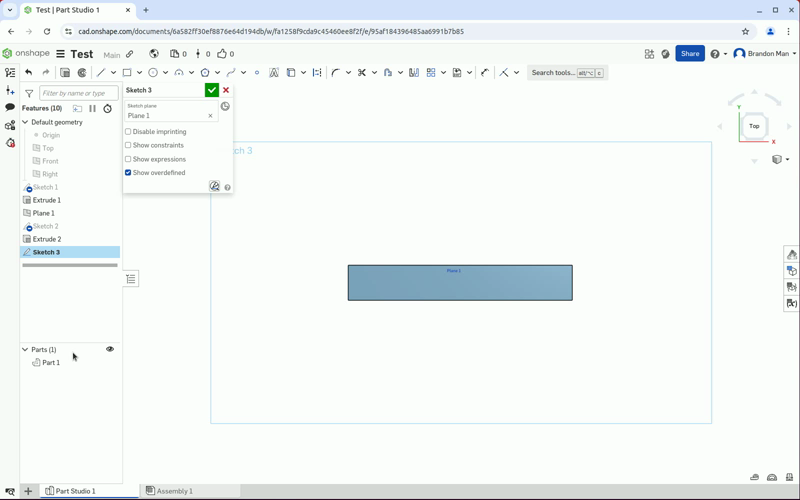
key(y)
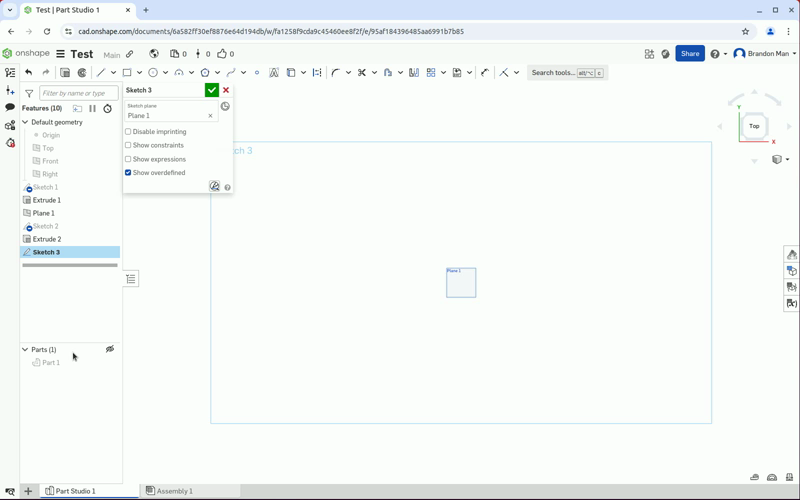
key(c)
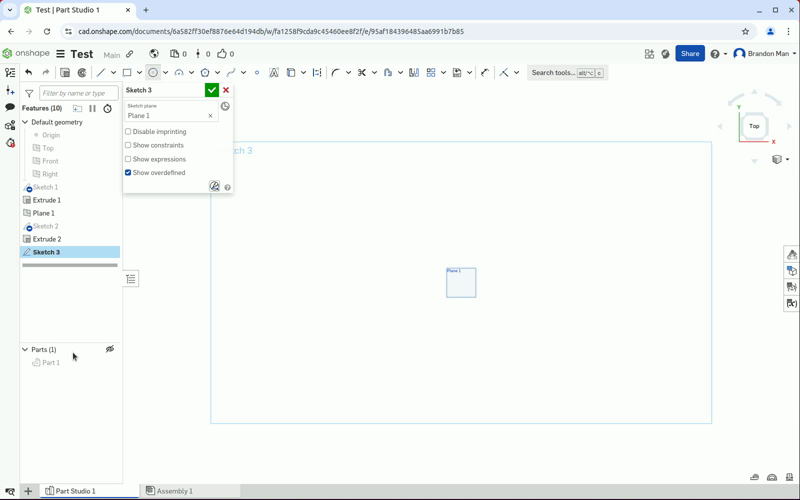
key_down(shift)
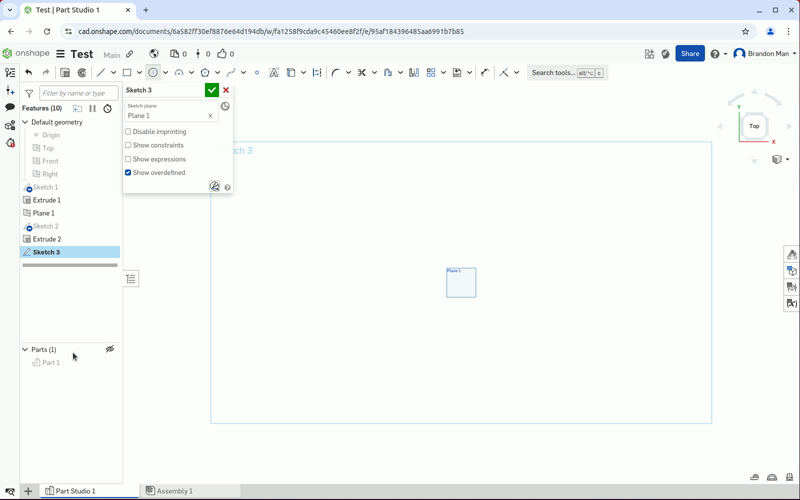
mouse_move(461, 282)
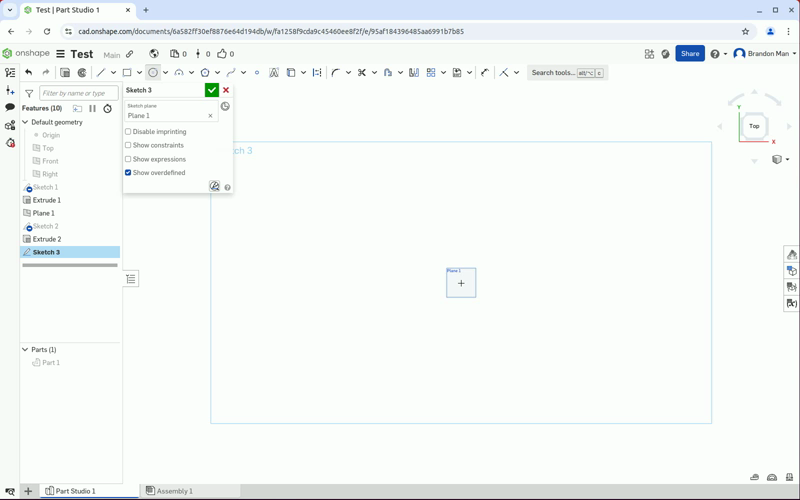
click(461, 282)
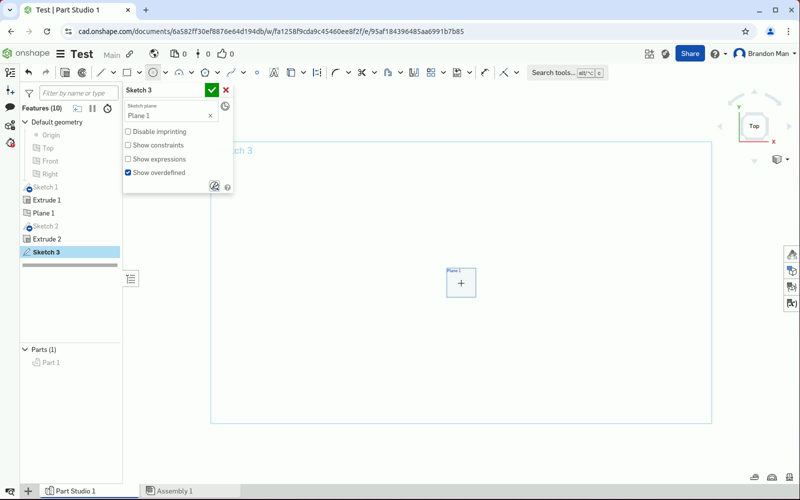
key_up(shift)
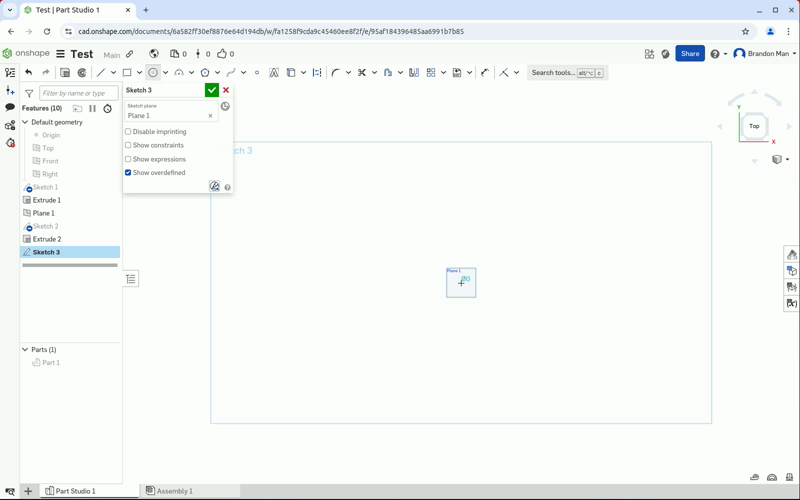
mouse_move(465, 282)
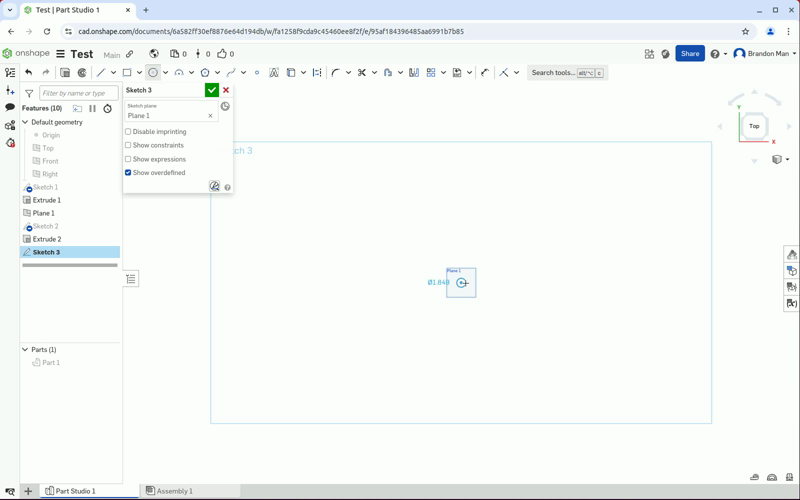
click(465, 282)
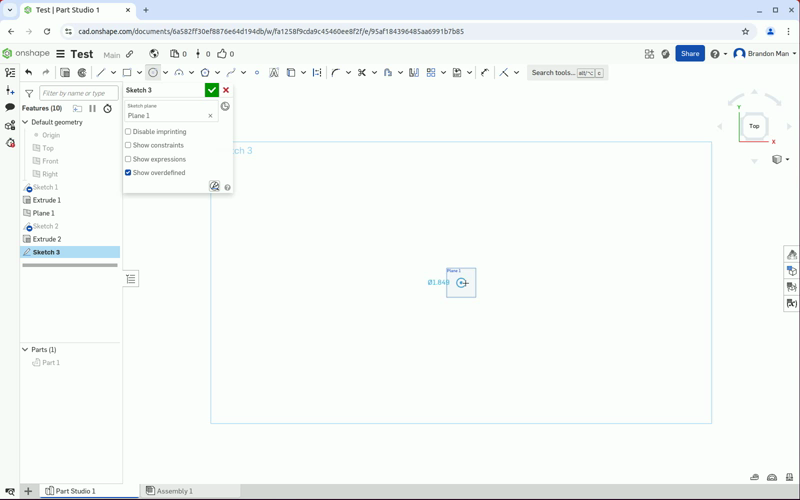
key(esc)
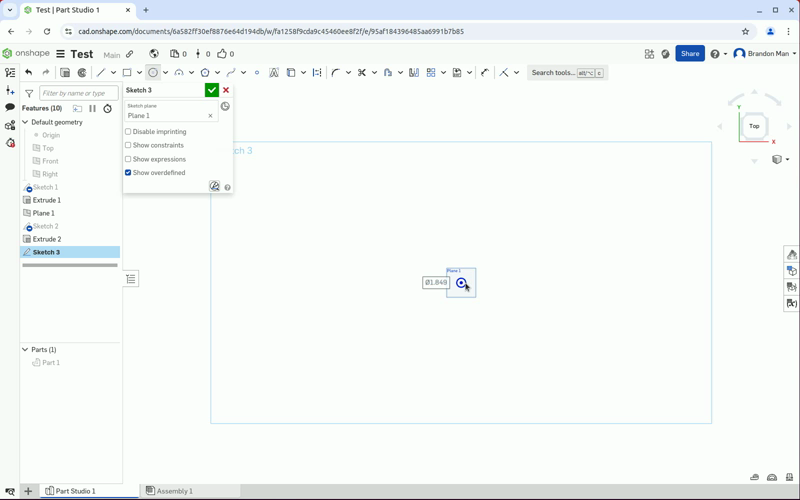
mouse_move(462, 285)
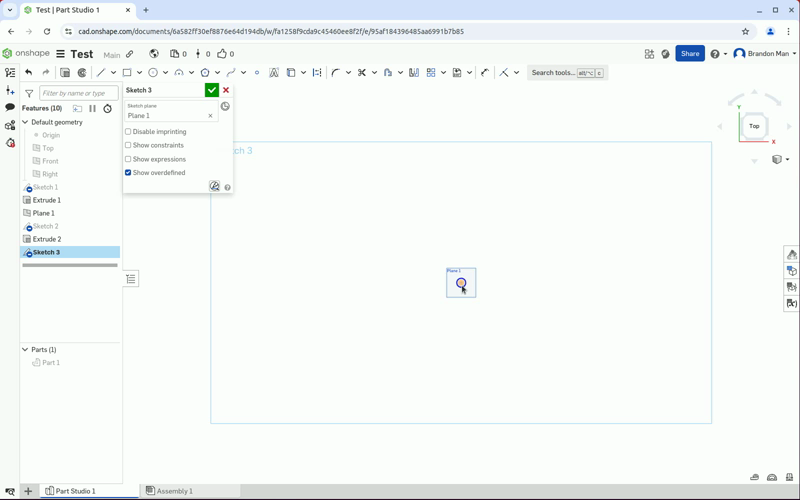
scroll(6)
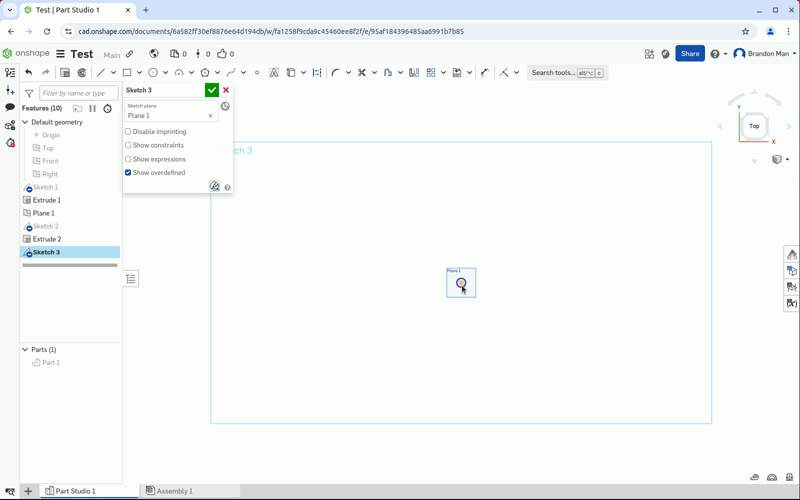
scroll(6)
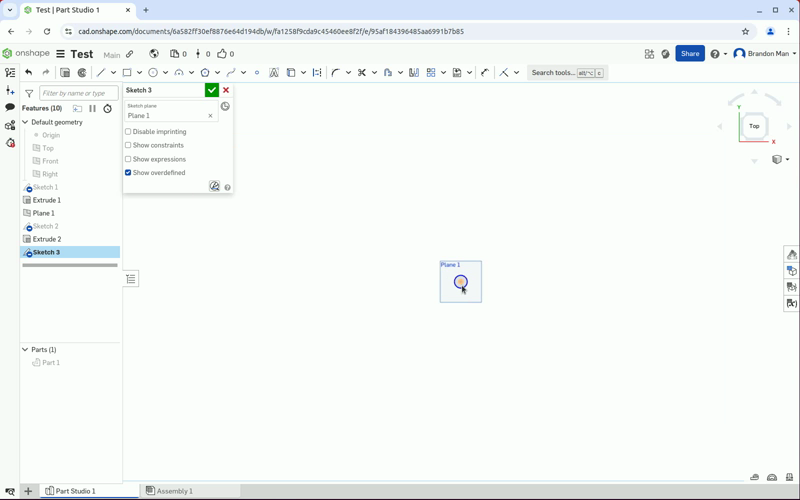
scroll(6)
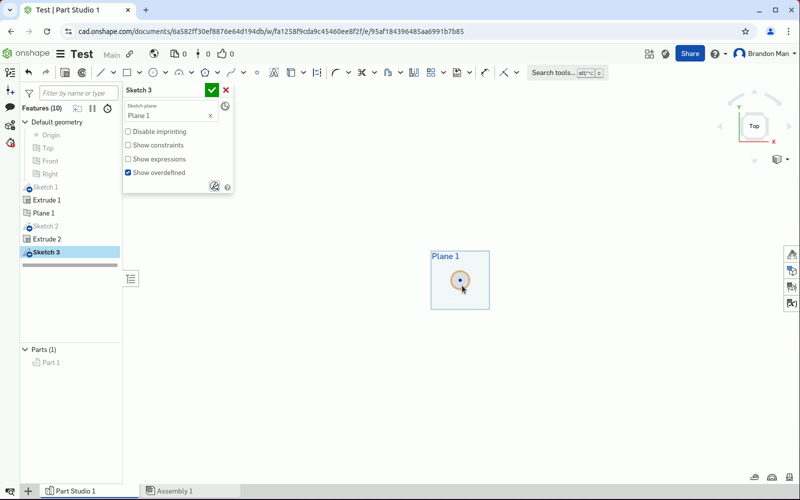
scroll(6)
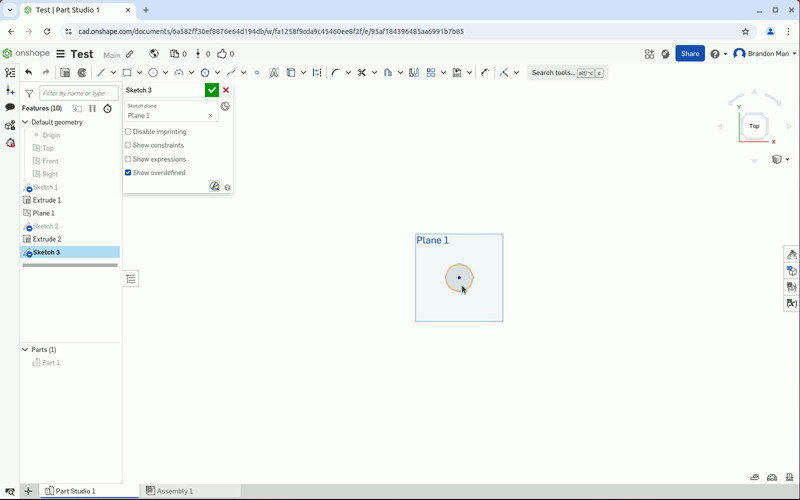
scroll(6)
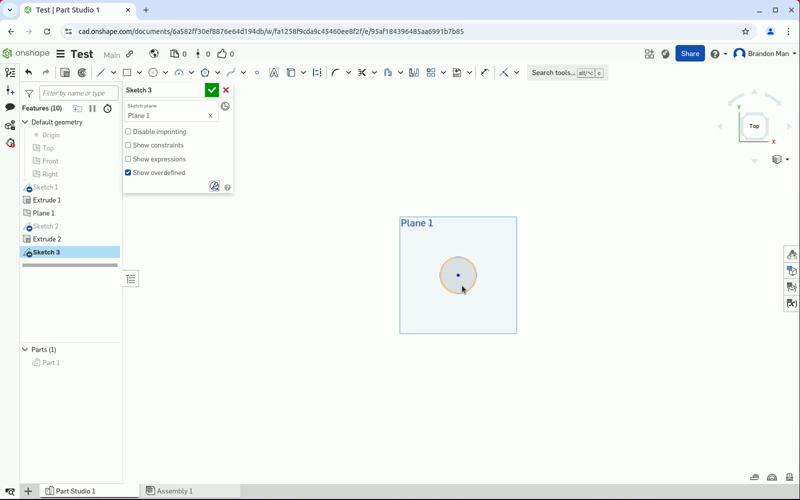
scroll(6)
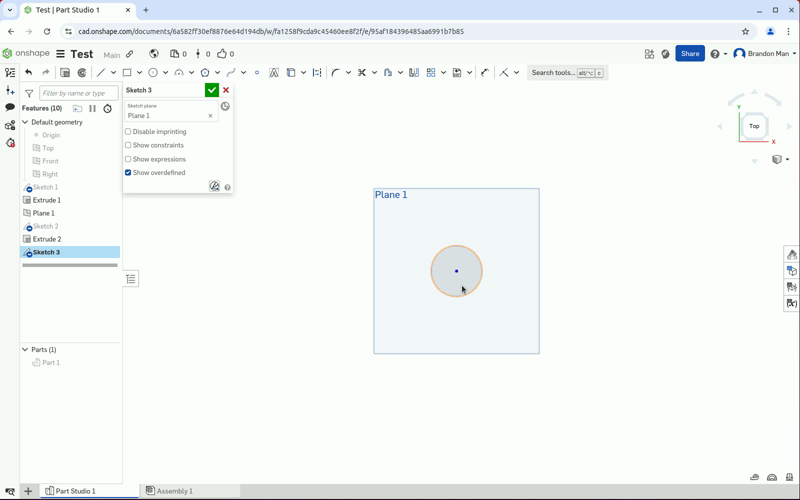
scroll(6)
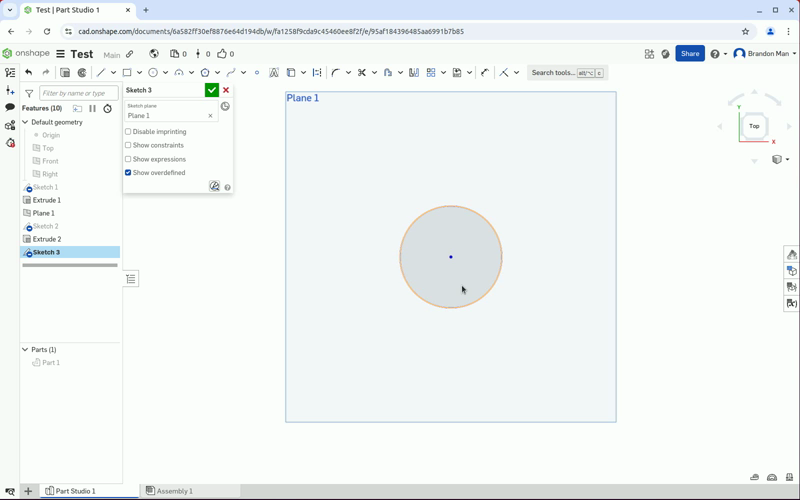
click(462, 285)
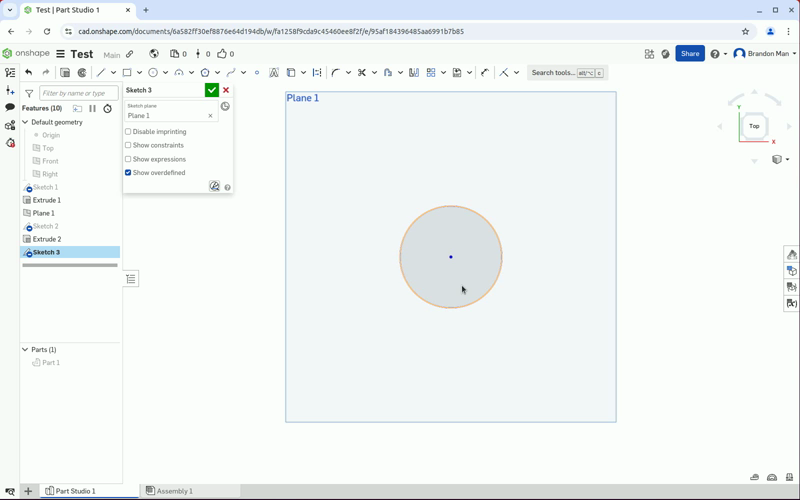
scroll(-6)
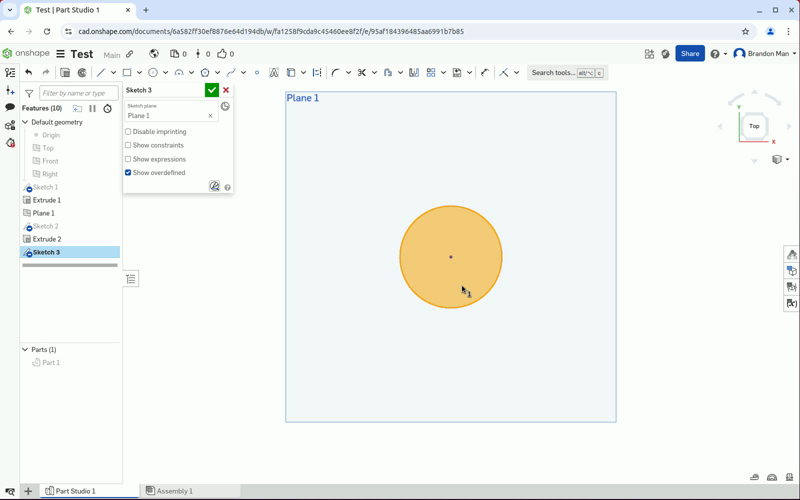
scroll(-6)
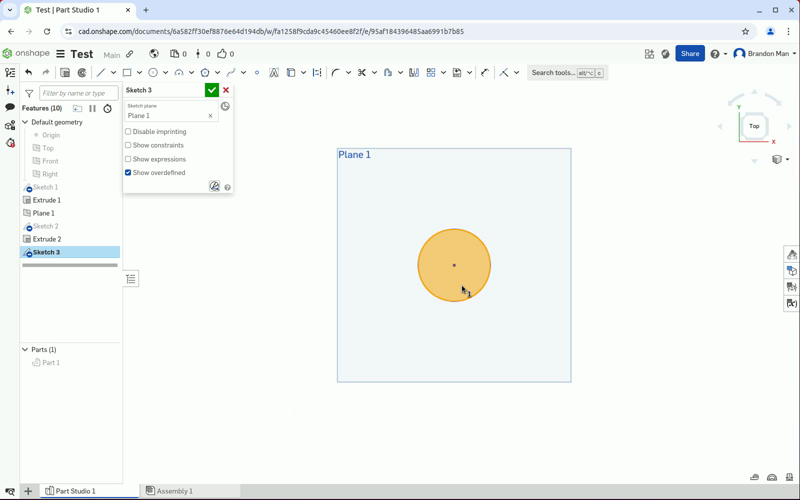
scroll(-6)
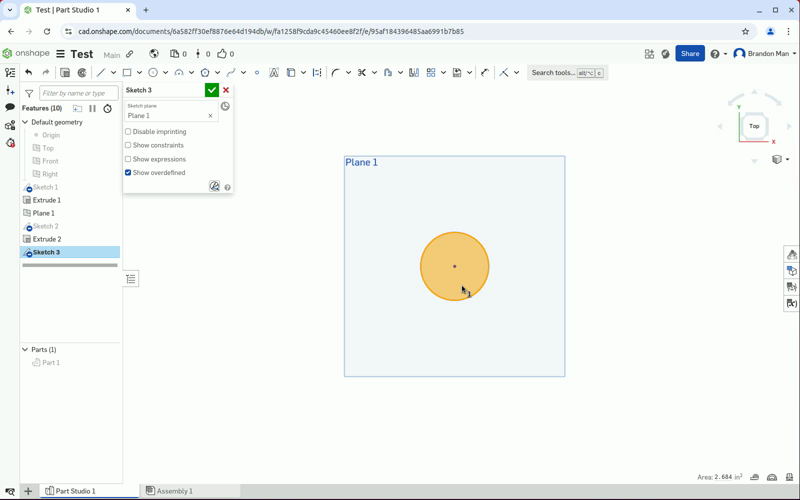
scroll(-6)
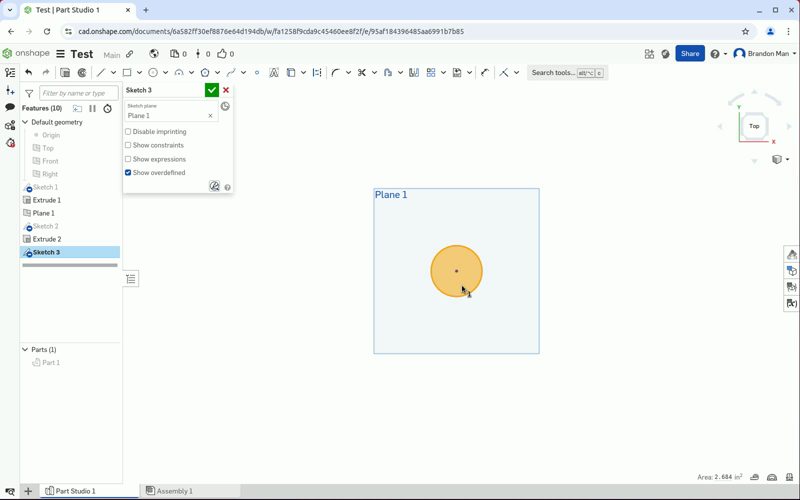
scroll(-6)
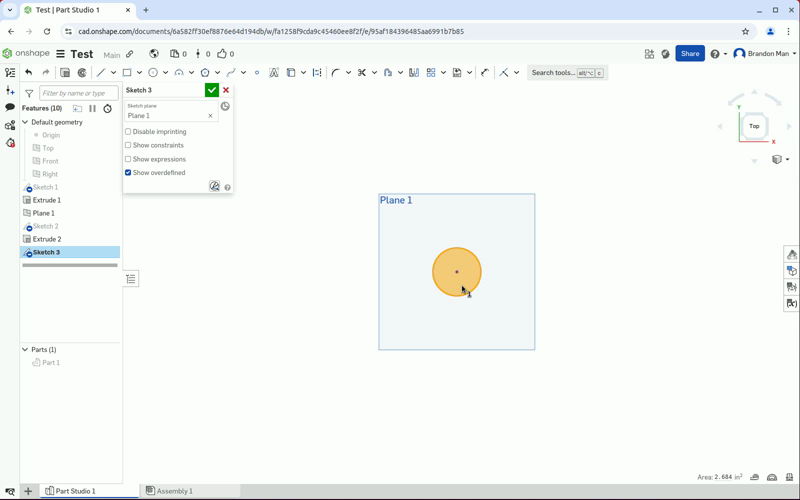
scroll(-6)
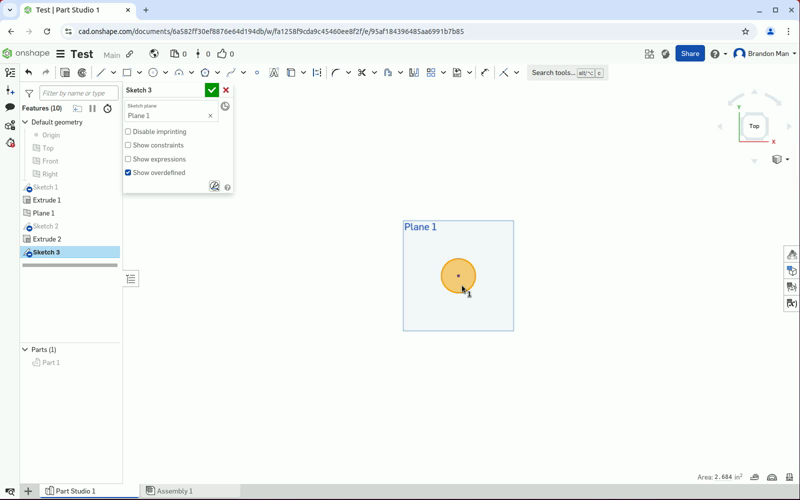
scroll(-6)
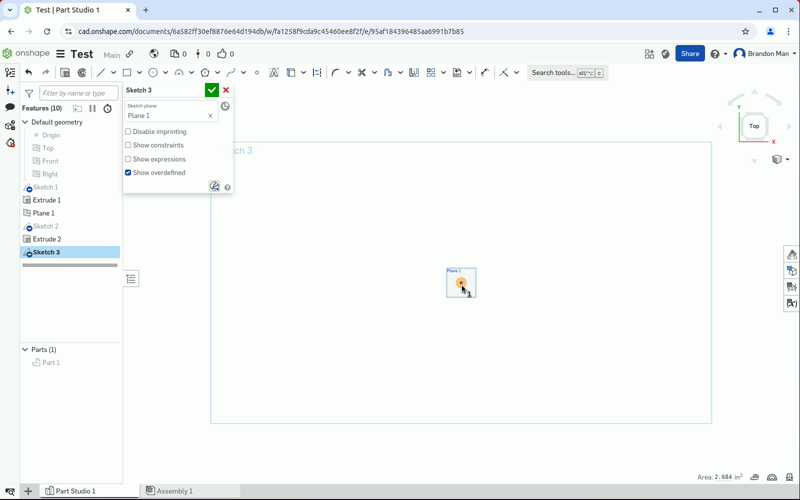
mouse_move(73, 352)
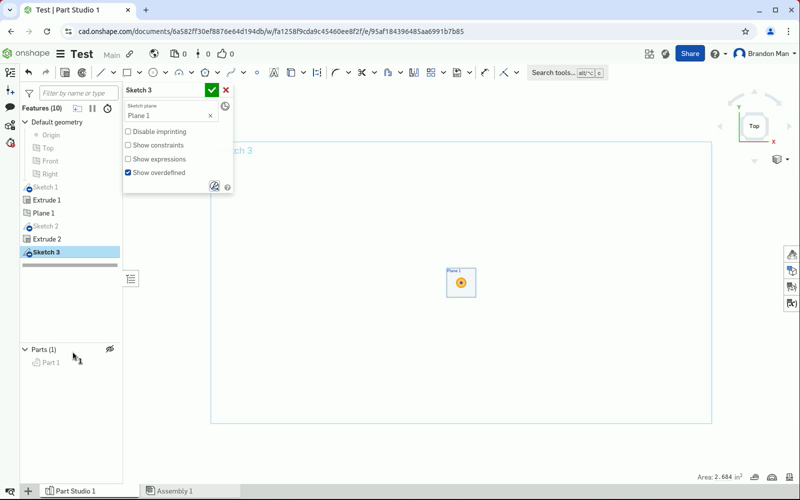
key(shift+y)
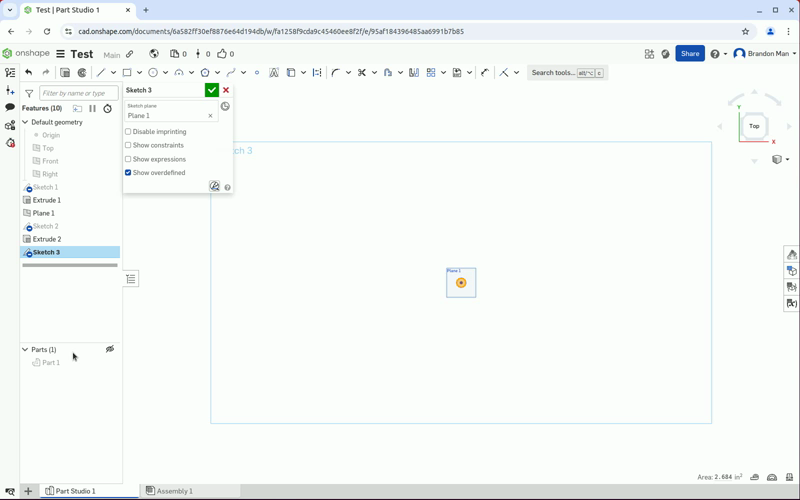
key(shift+e)
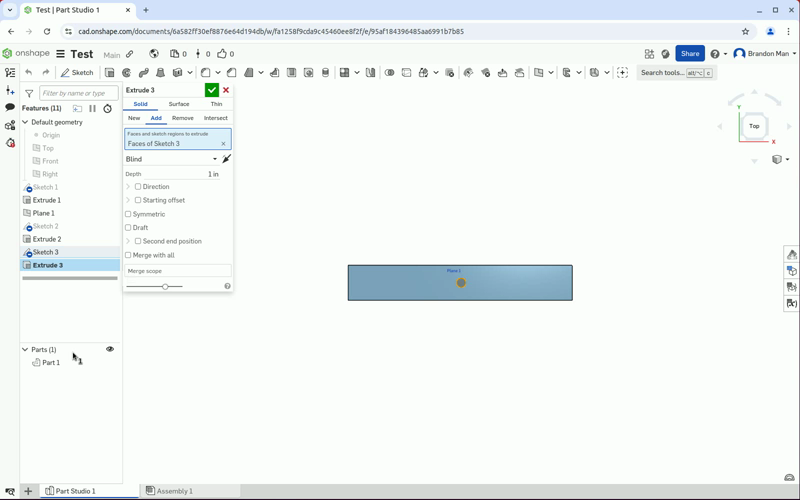
mouse_move(143, 106)
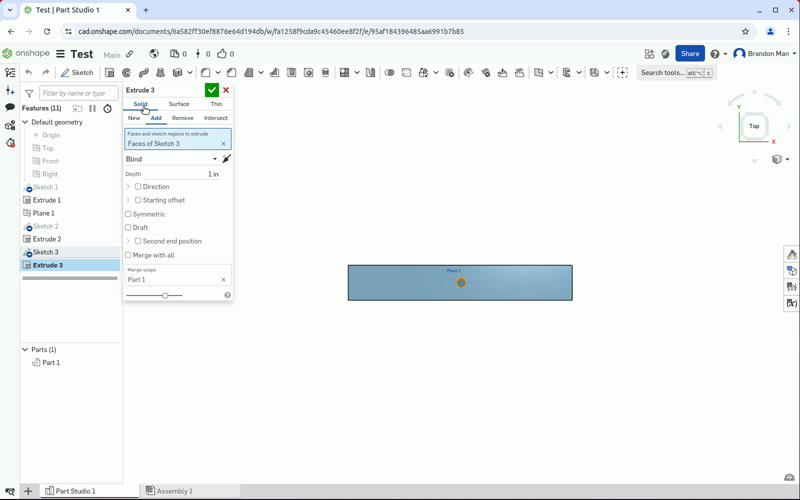
click(143, 106)
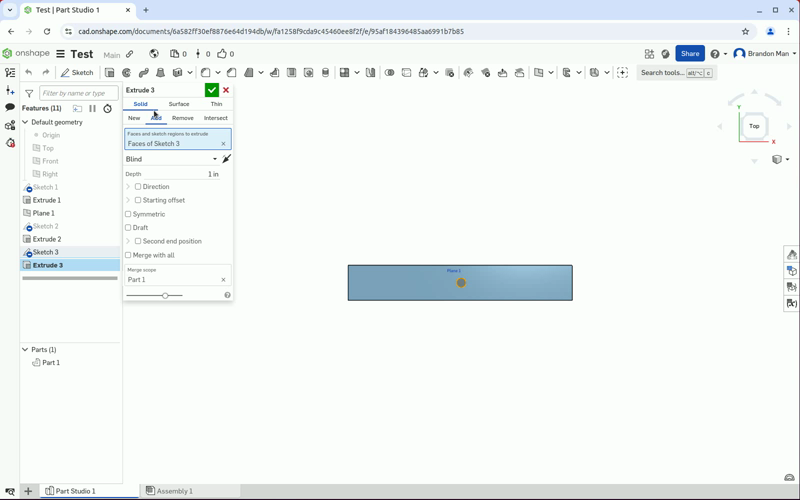
mouse_move(186, 120)
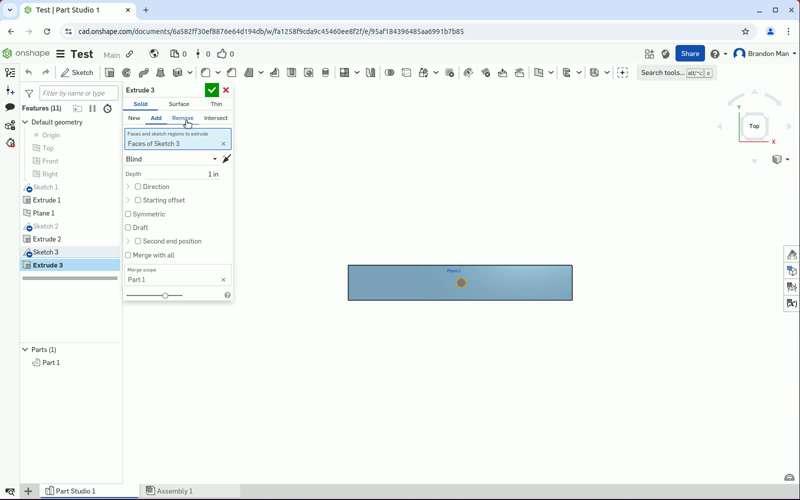
click(186, 120)
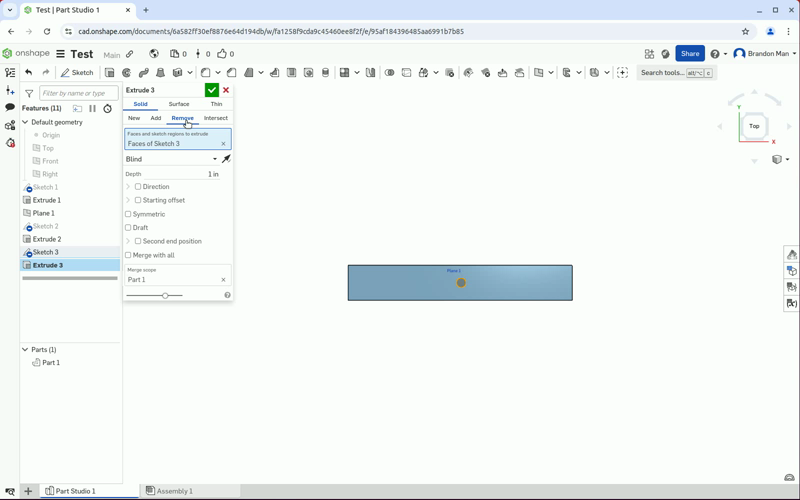
key(tab, 4)
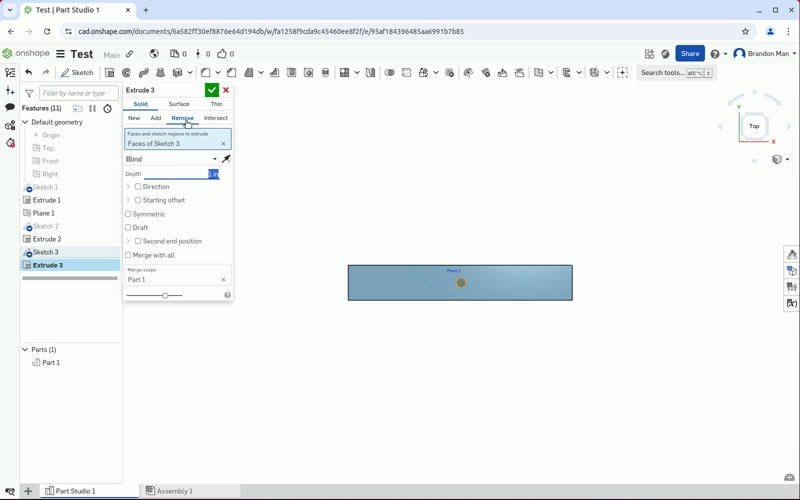
text(3.611)
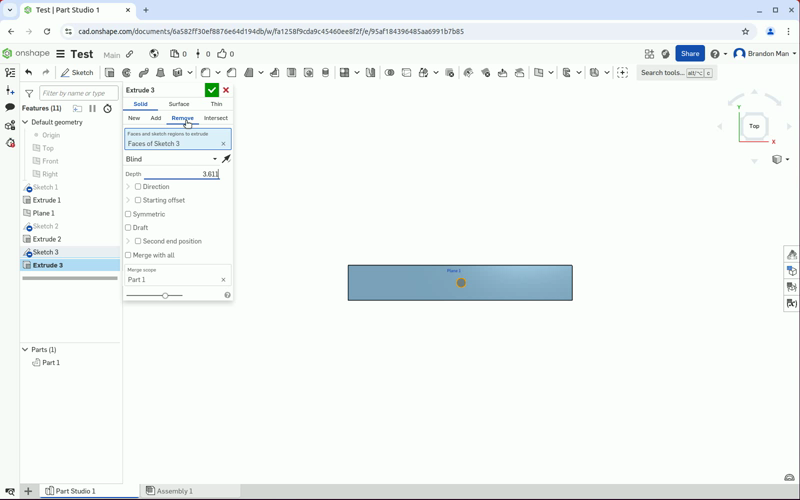
key(tab, 6)
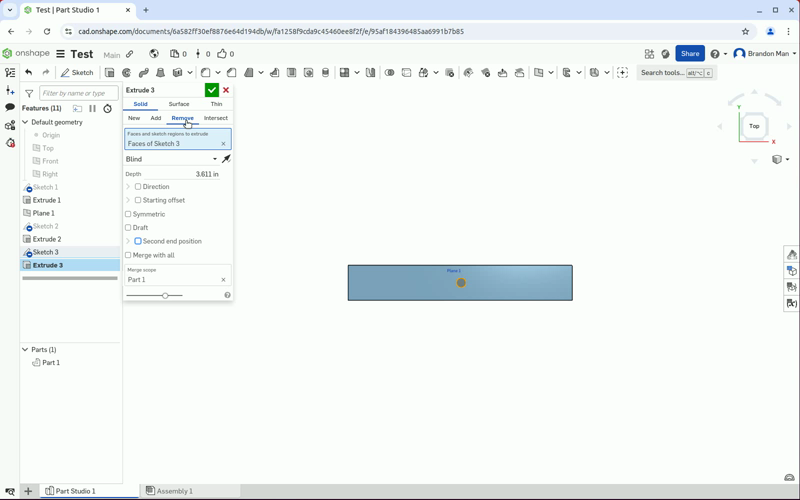
key(space)
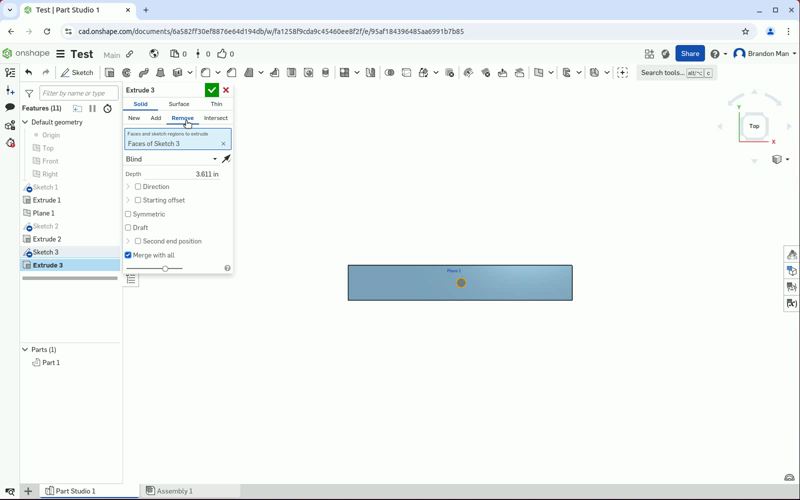
key(enter)
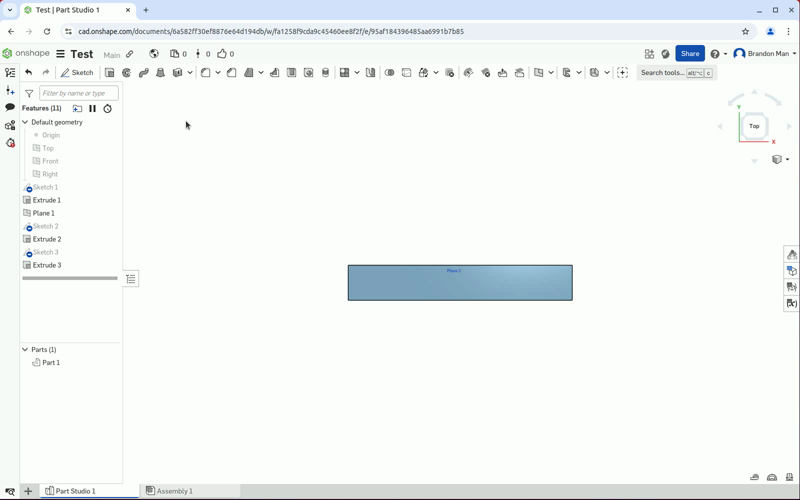
key(shift+h)
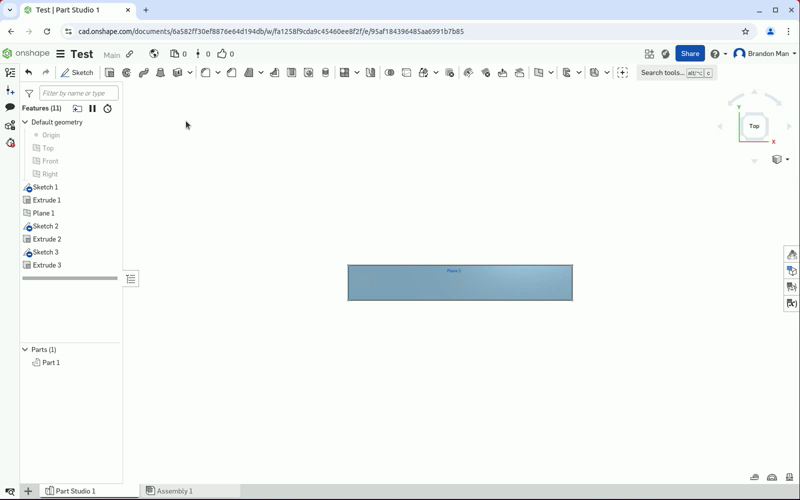
key(shift+h)
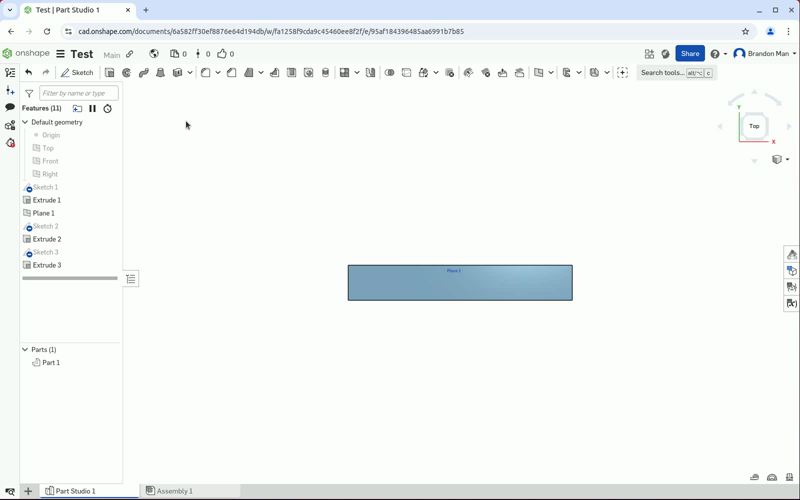
mouse_move(73, 189)
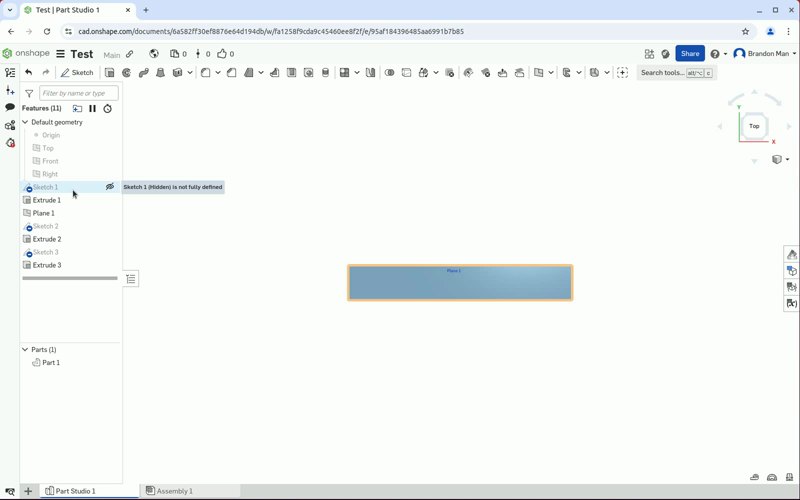
click(73, 189)
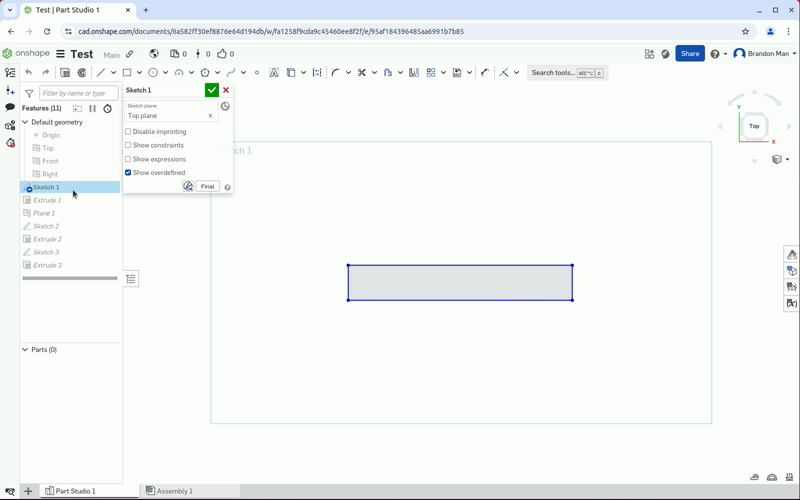
mouse_move(229, 92)
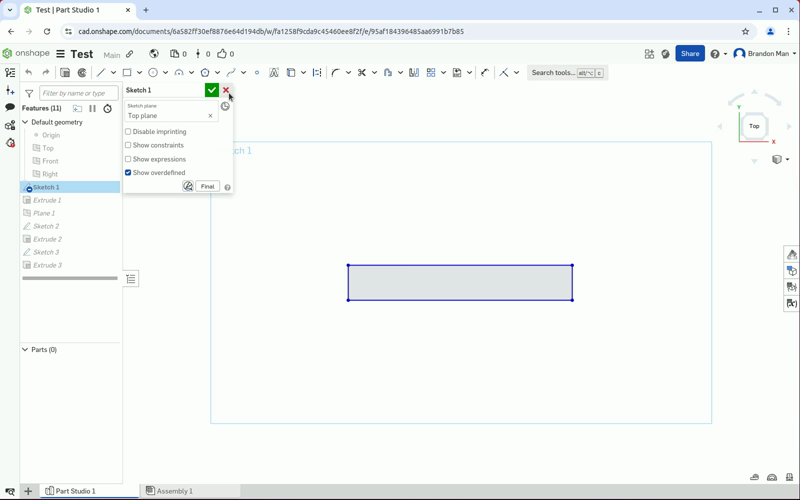
click(229, 92)
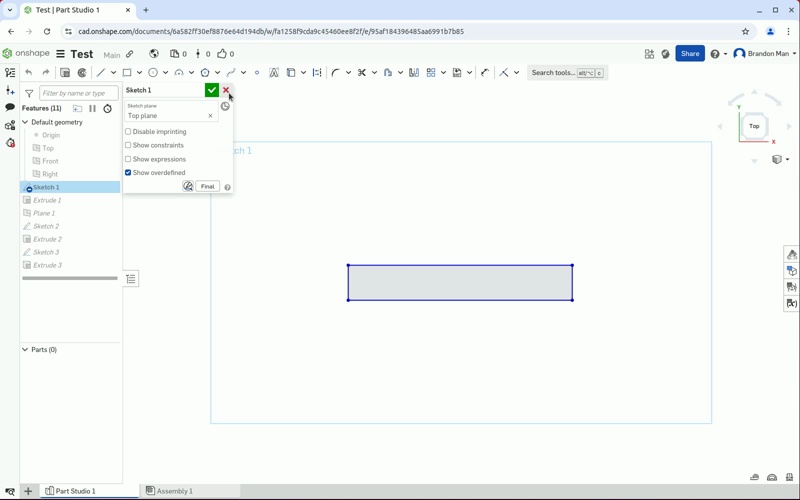
key(shift+s)
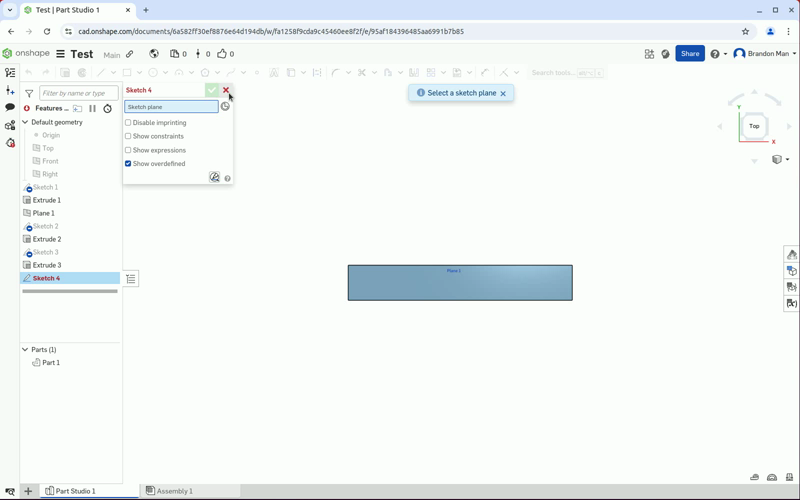
mouse_move(73, 215)
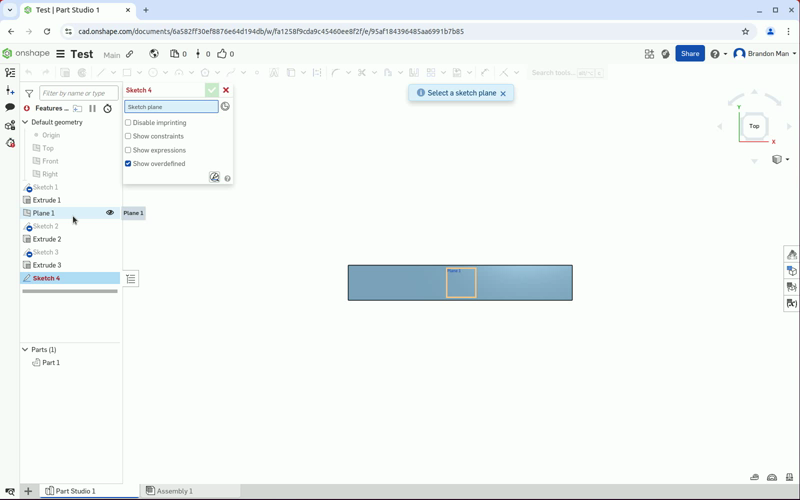
click(73, 215)
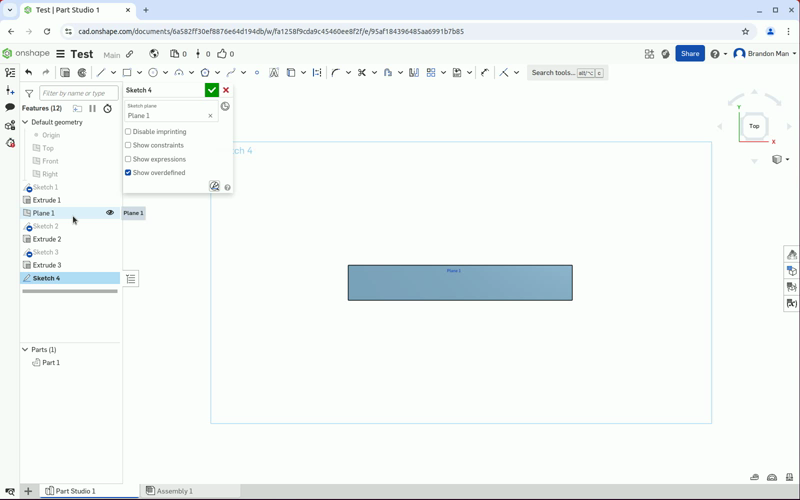
mouse_move(73, 352)
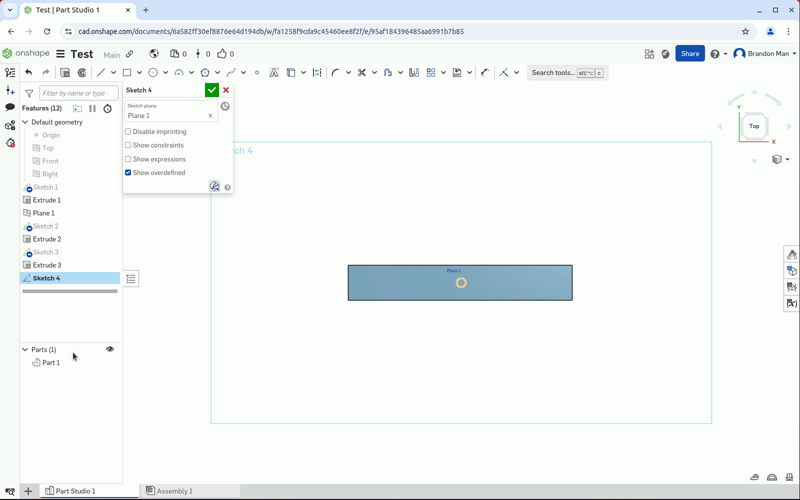
key(y)
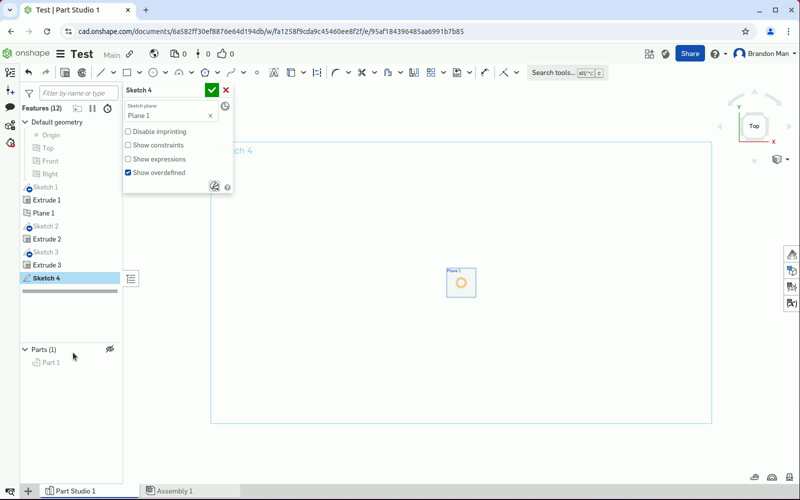
key(c)
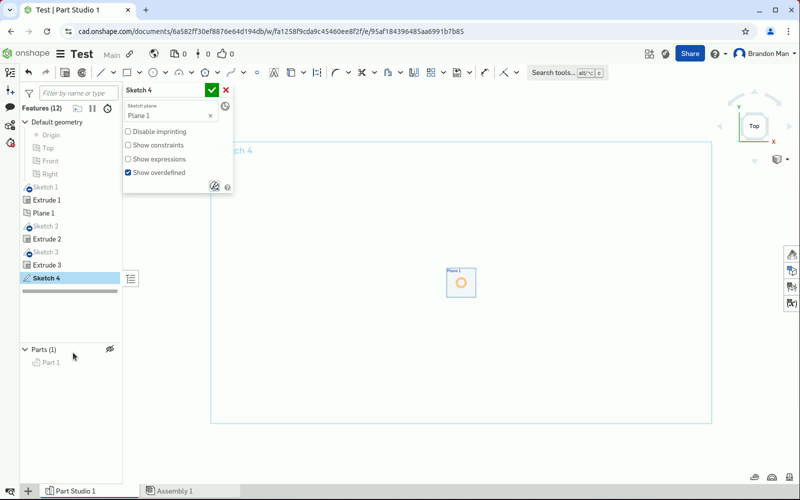
key_down(shift)
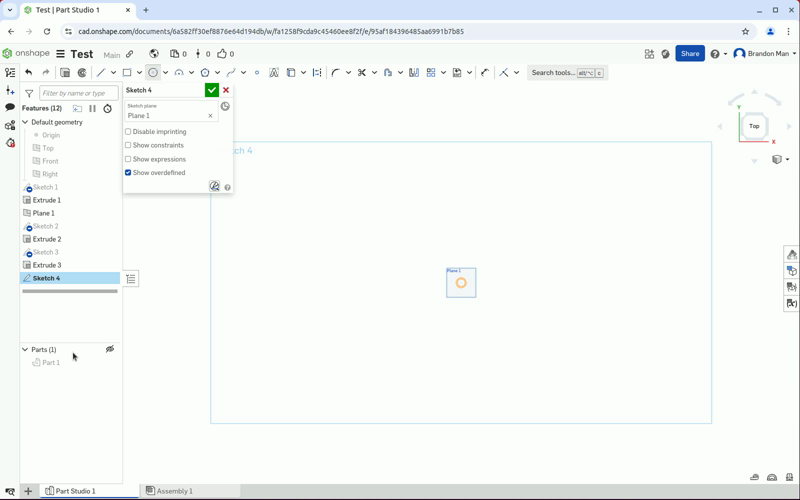
mouse_move(558, 282)
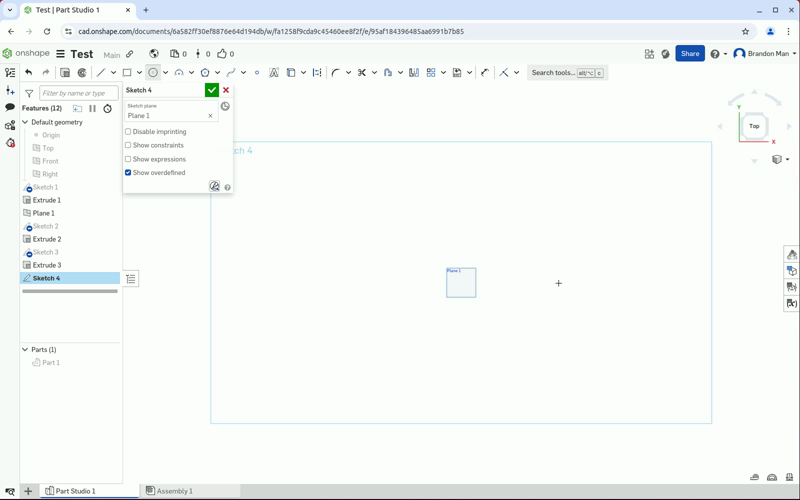
click(558, 282)
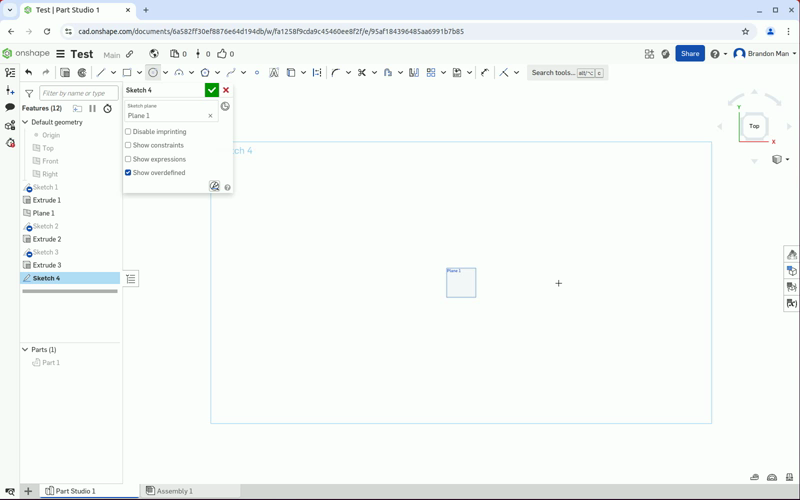
key_up(shift)
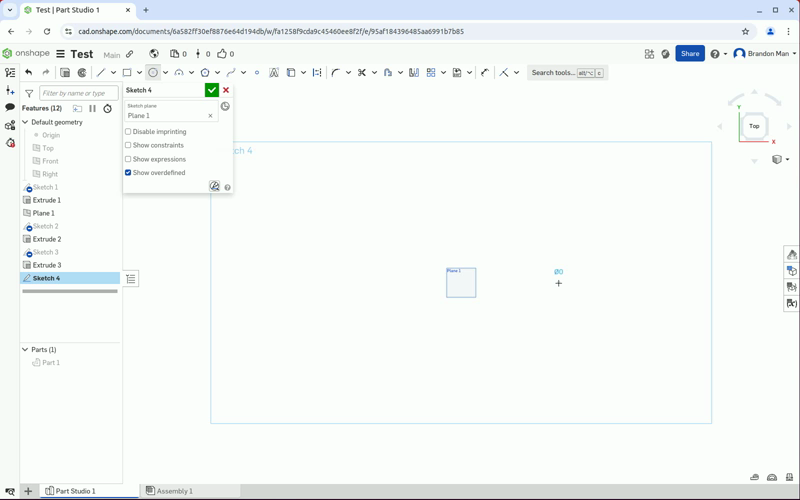
mouse_move(567, 282)
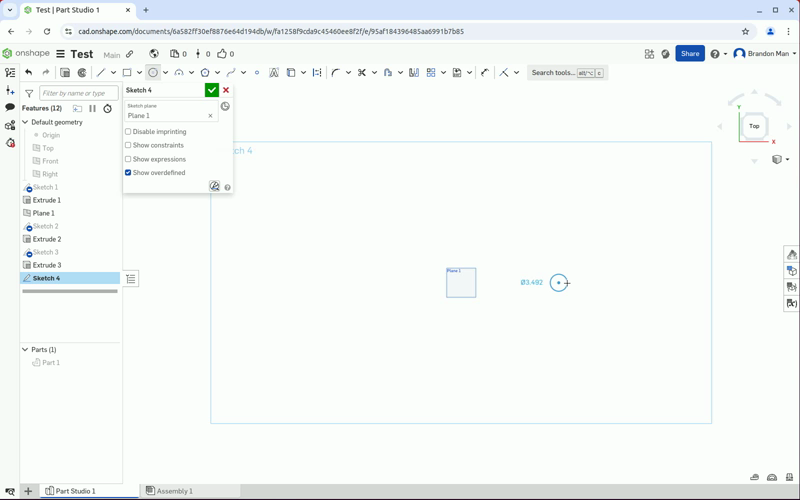
click(567, 282)
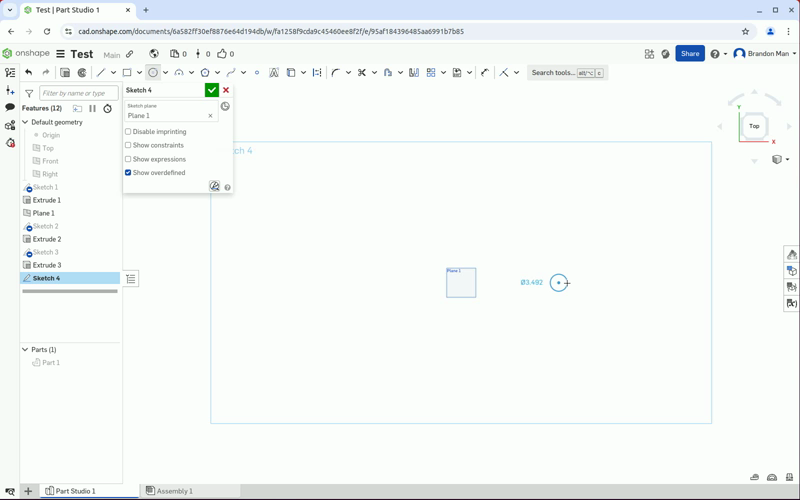
key(esc)
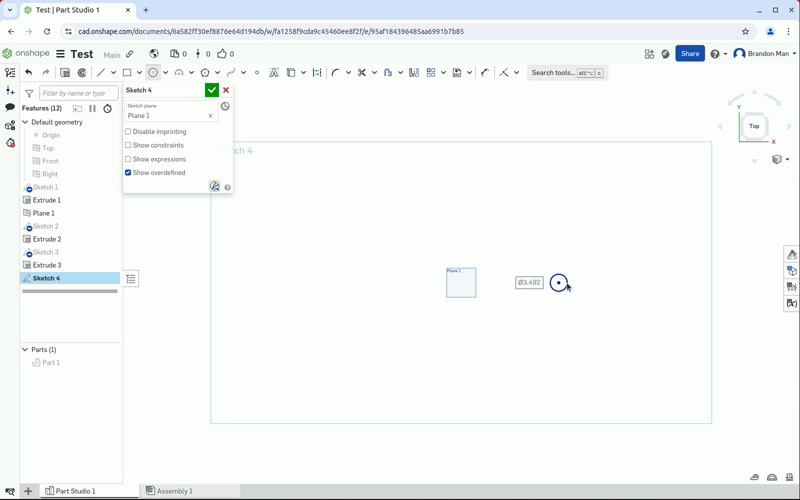
mouse_move(557, 284)
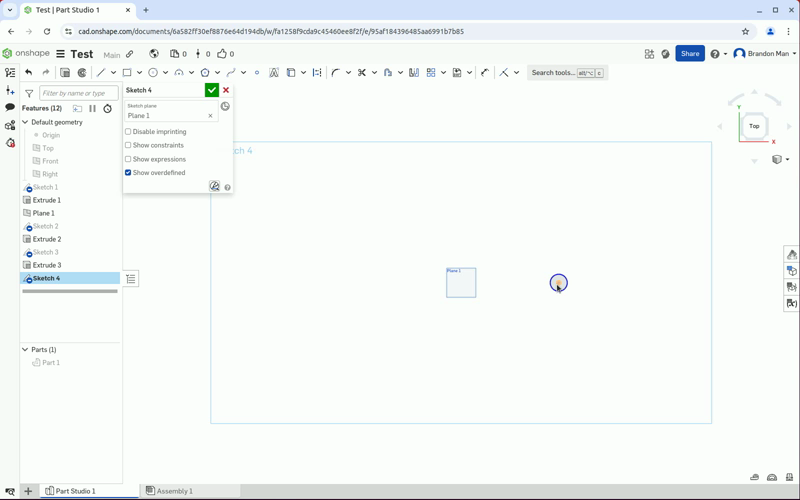
scroll(6)
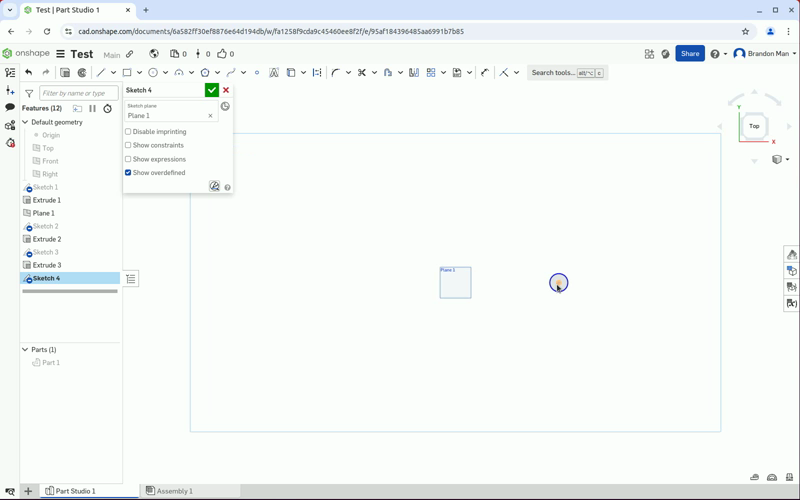
scroll(6)
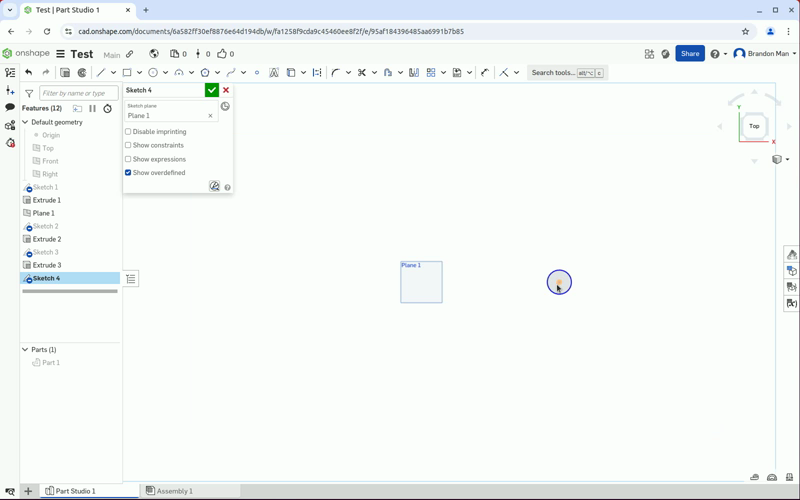
scroll(6)
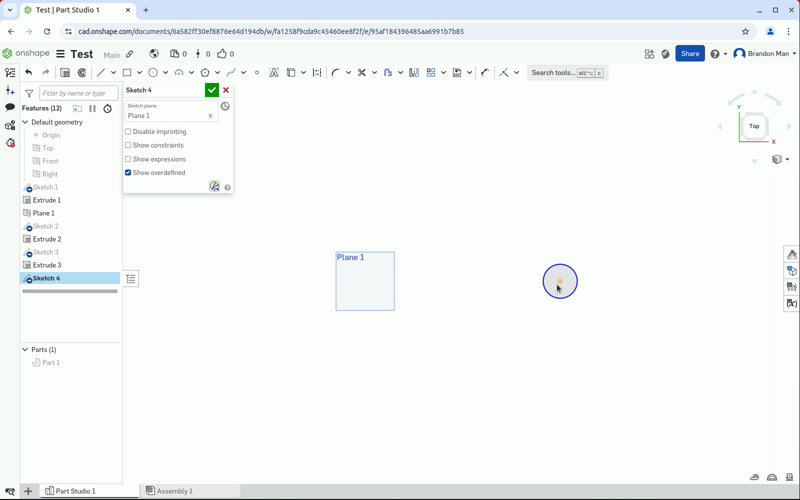
scroll(6)
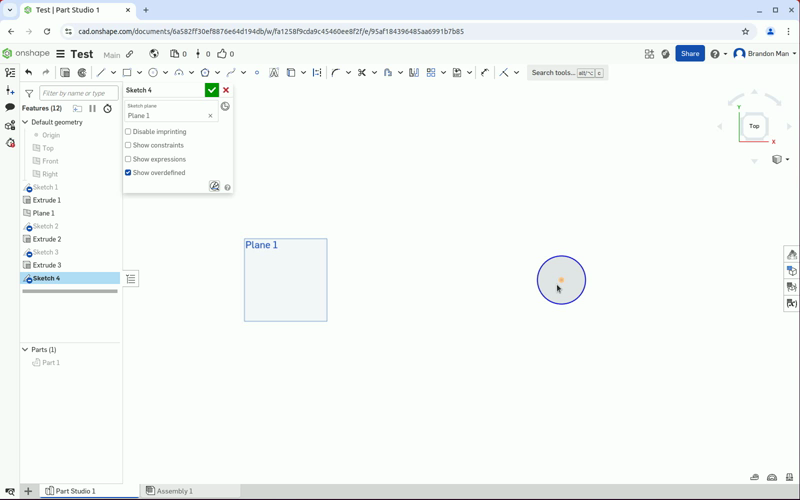
scroll(6)
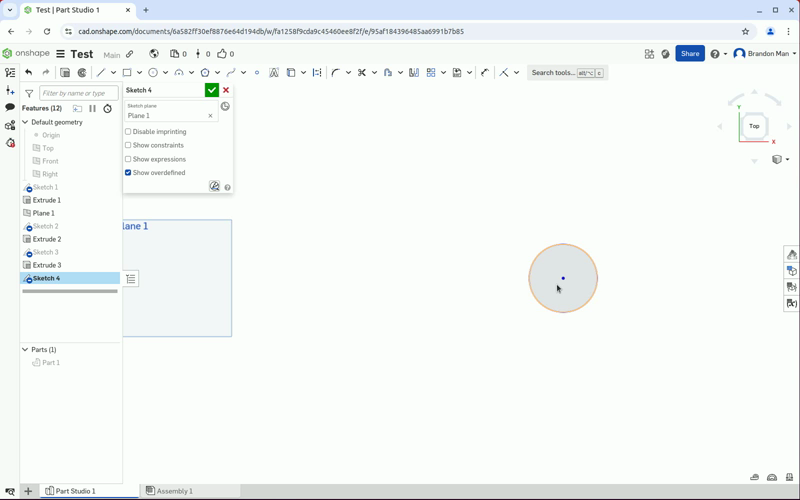
scroll(6)
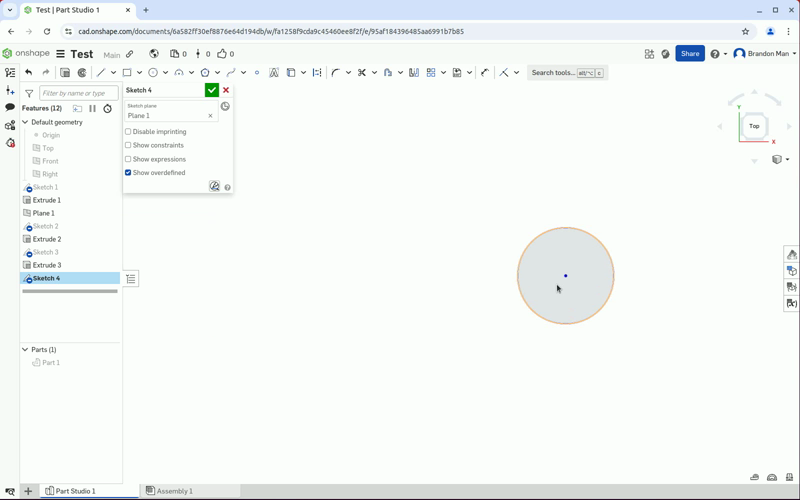
scroll(6)
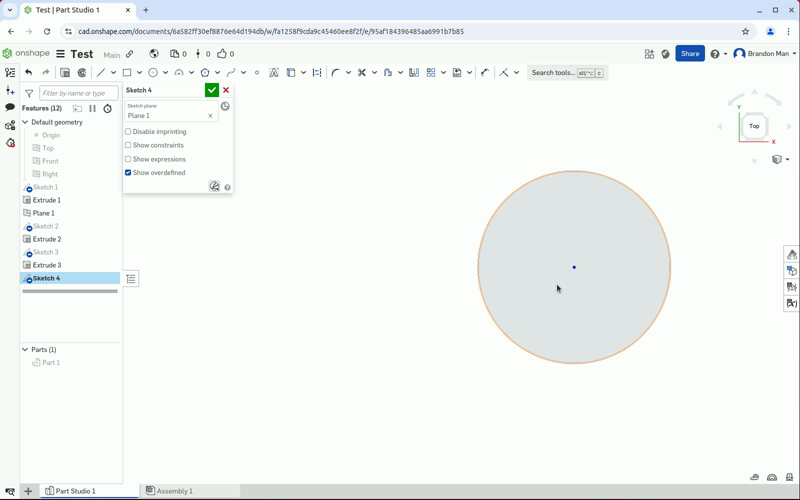
click(557, 284)
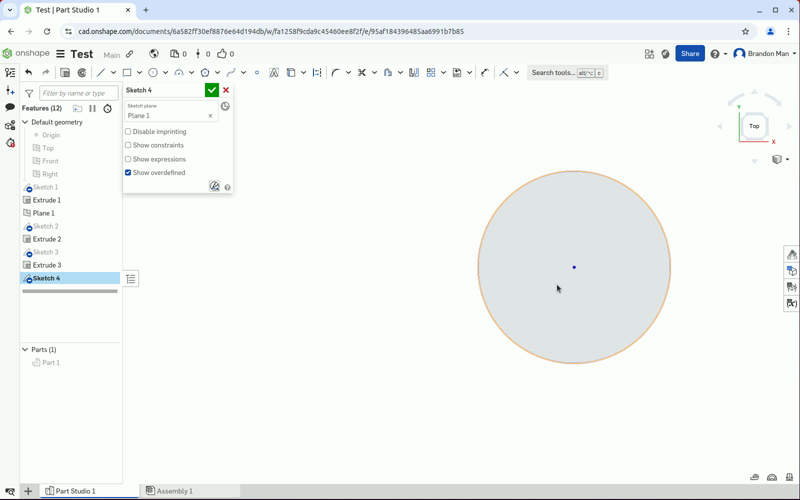
scroll(-6)
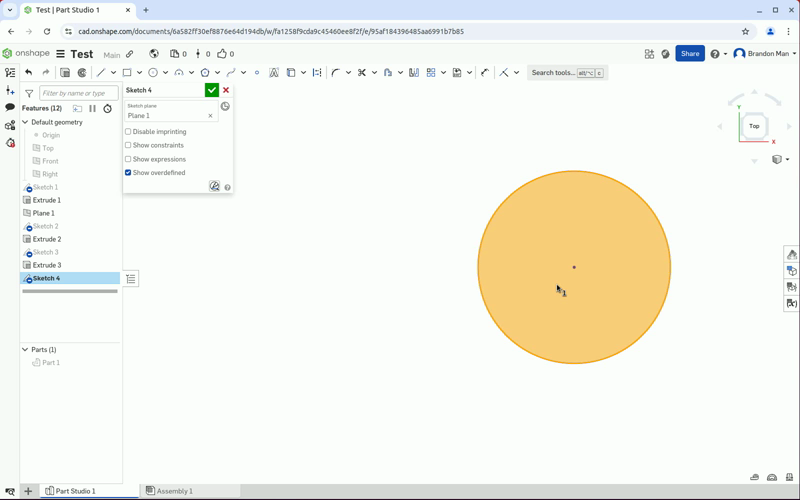
scroll(-6)
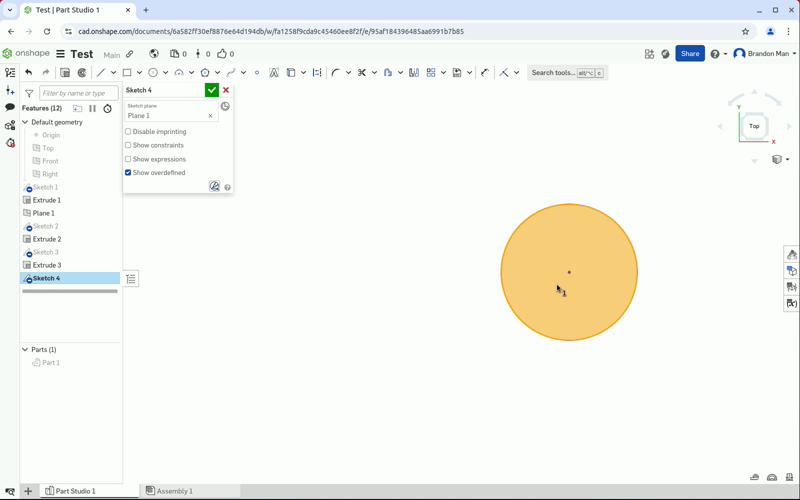
scroll(-6)
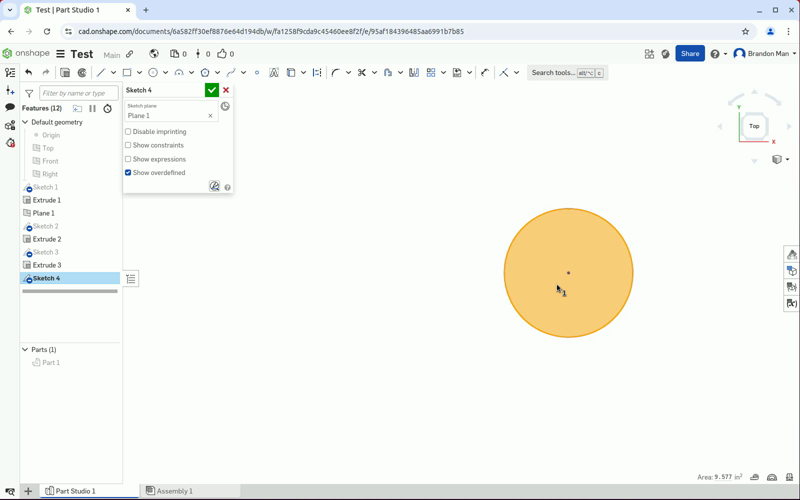
scroll(-6)
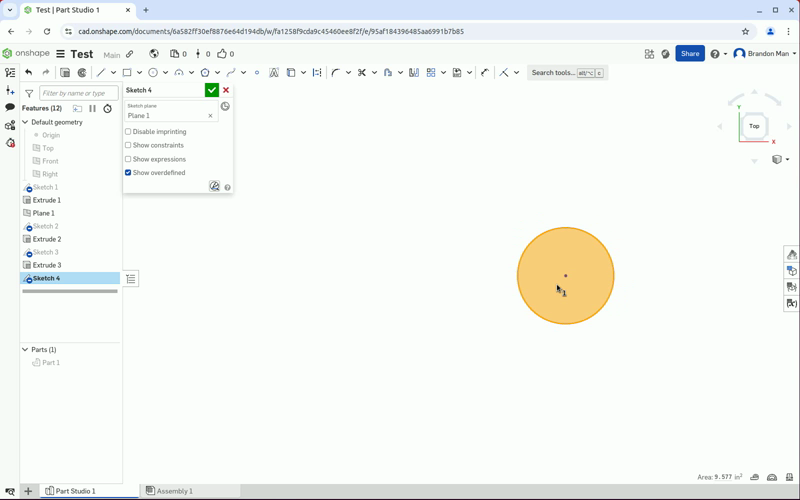
scroll(-6)
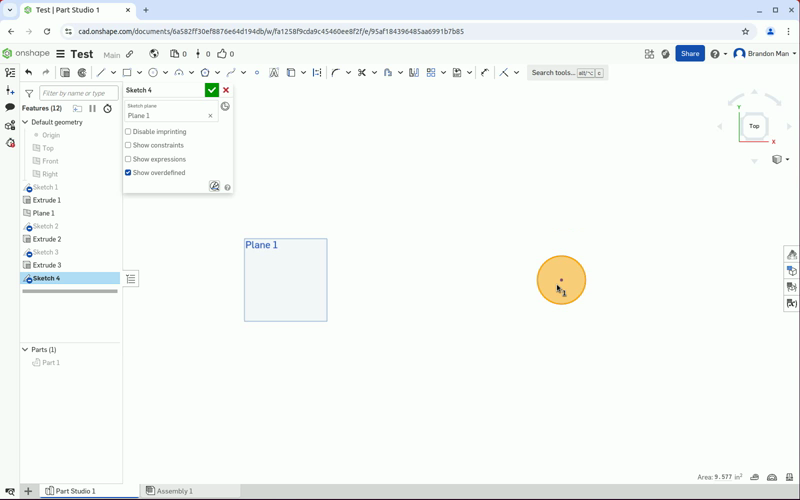
scroll(-6)
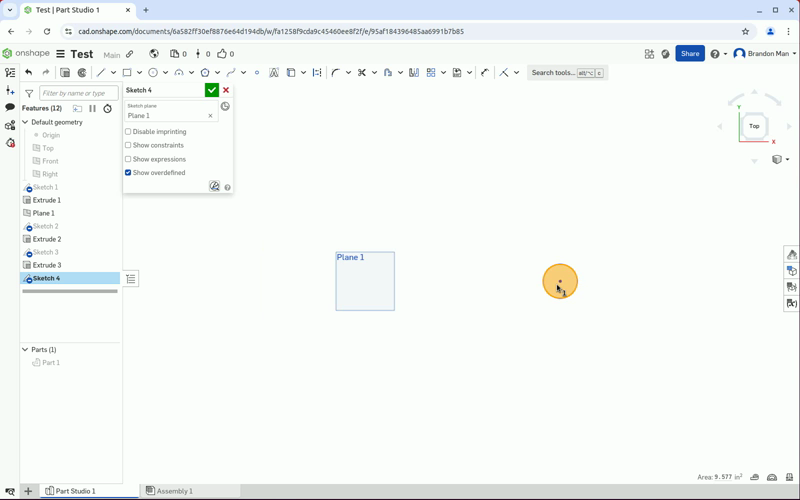
scroll(-6)
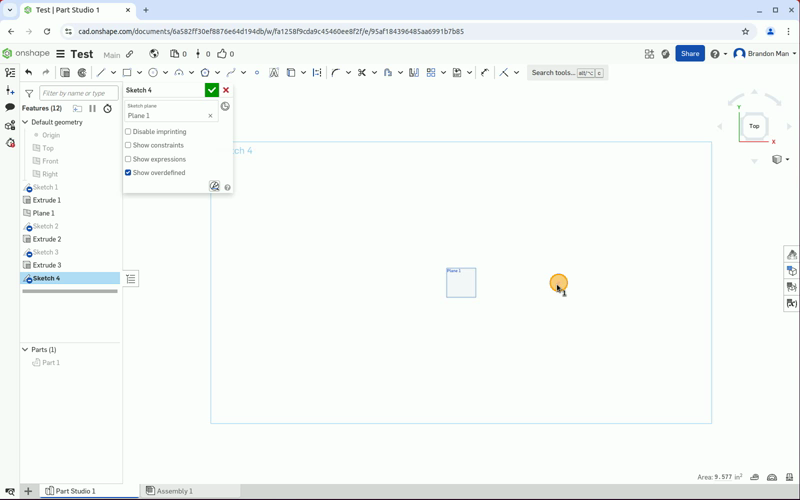
mouse_move(73, 352)
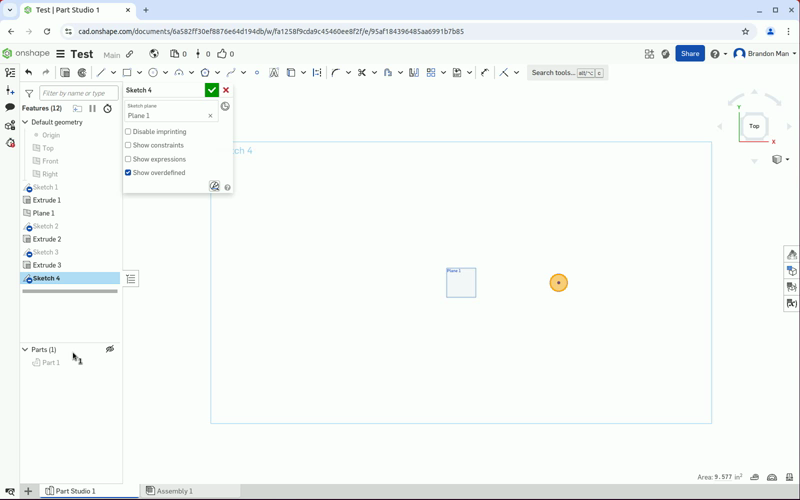
key(shift+y)
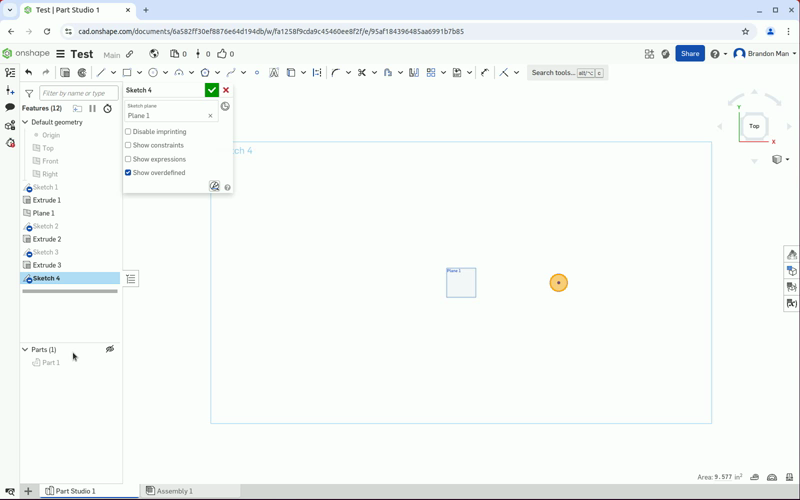
key(shift+e)
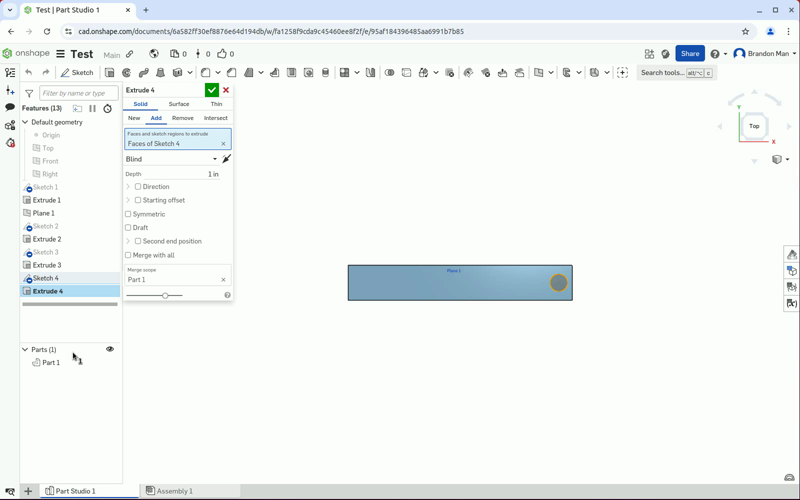
mouse_move(143, 106)
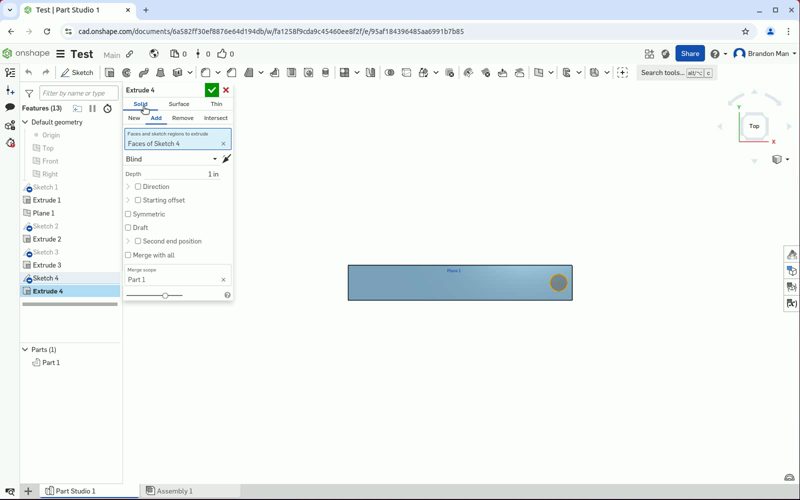
click(143, 106)
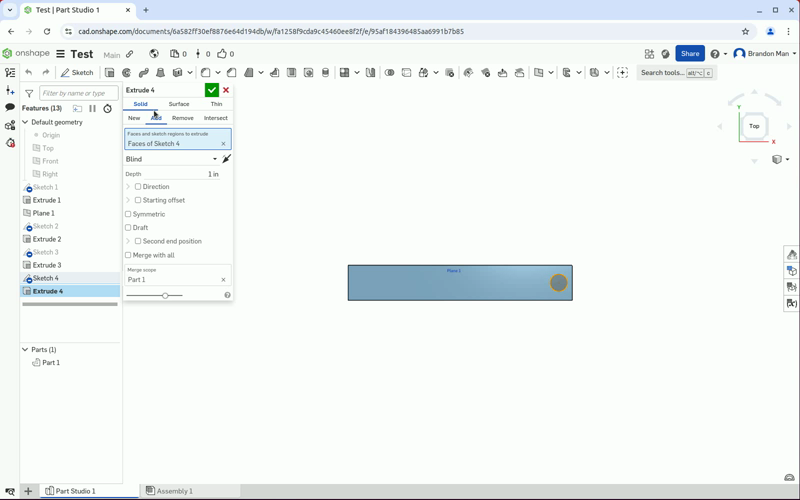
mouse_move(186, 120)
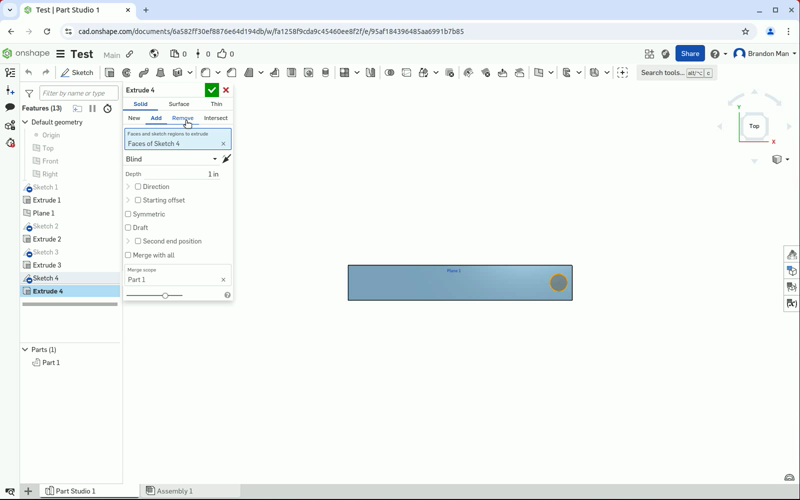
click(186, 120)
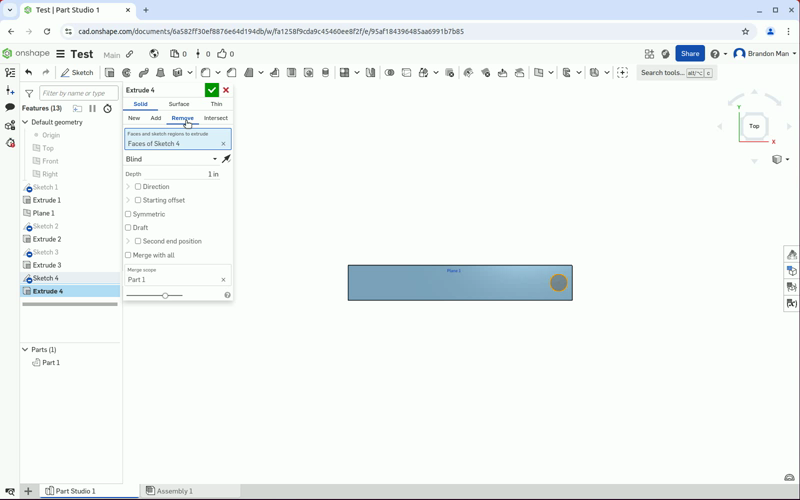
key(tab, 4)
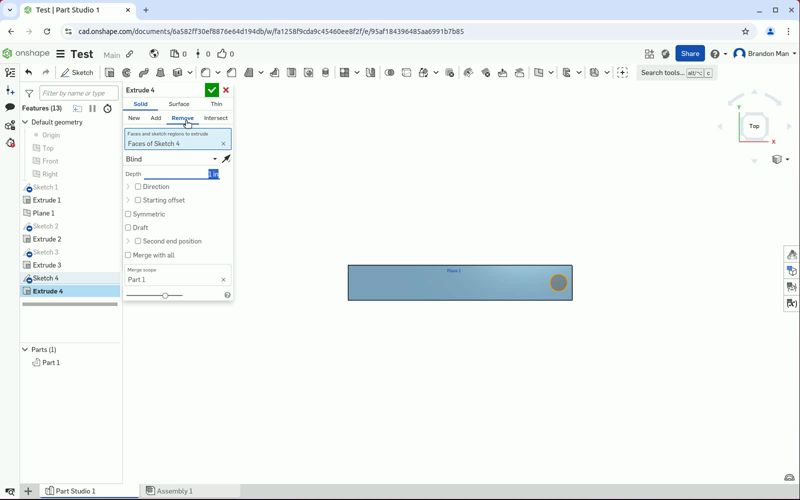
text(3.611)
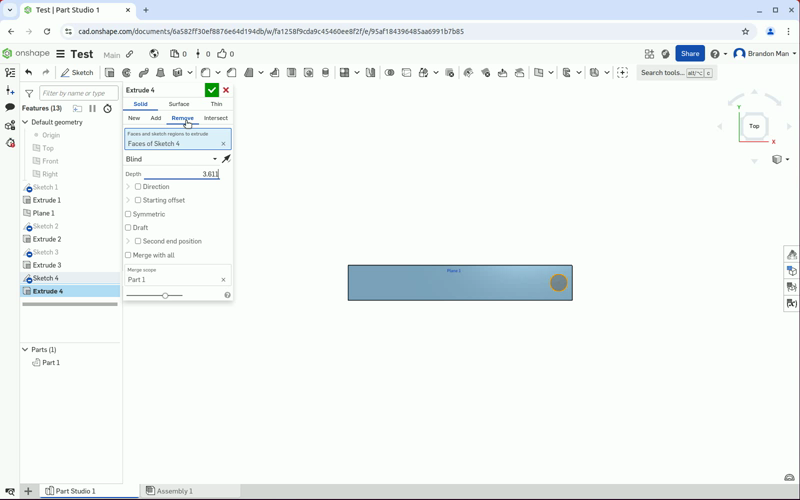
key(tab, 6)
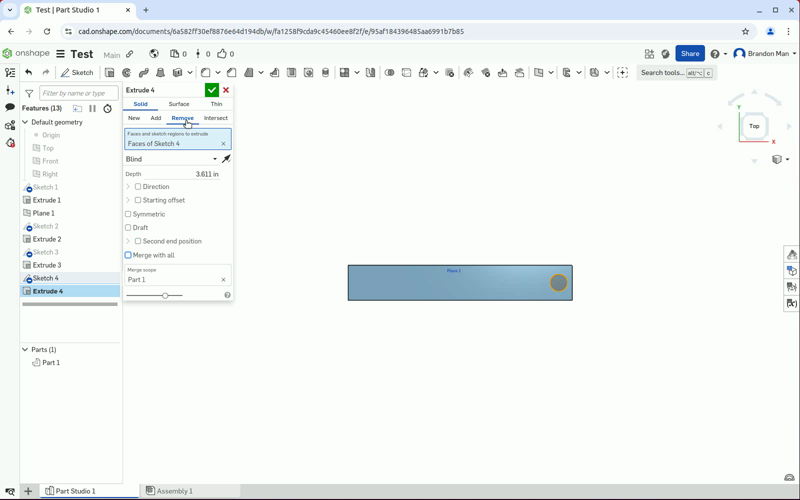
key(space)
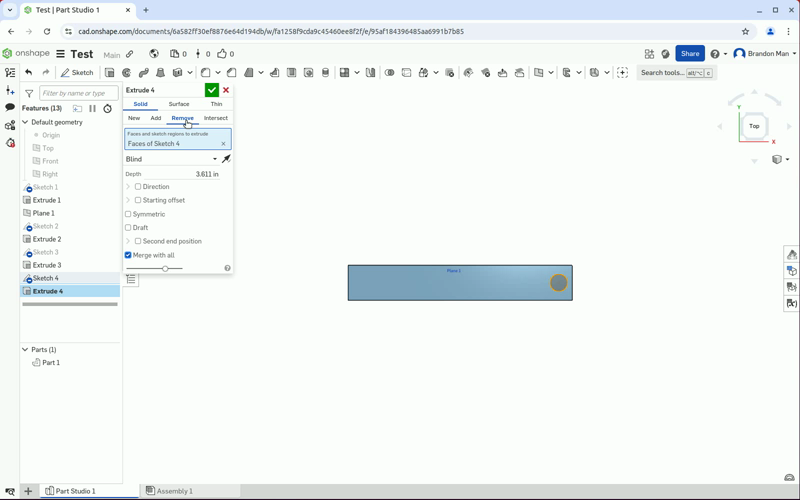
key(enter)
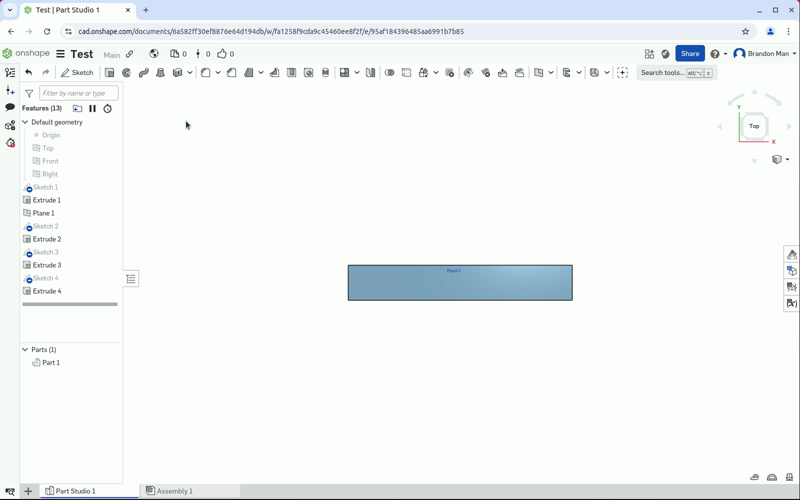
key(shift+h)
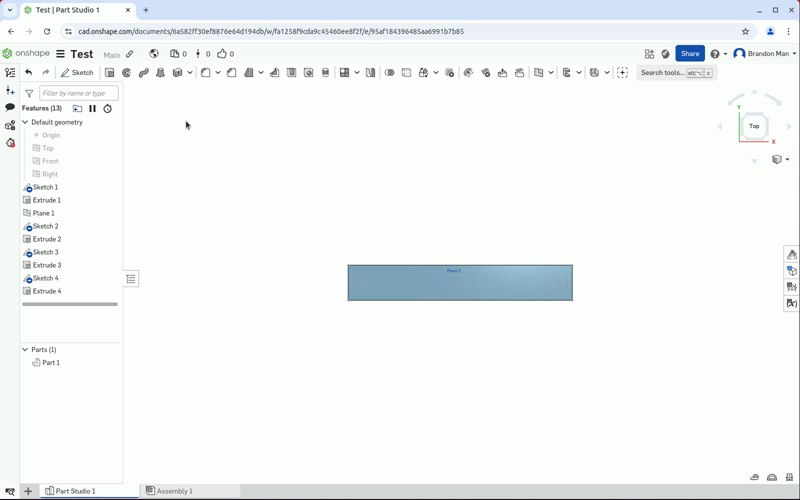
key(shift+h)
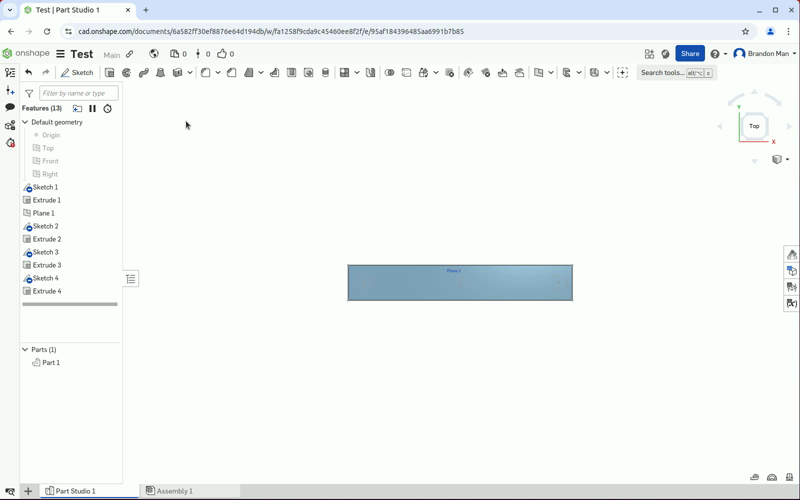
key(shift+7)
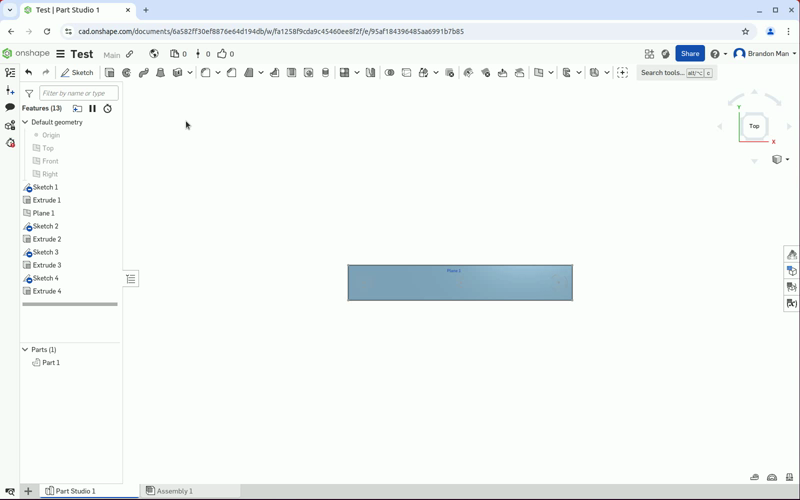
key(up, 3)
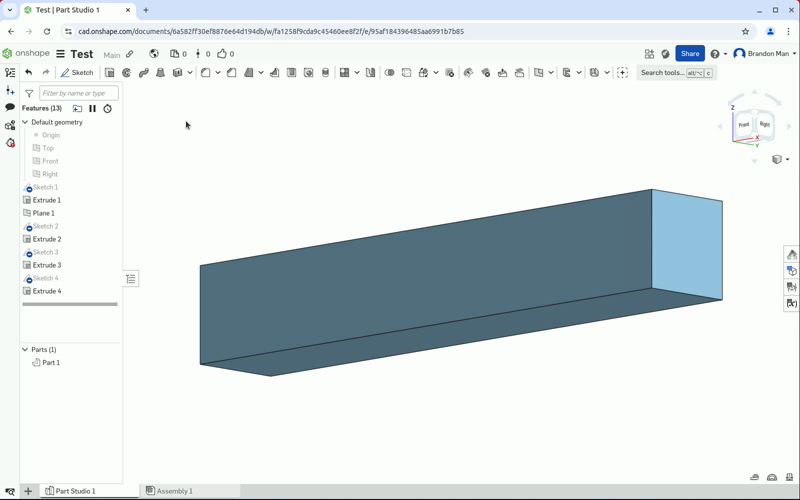
key(left, 3)
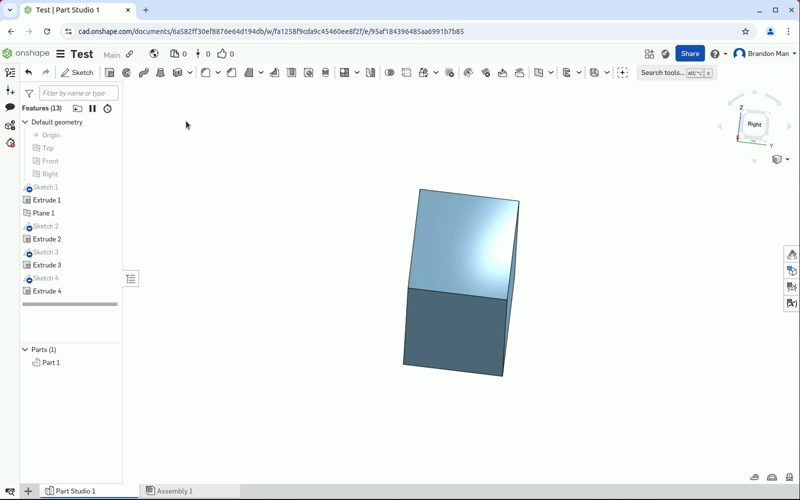
key(right, 3)
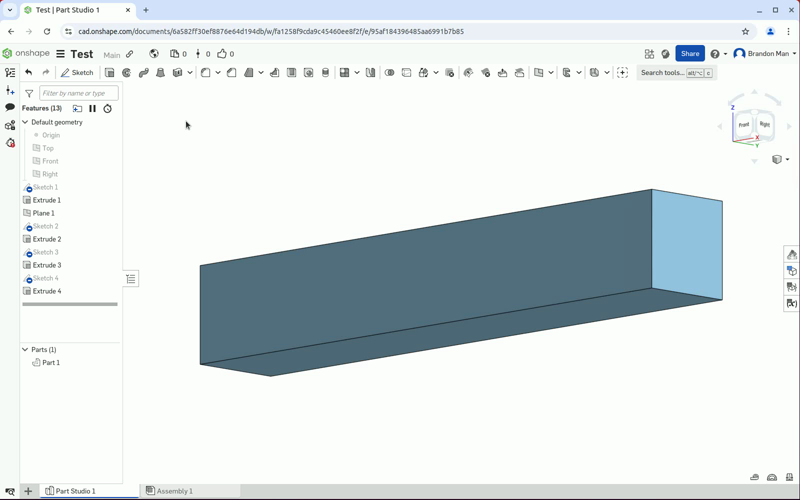
key(down, 3)
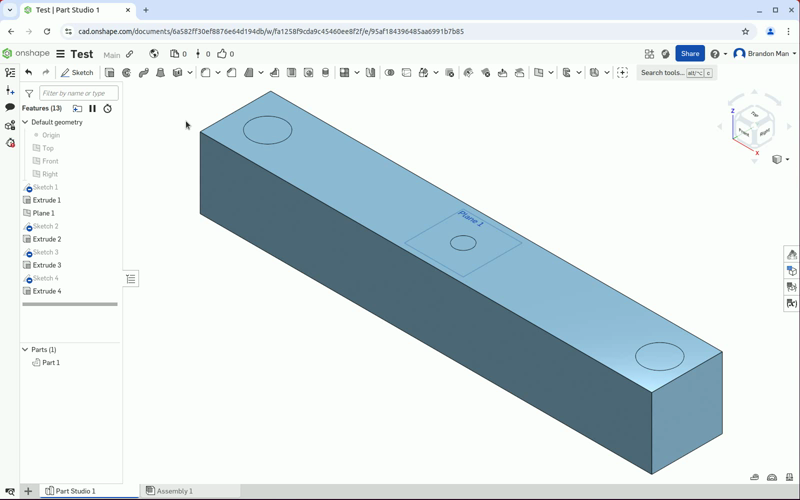
mouse_move(73, 189)
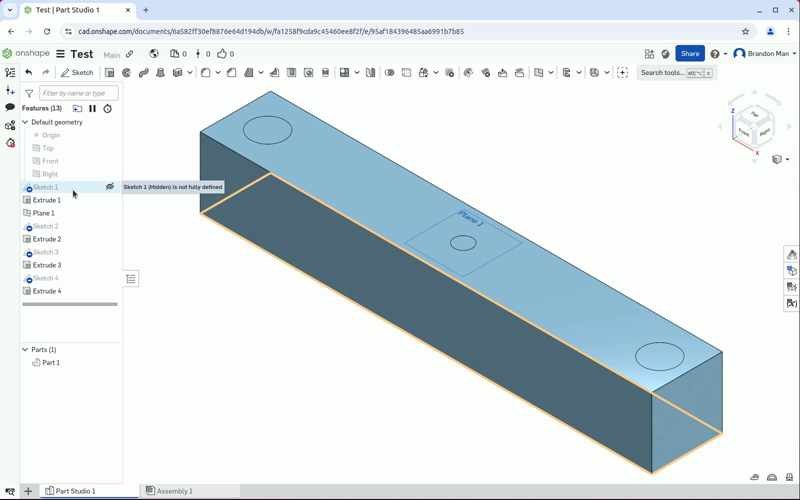
click(73, 189)